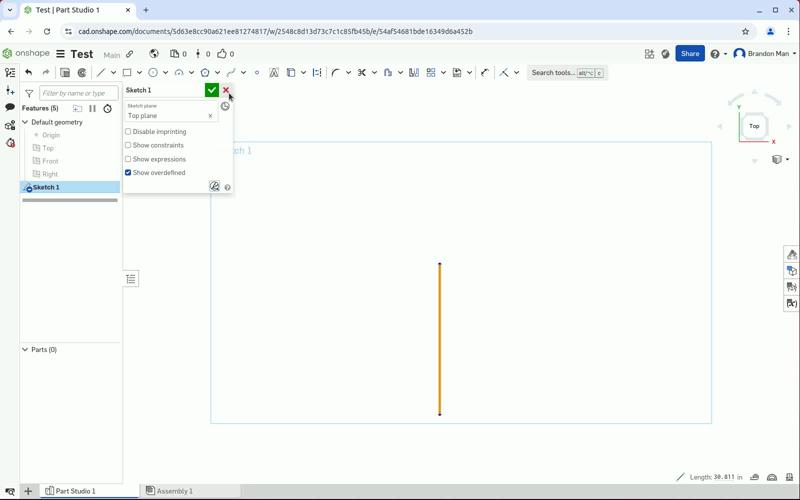
key(shift+h)
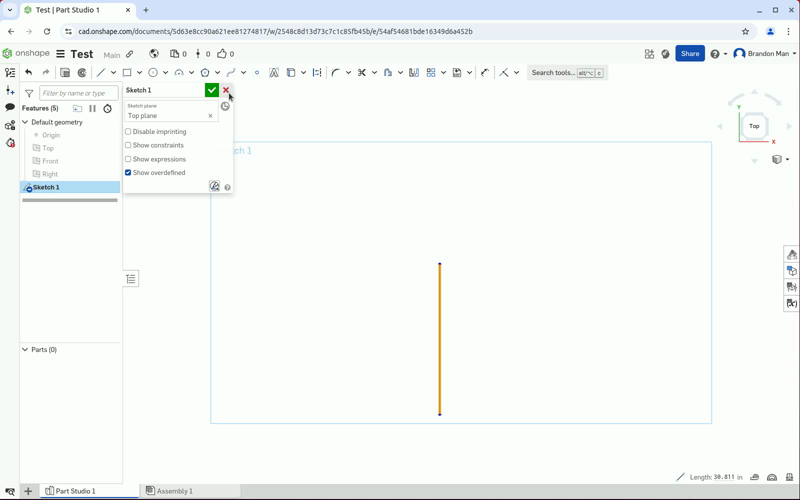
key(shift+s)
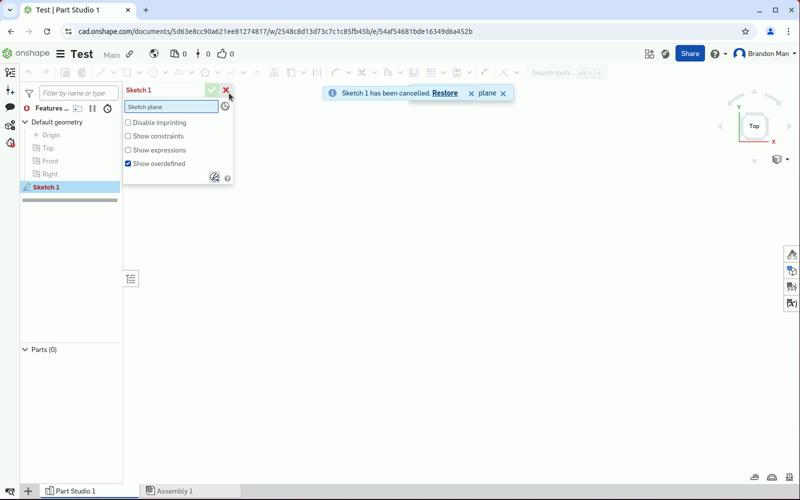
mouse_move(73, 150)
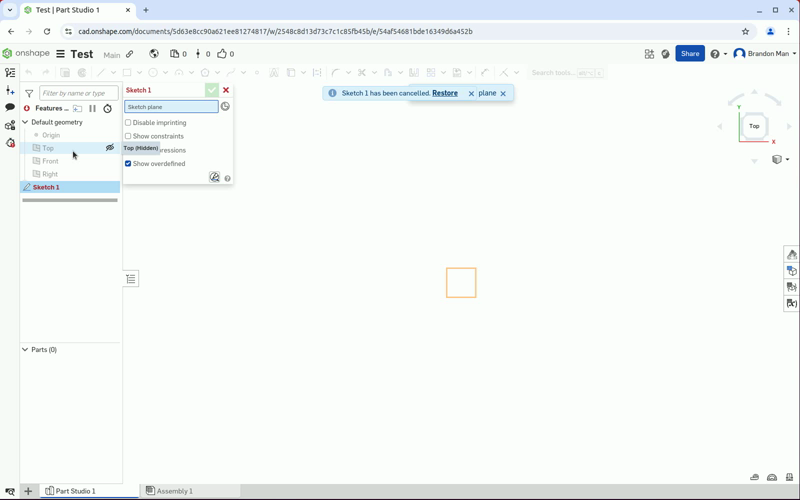
click(73, 150)
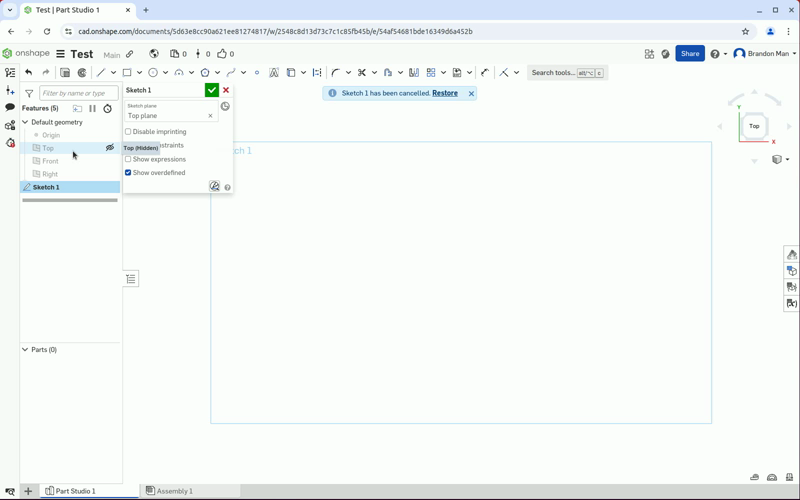
mouse_move(73, 352)
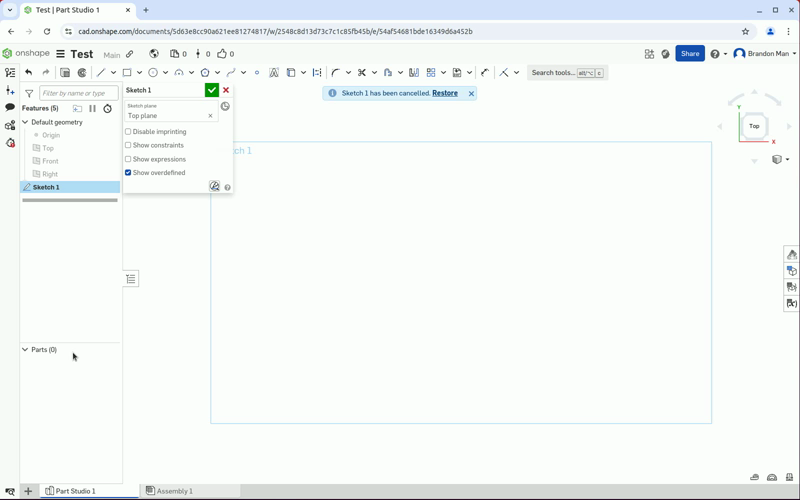
key(y)
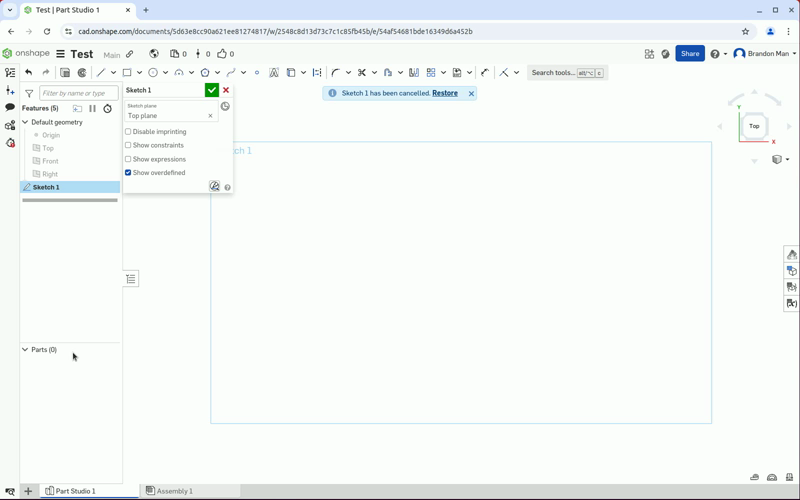
key(l)
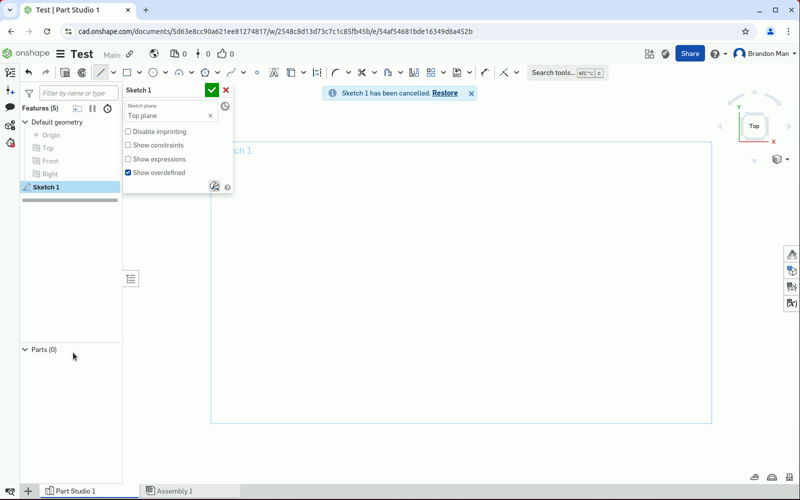
key_down(shift)
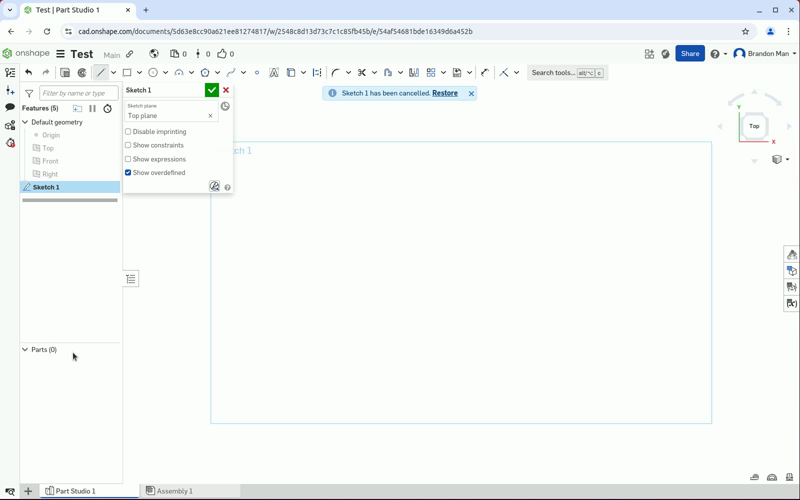
mouse_move(383, 348)
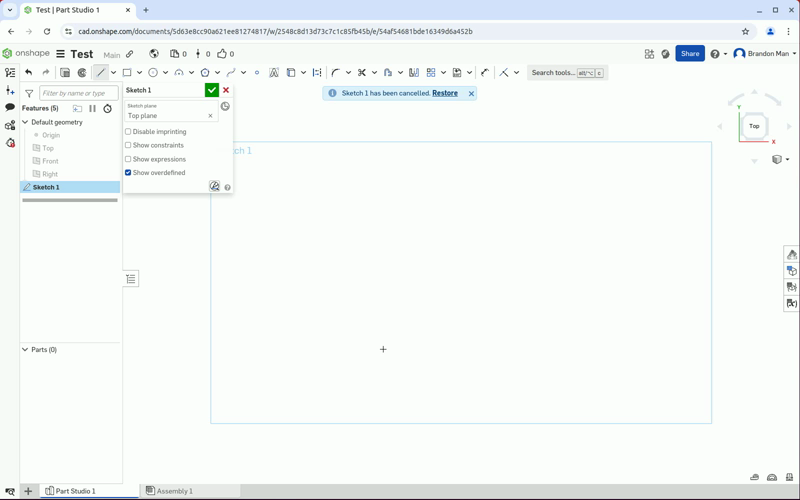
click(383, 348)
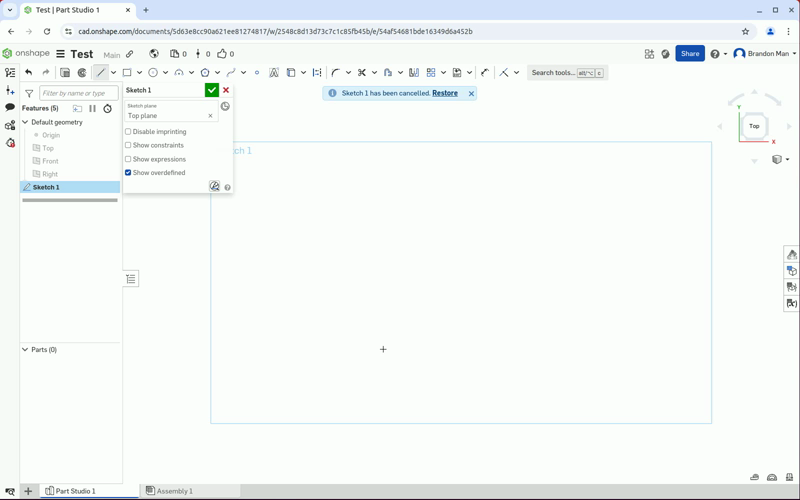
key_up(shift)
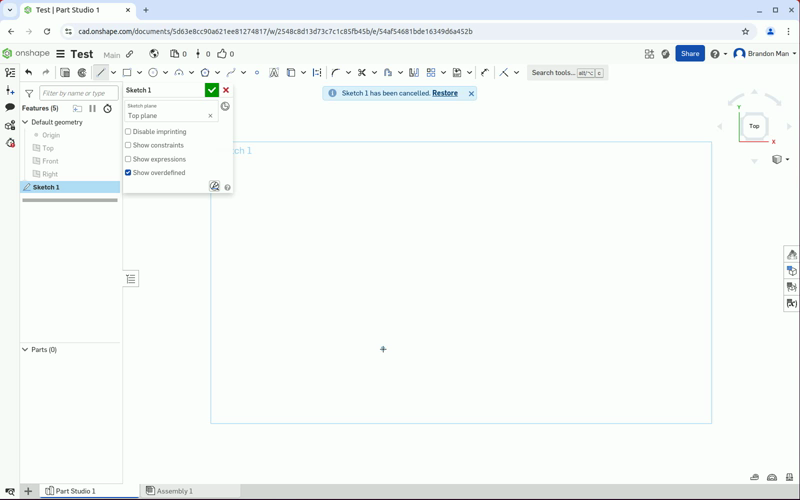
key_down(shift)
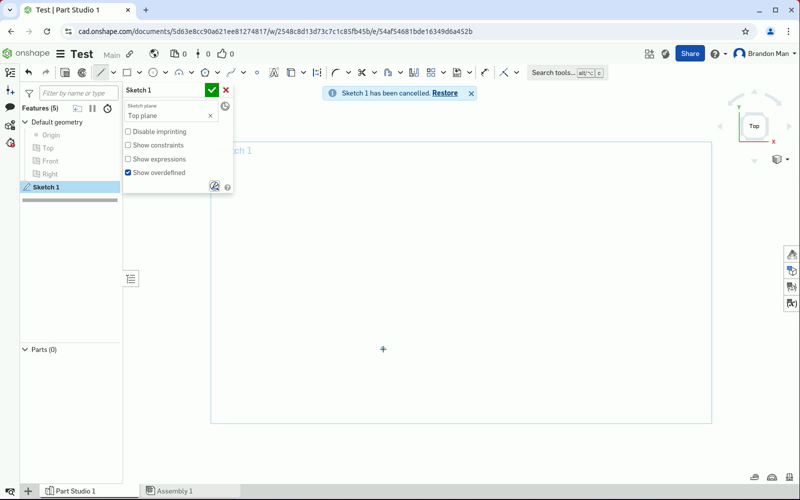
mouse_move(413, 348)
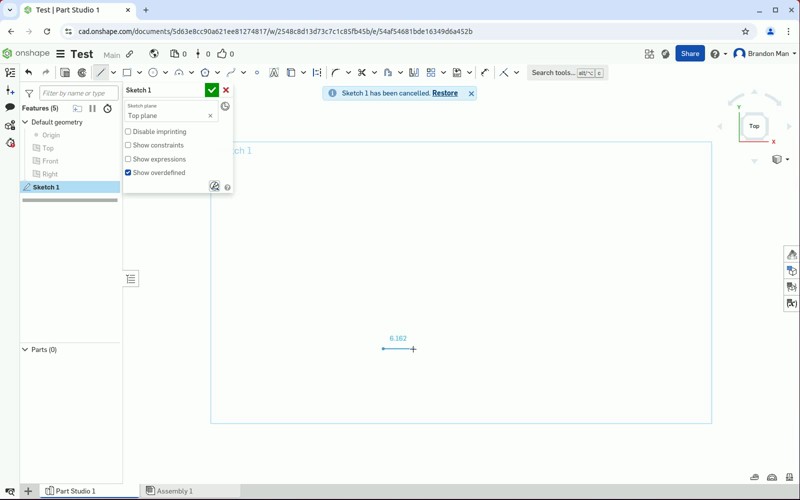
mouse_move(394, 348)
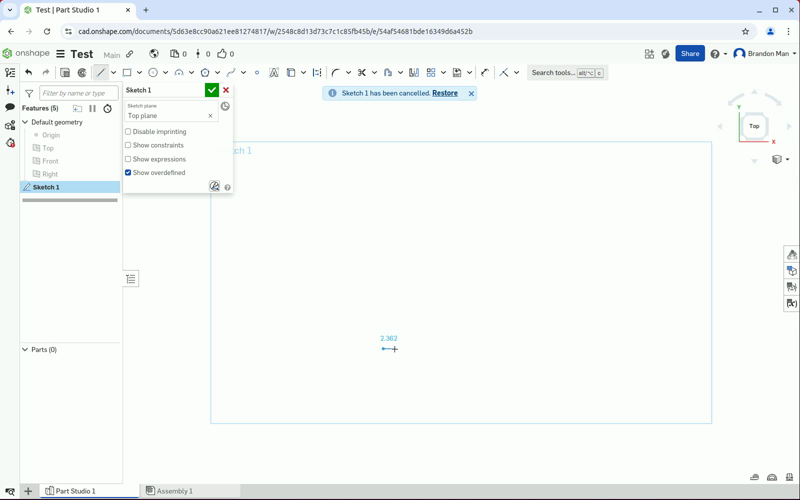
click(394, 348)
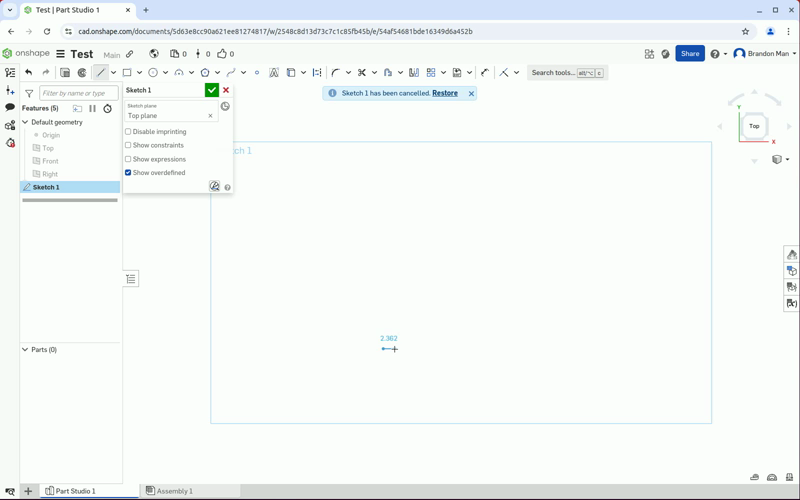
key_up(shift)
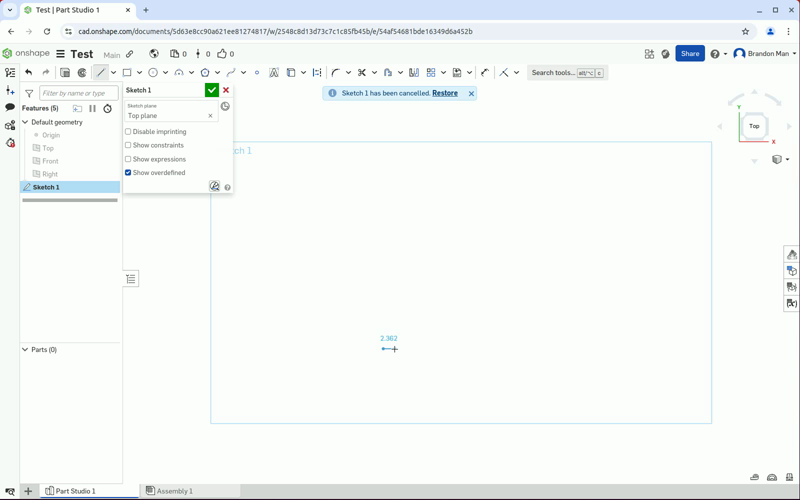
key_down(shift)
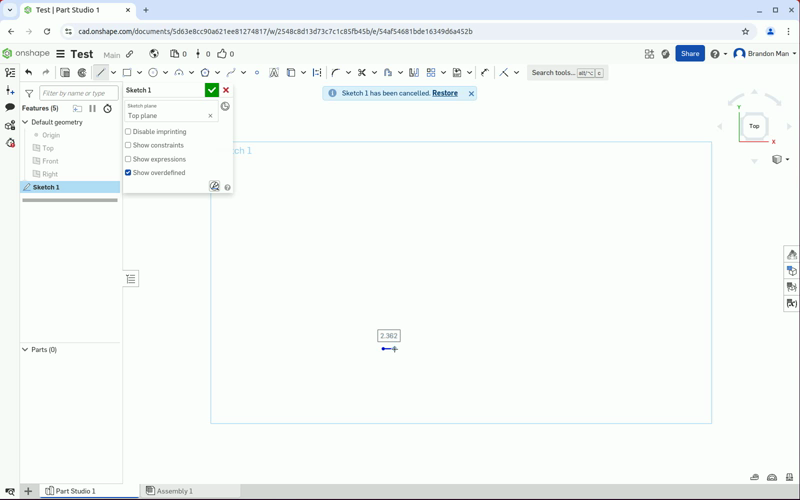
mouse_move(394, 240)
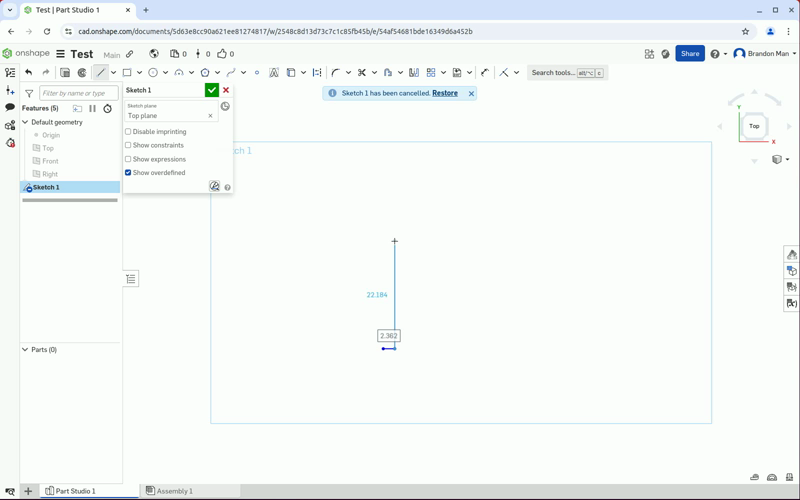
click(394, 240)
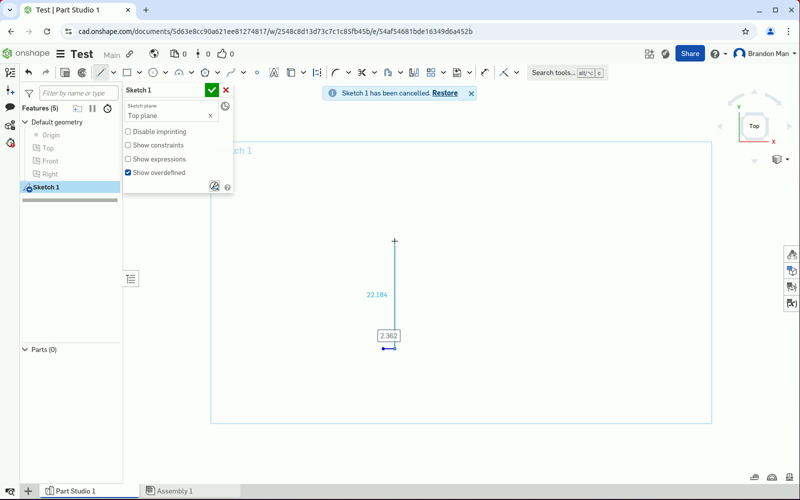
key_up(shift)
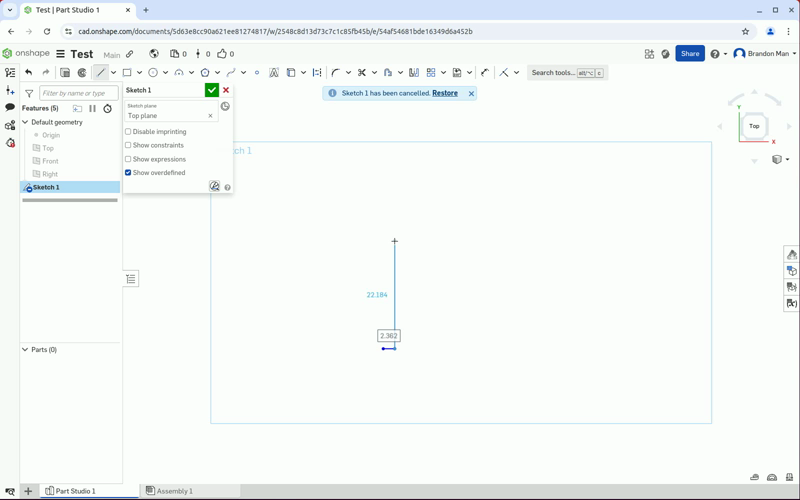
key_down(shift)
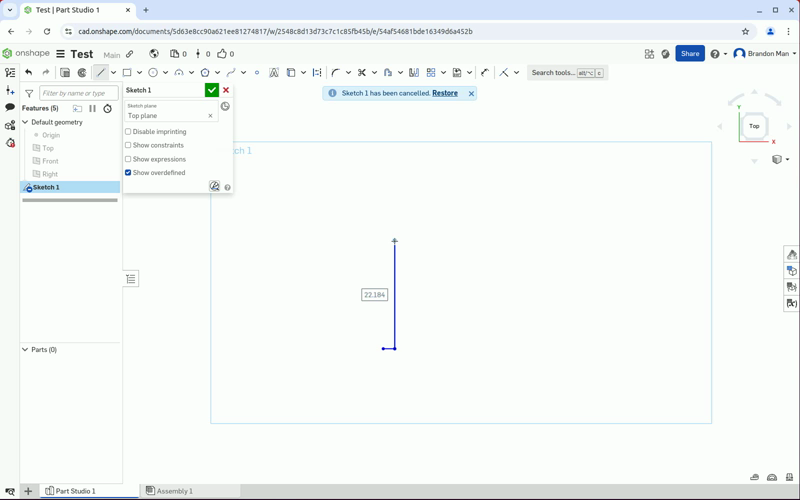
mouse_move(424, 240)
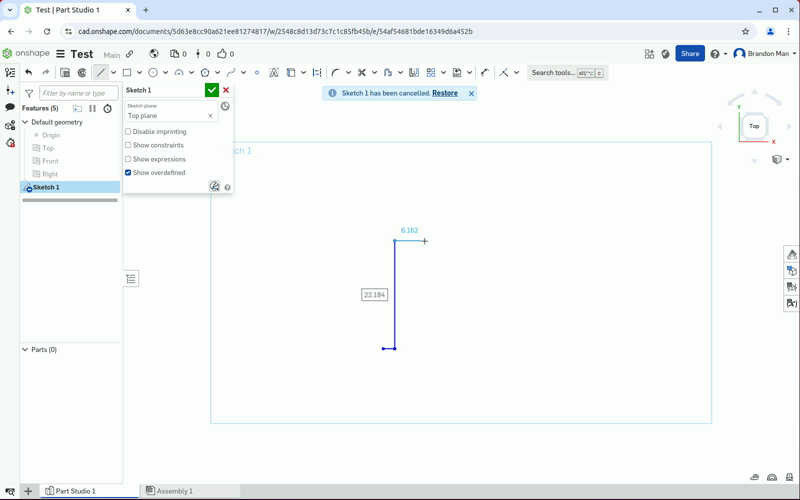
mouse_move(383, 240)
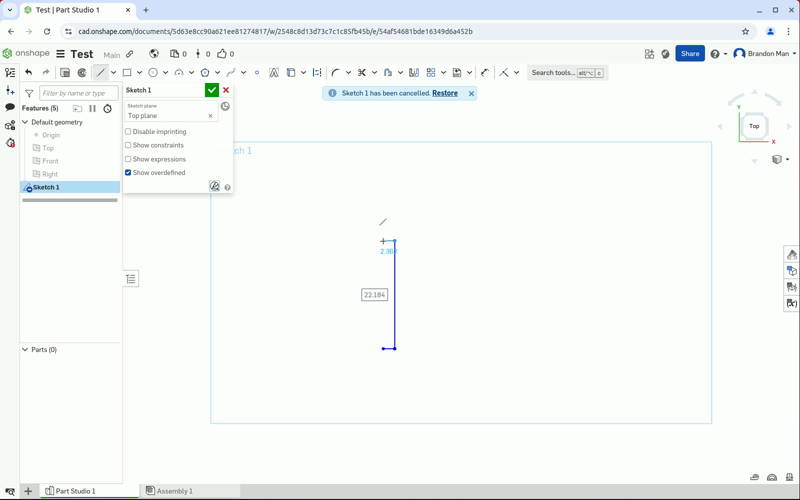
click(383, 240)
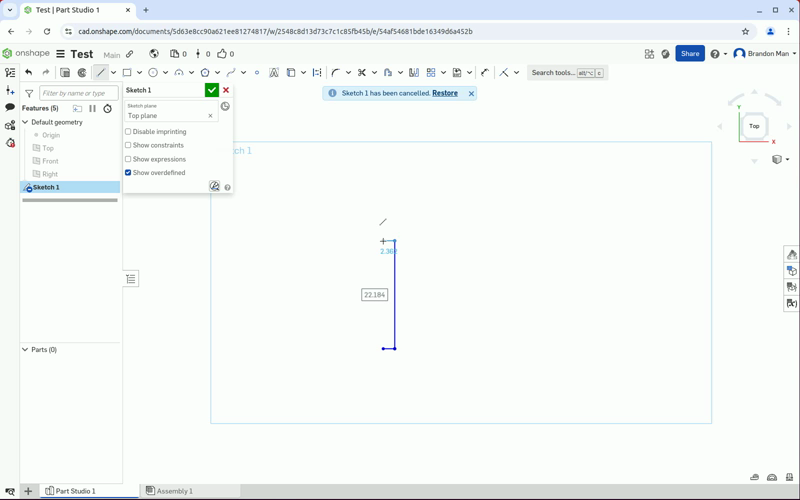
key_up(shift)
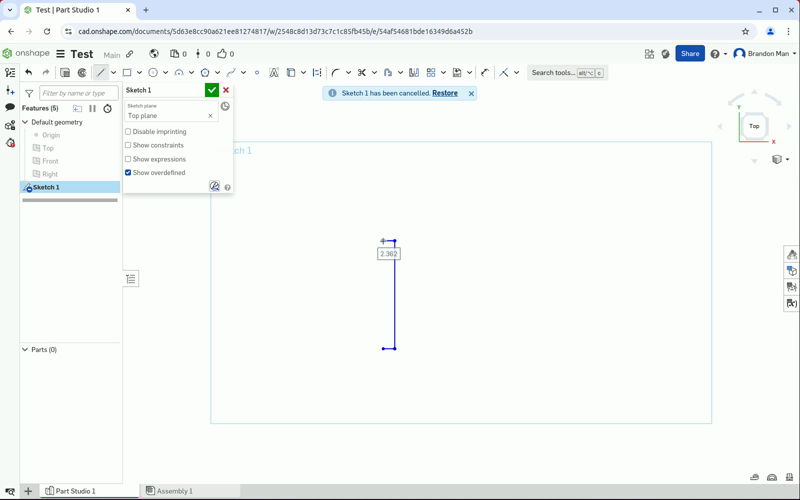
key_down(shift)
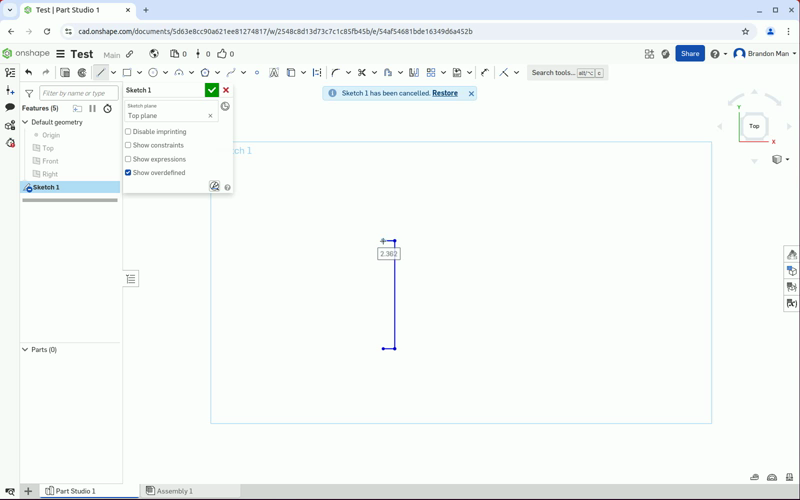
mouse_move(383, 348)
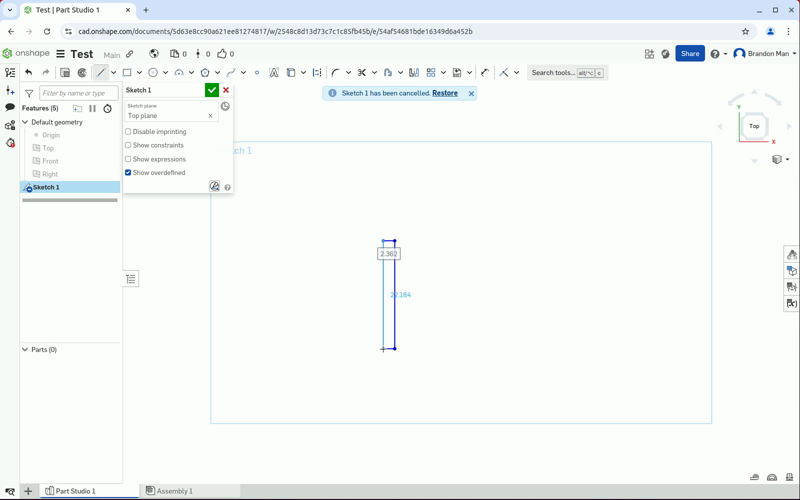
key_up(shift)
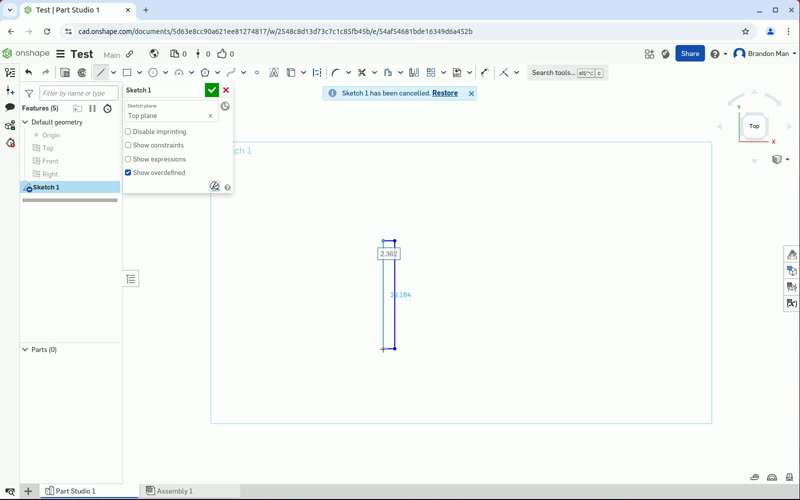
click(383, 348)
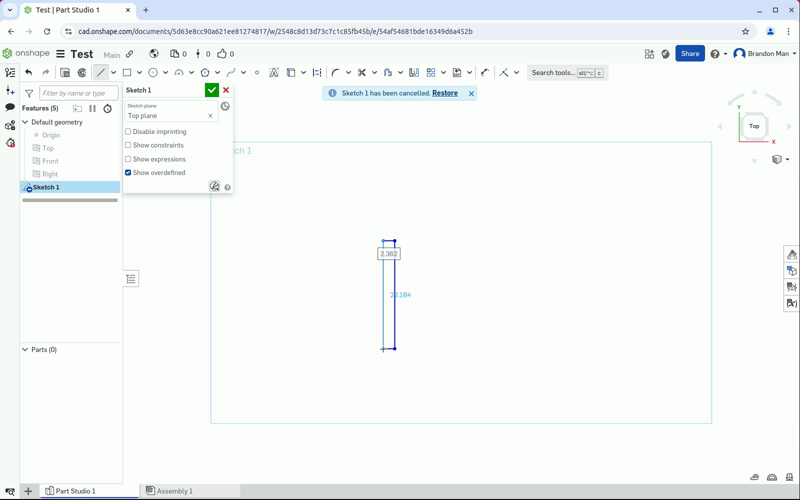
key(esc)
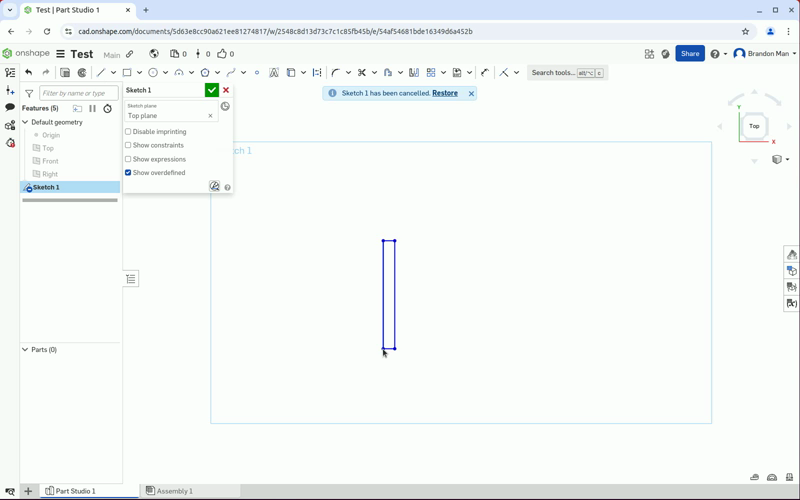
mouse_move(384, 277)
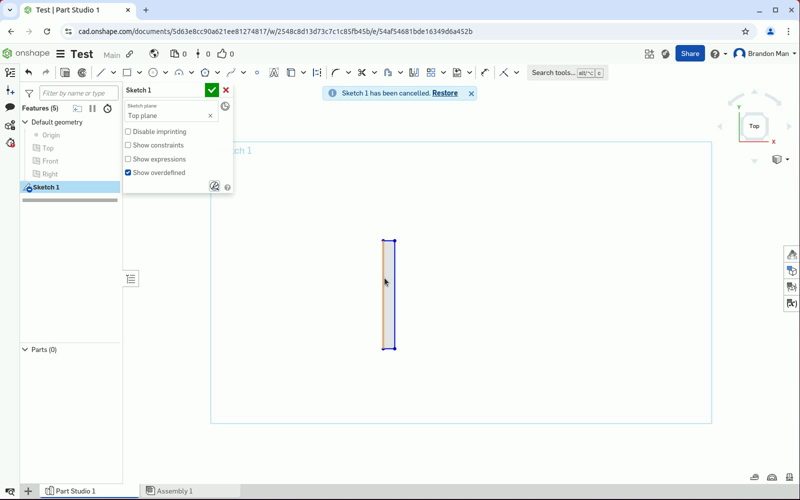
scroll(6)
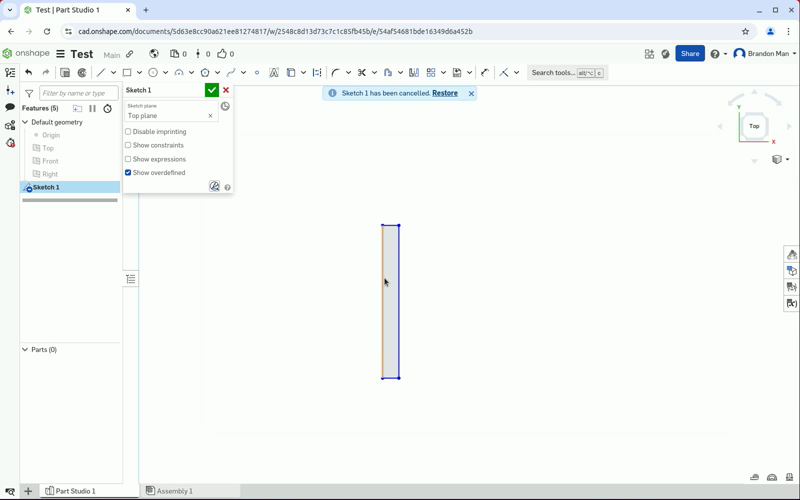
scroll(6)
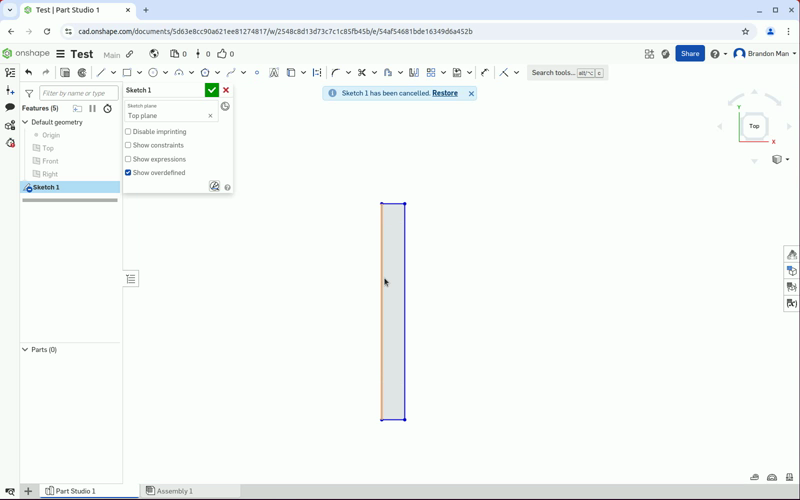
scroll(6)
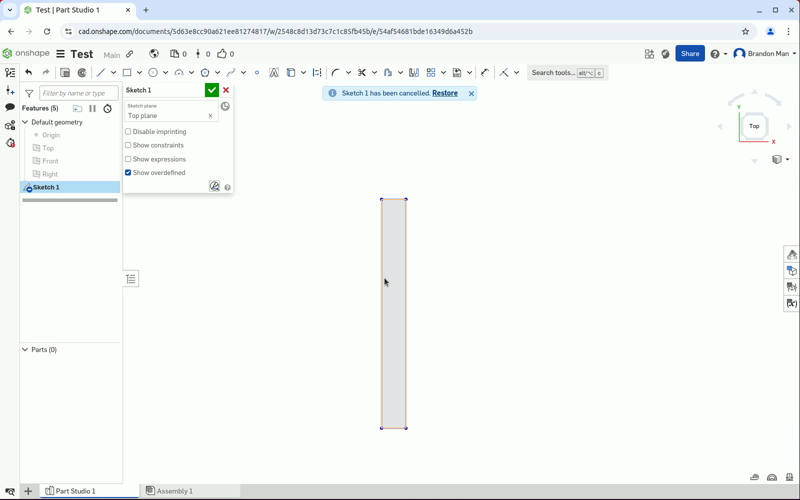
scroll(6)
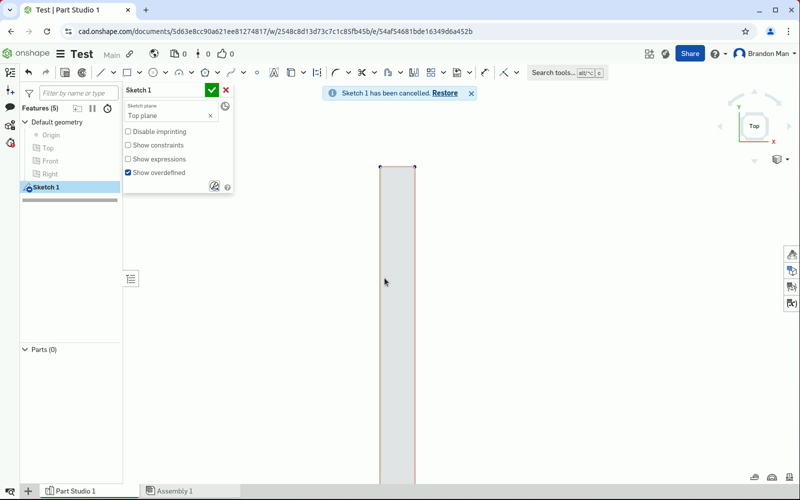
scroll(6)
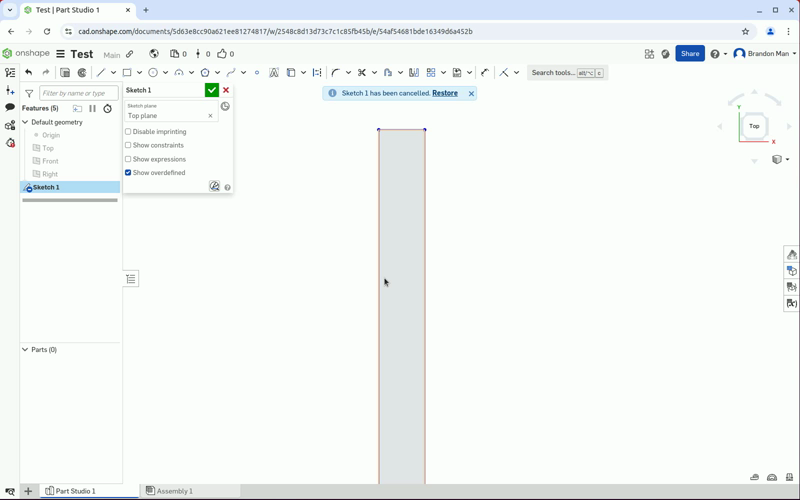
scroll(6)
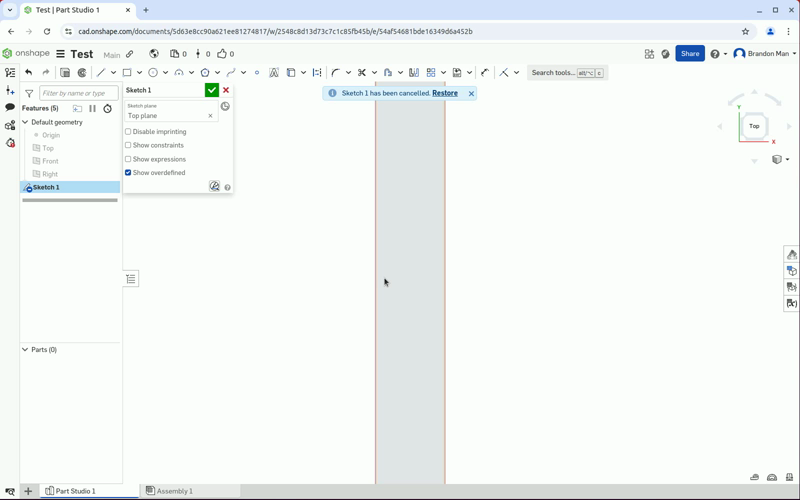
scroll(6)
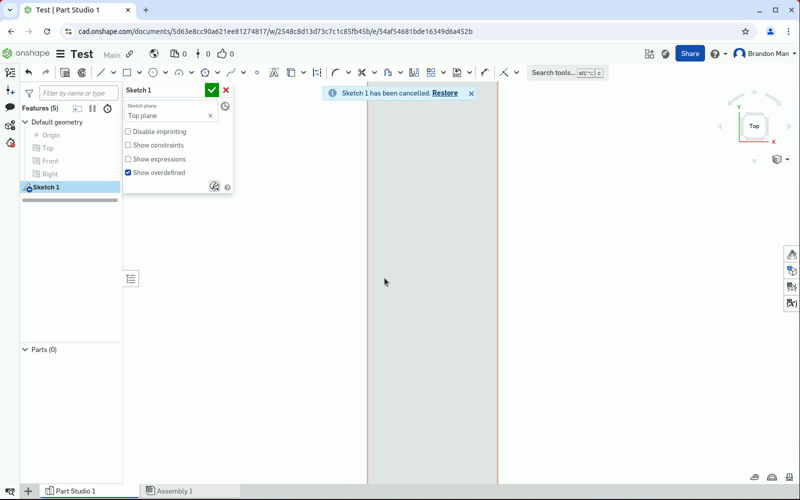
click(384, 277)
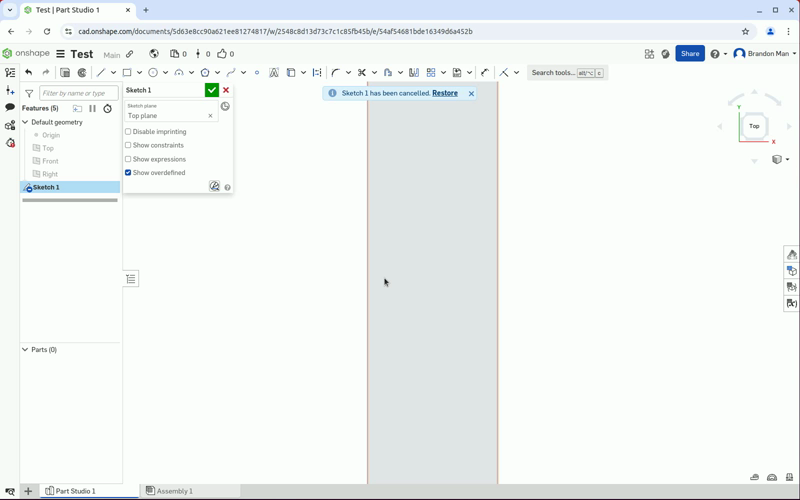
scroll(-6)
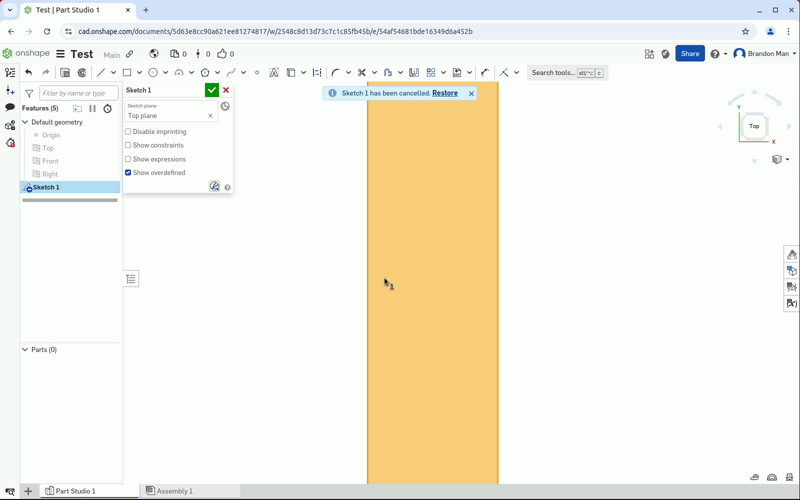
scroll(-6)
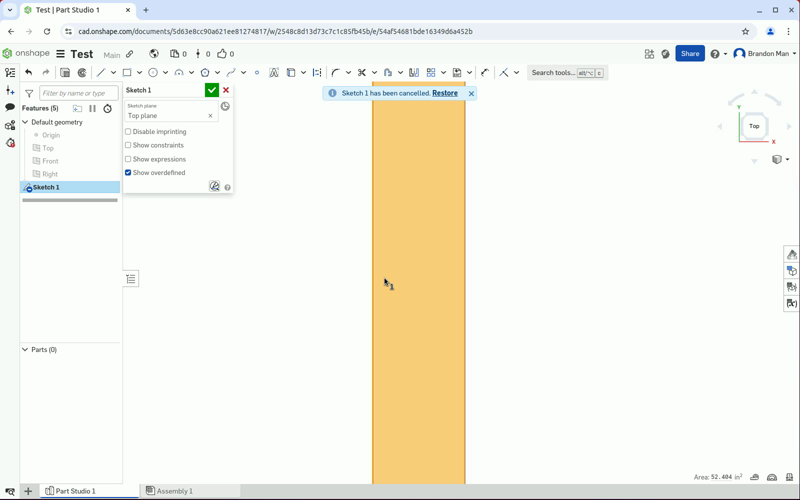
scroll(-6)
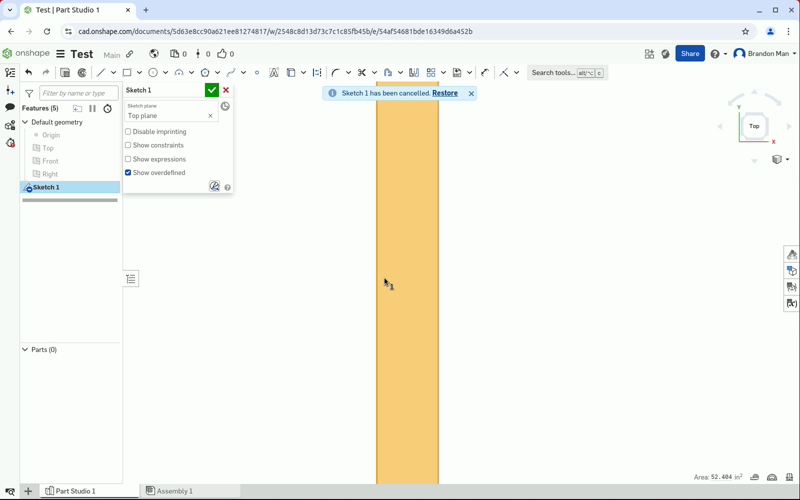
scroll(-6)
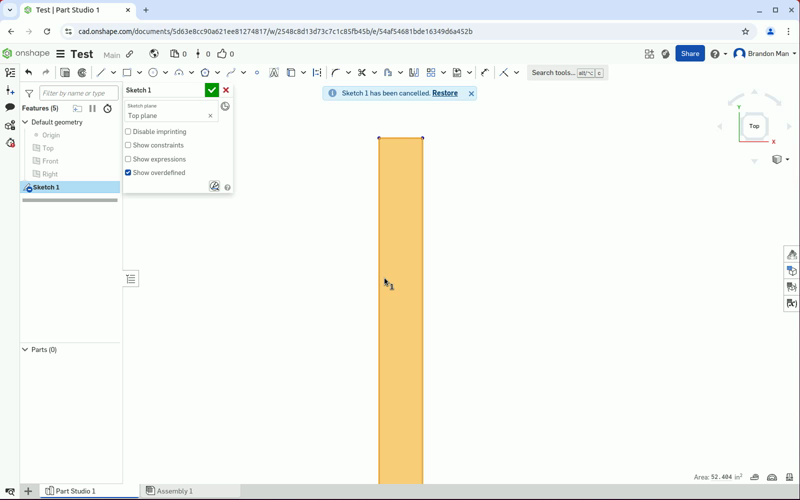
scroll(-6)
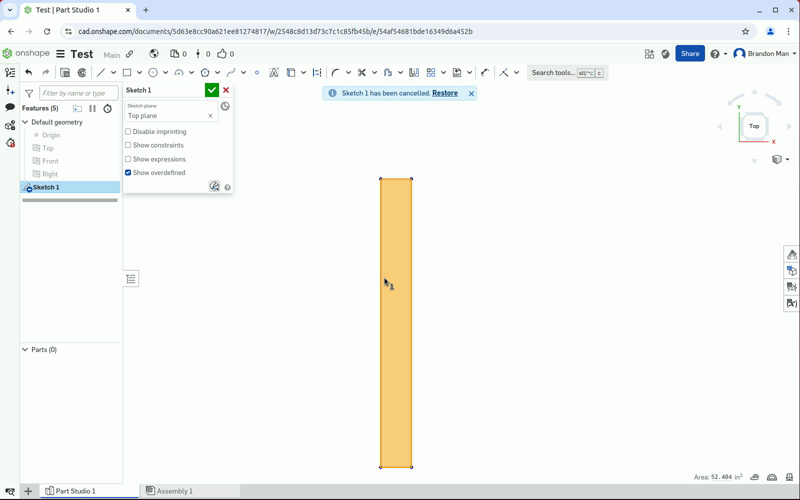
scroll(-6)
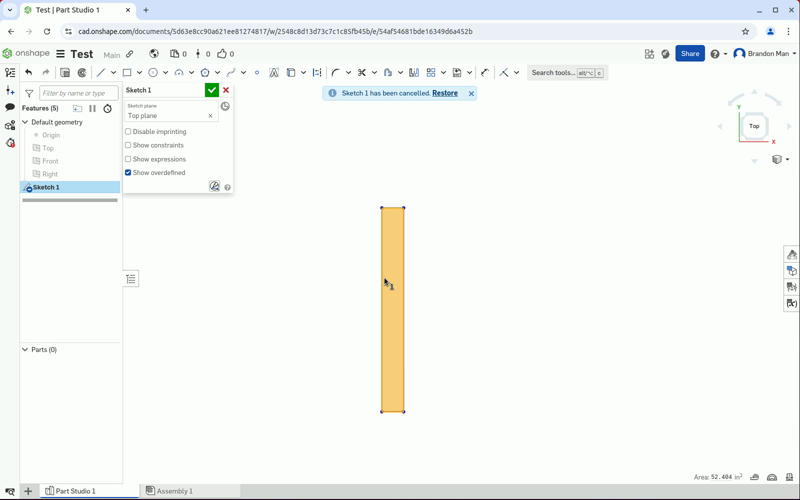
scroll(-6)
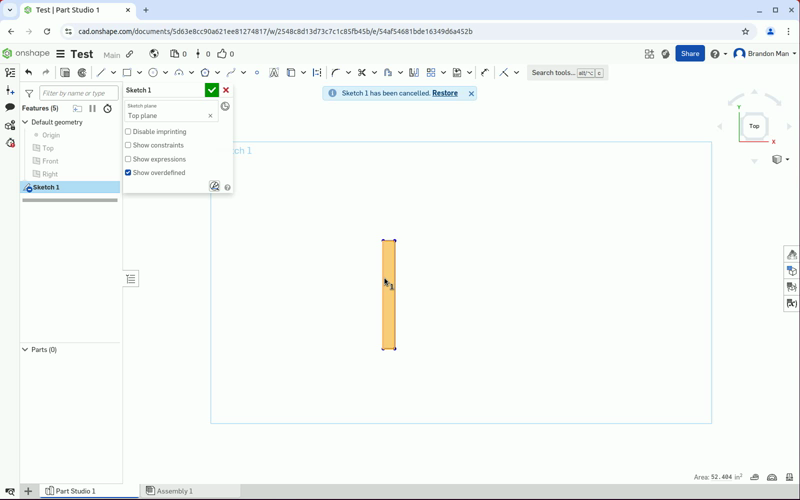
mouse_move(73, 352)
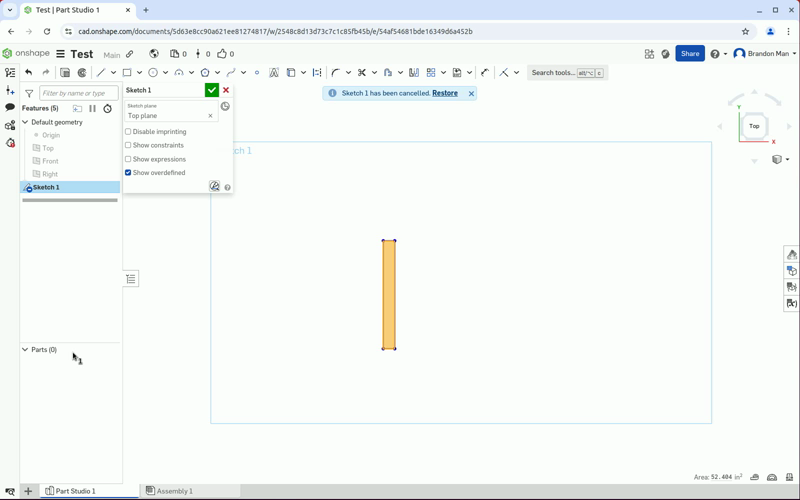
key(shift+y)
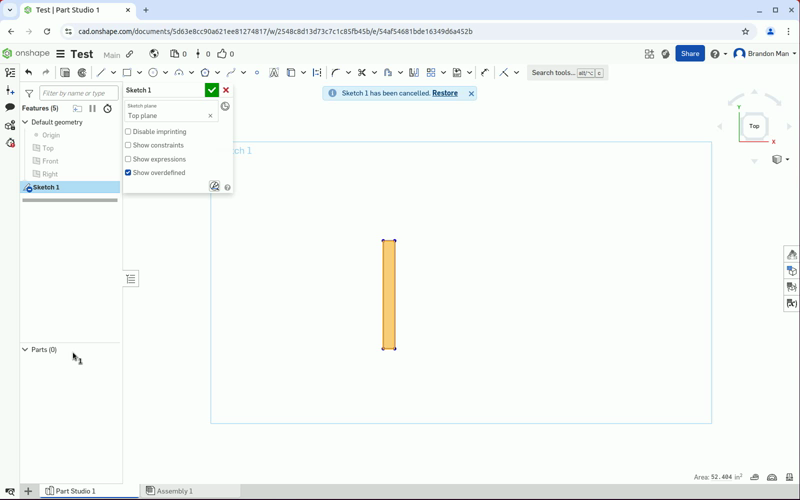
key(shift+e)
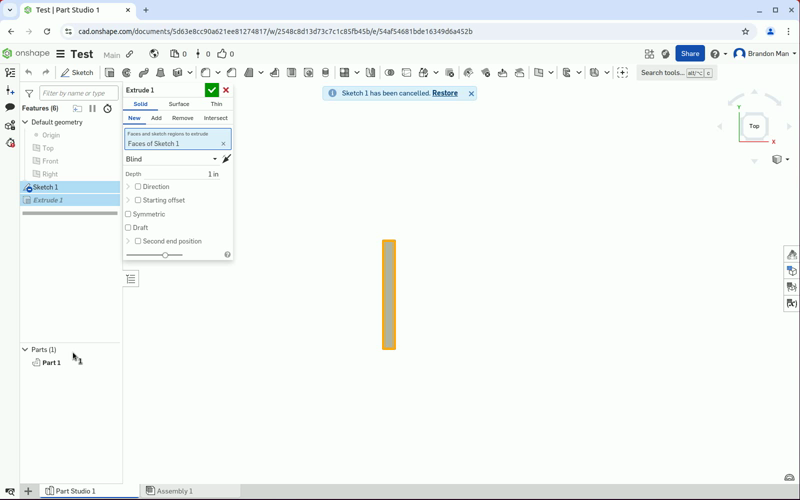
mouse_move(143, 106)
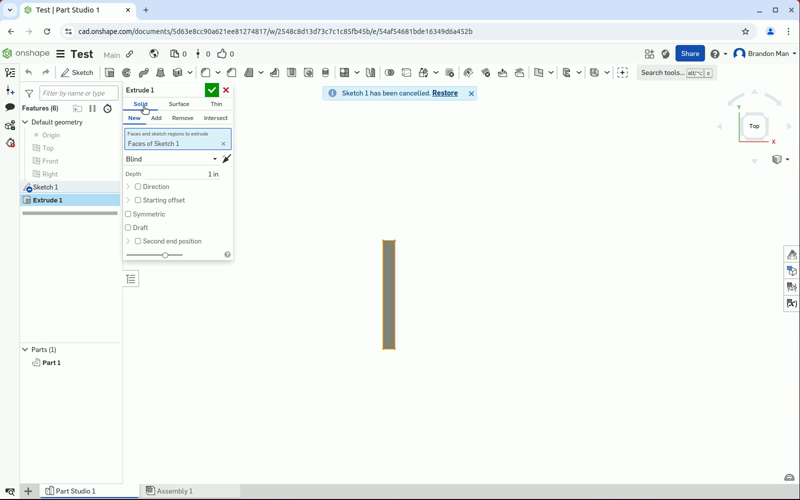
click(143, 106)
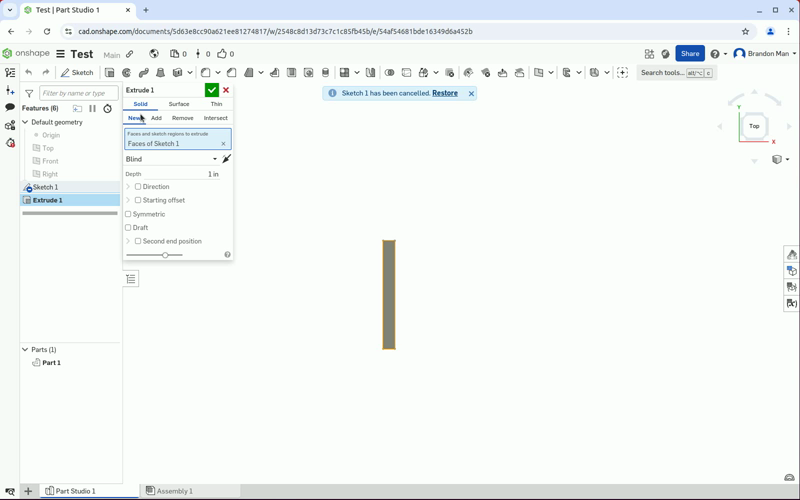
mouse_move(137, 120)
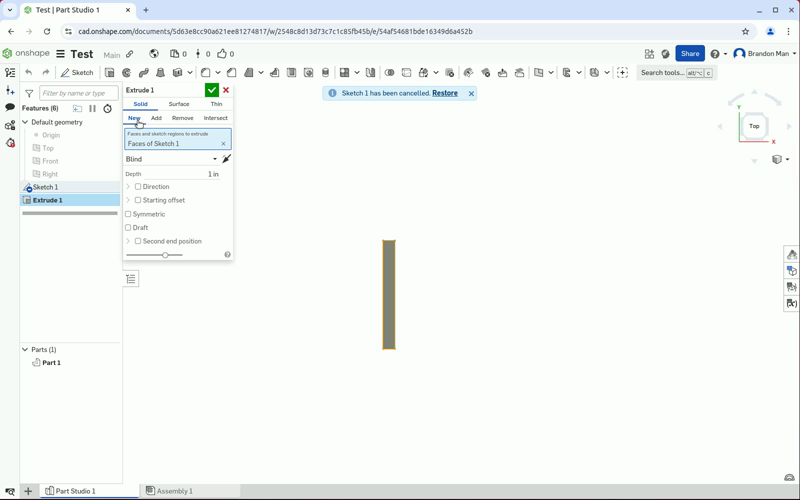
click(137, 120)
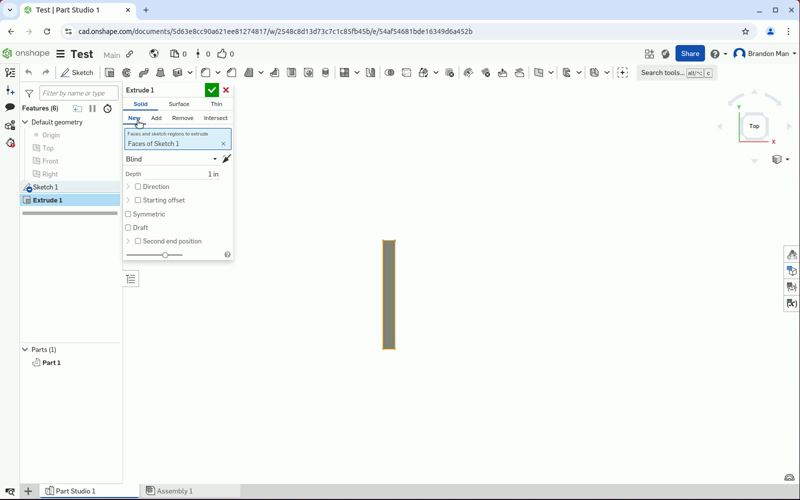
key(tab, 4)
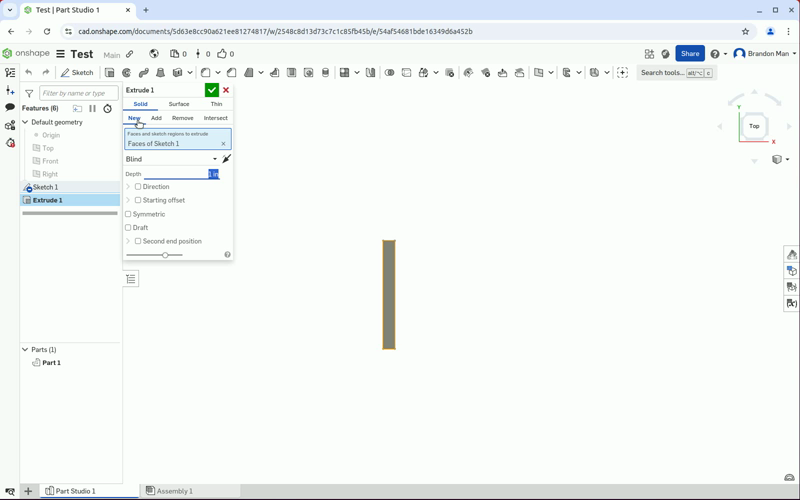
text(2.166)
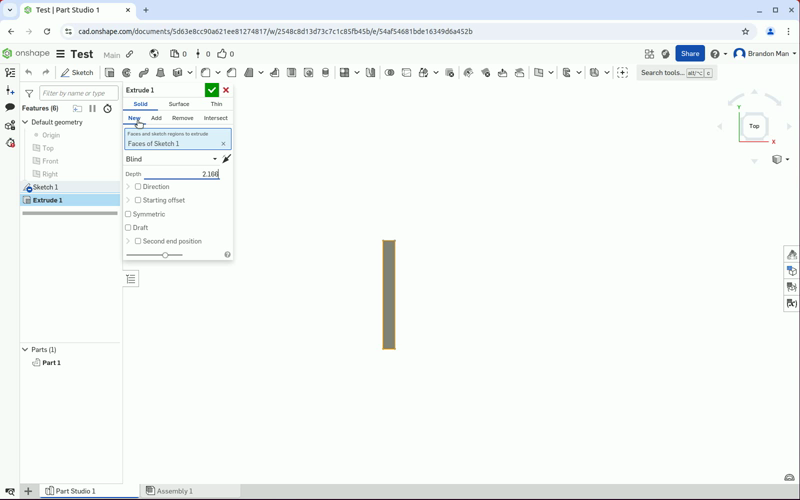
key(enter)
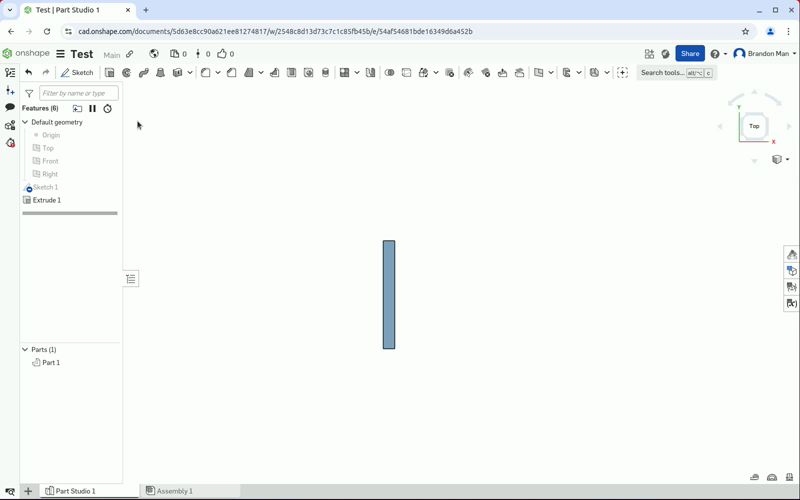
key(shift+h)
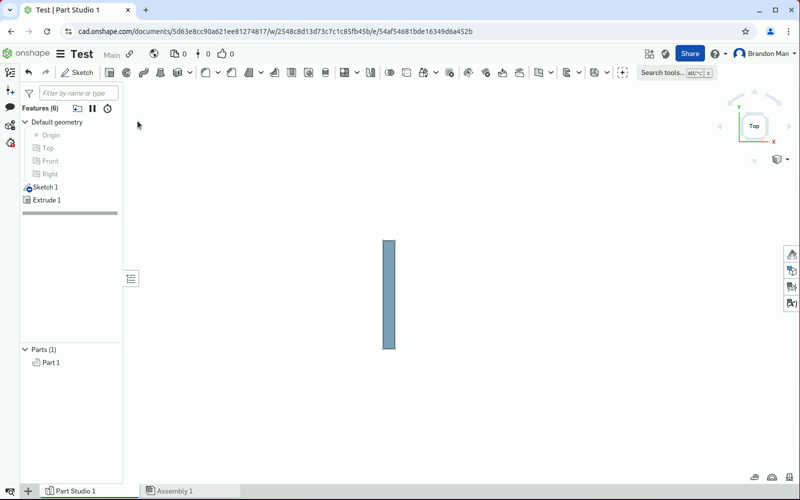
key(shift+h)
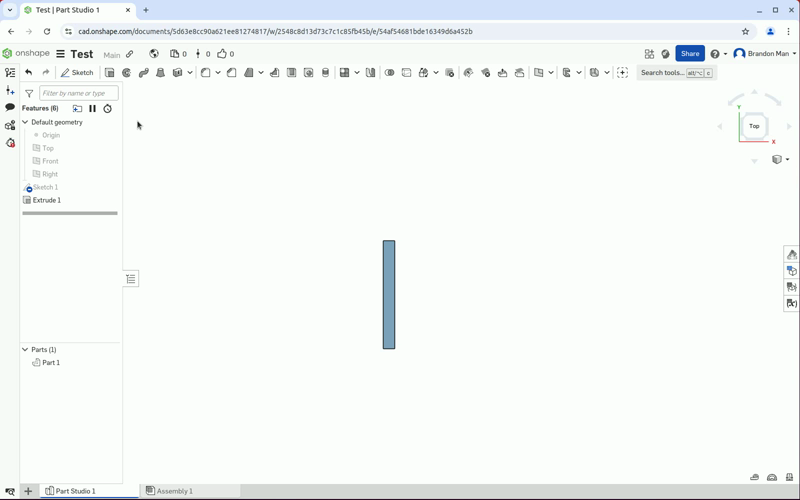
mouse_move(73, 189)
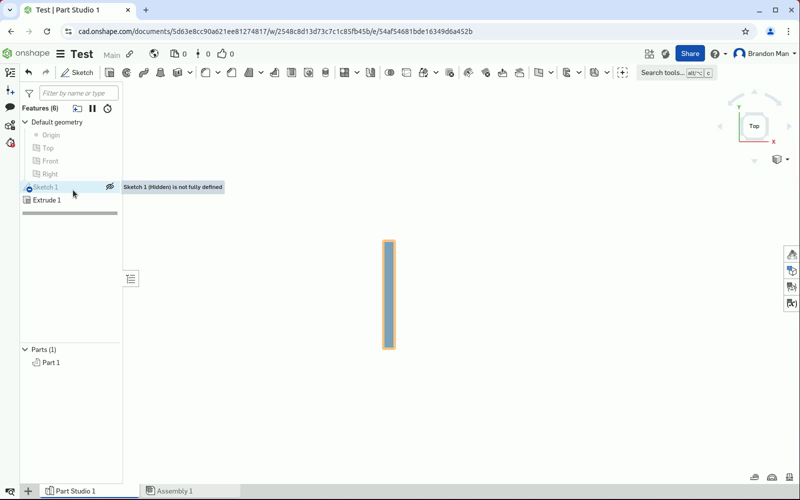
click(73, 189)
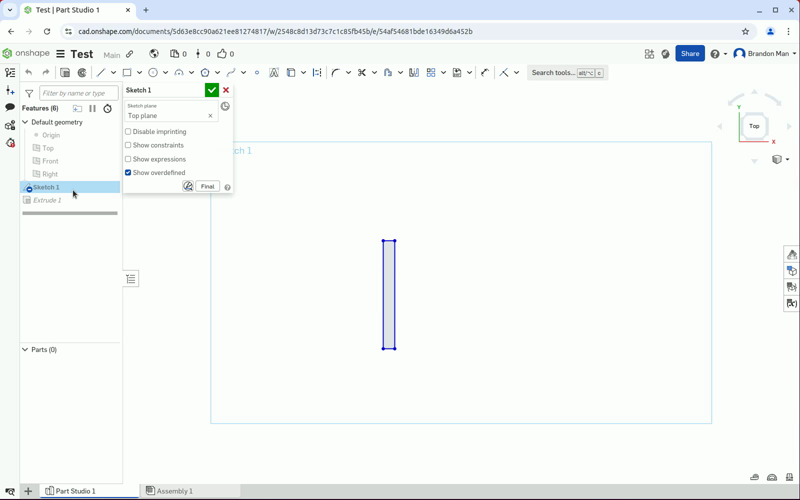
mouse_move(229, 92)
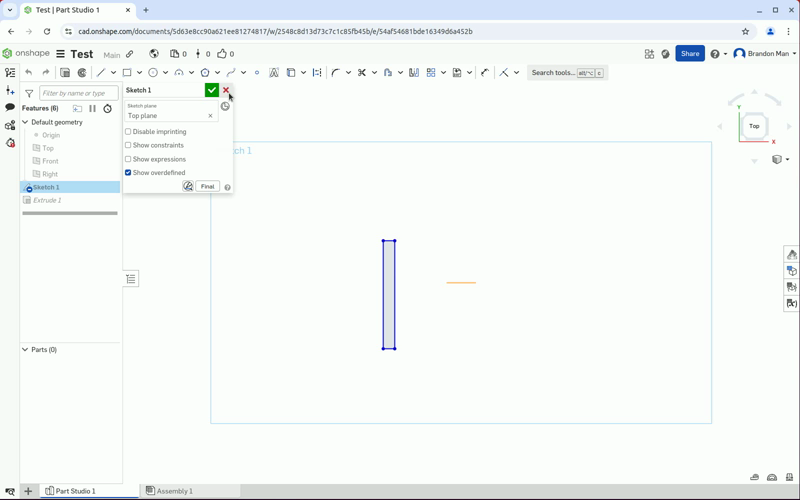
click(229, 92)
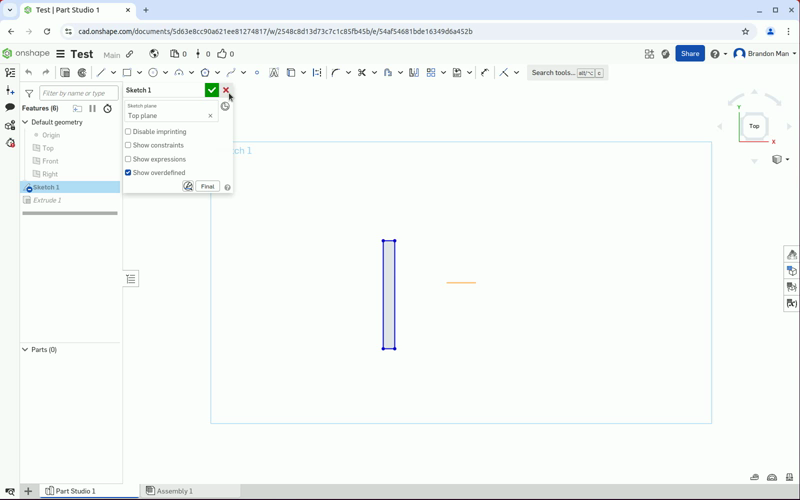
key(shift+s)
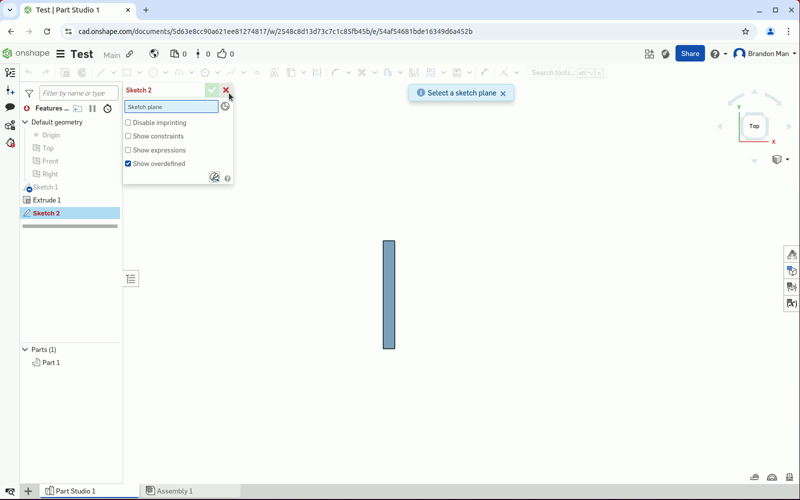
mouse_move(73, 150)
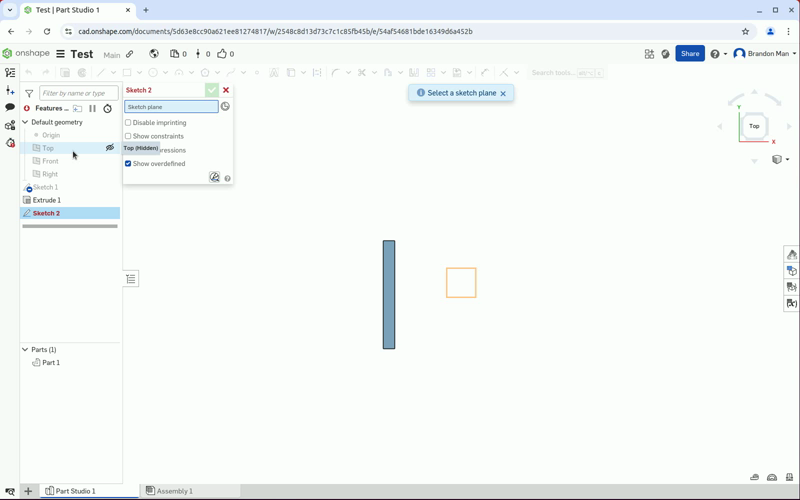
click(73, 150)
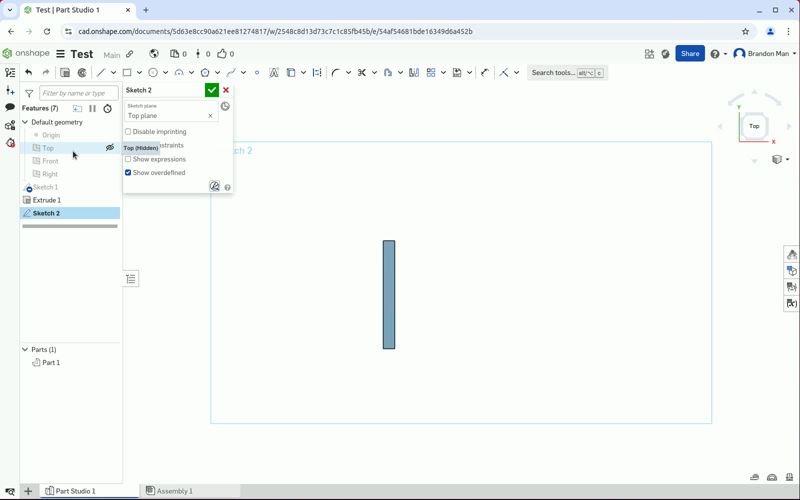
mouse_move(73, 352)
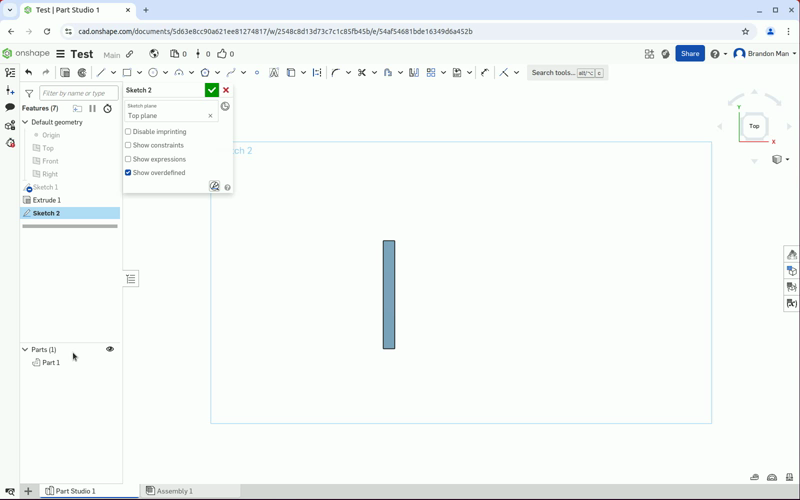
key(y)
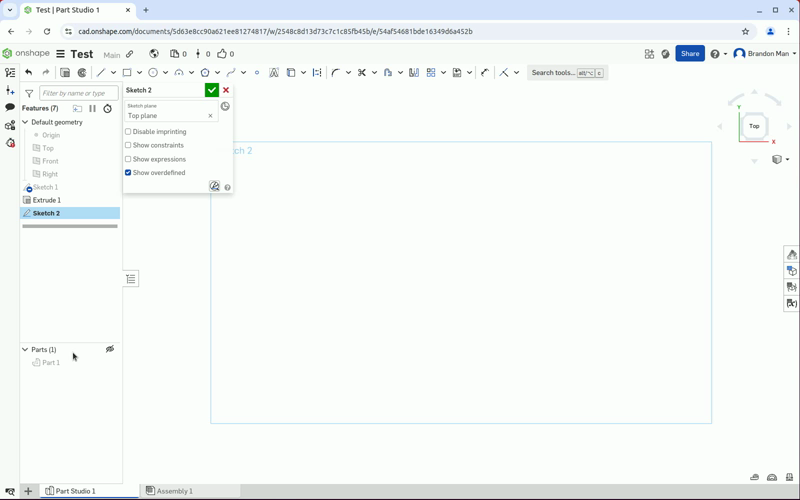
key(l)
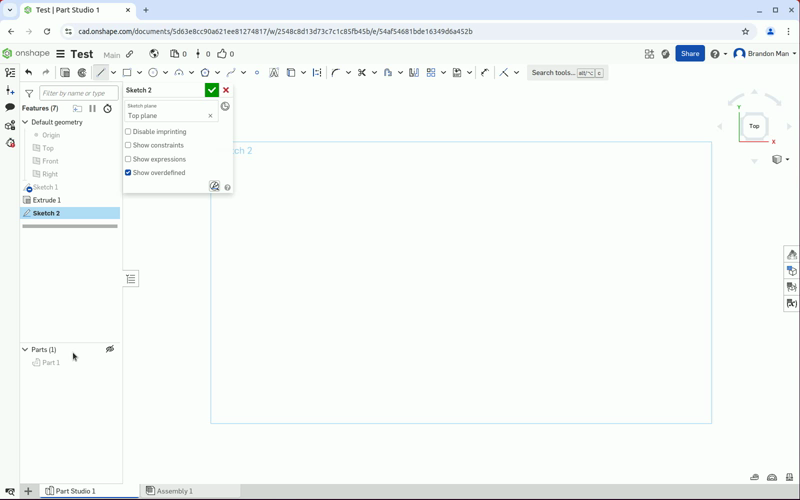
key_down(shift)
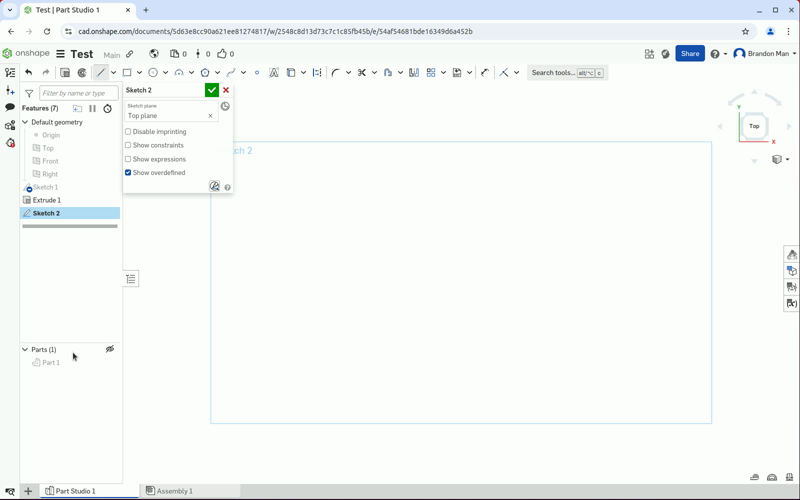
mouse_move(501, 348)
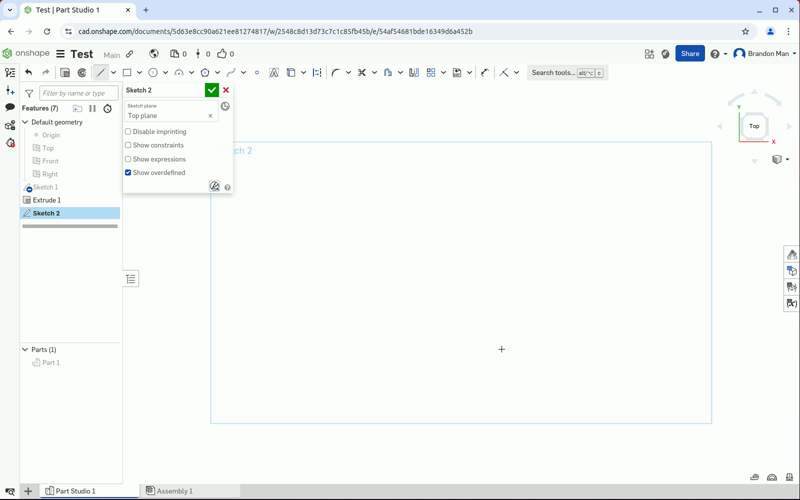
click(501, 348)
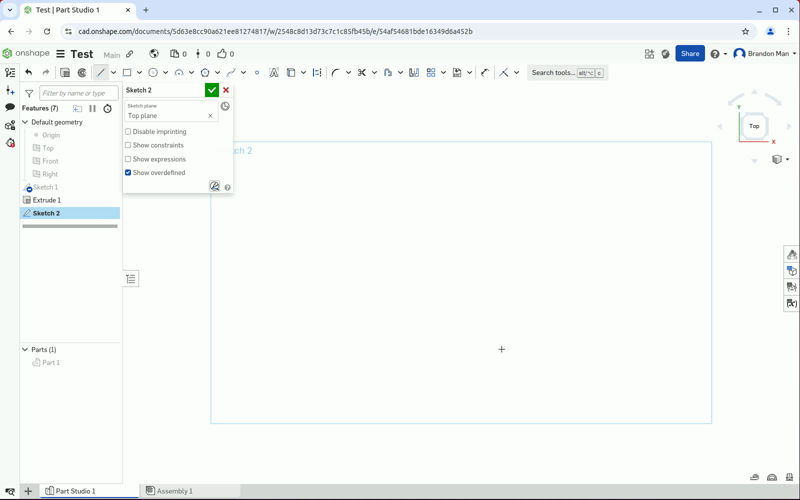
key_up(shift)
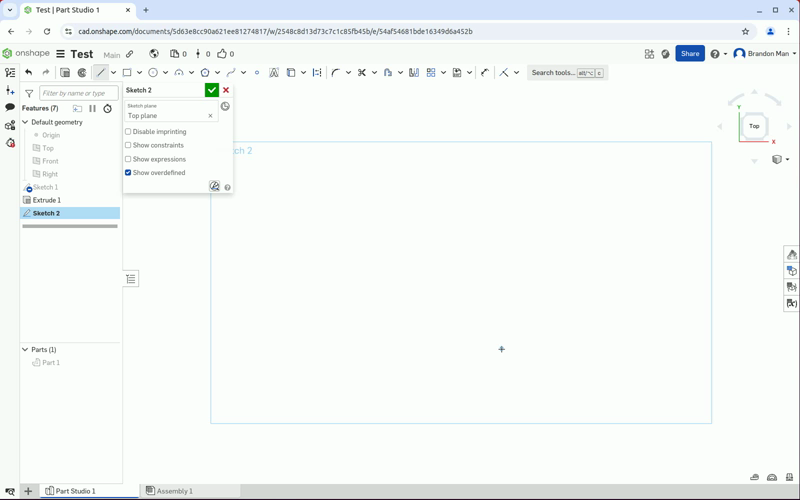
key_down(shift)
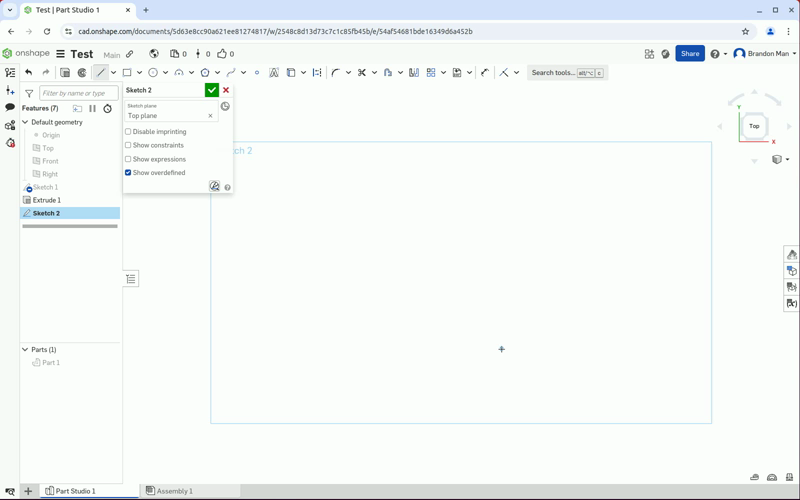
mouse_move(531, 348)
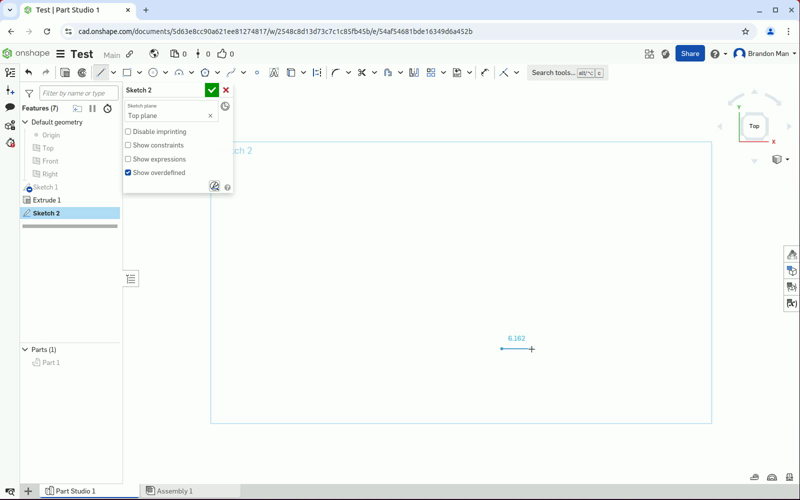
mouse_move(513, 348)
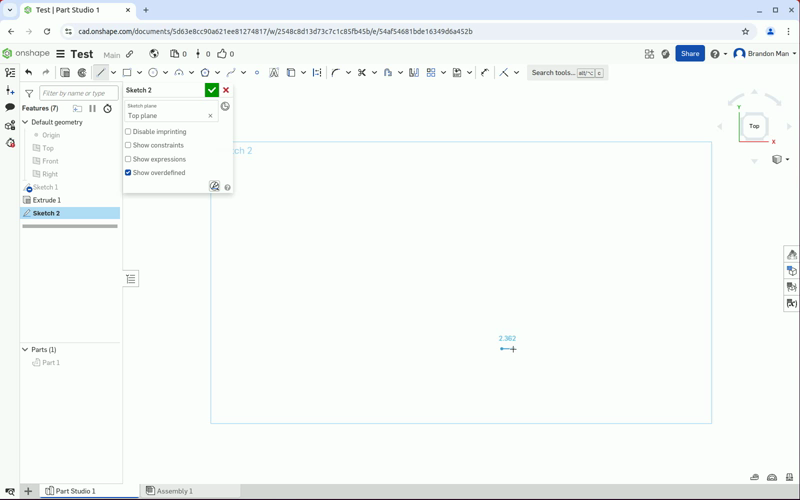
click(513, 348)
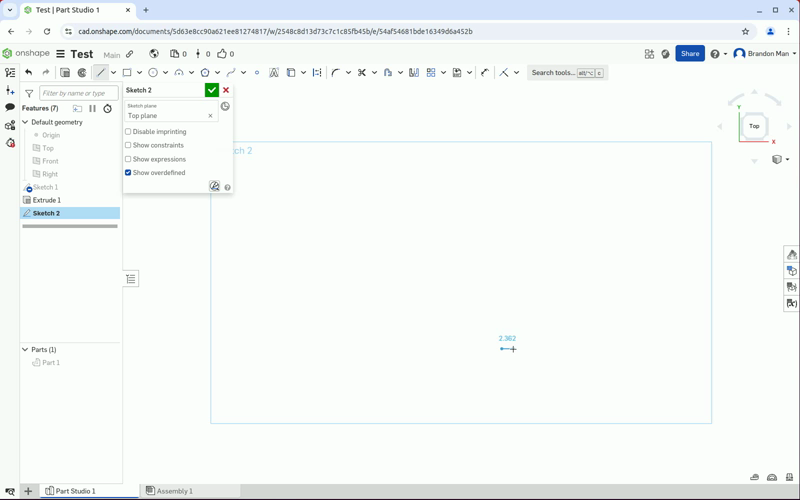
key_up(shift)
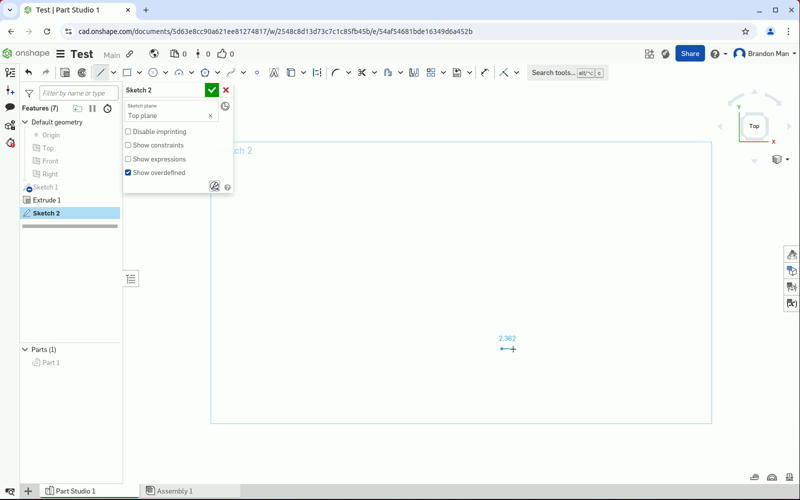
key_down(shift)
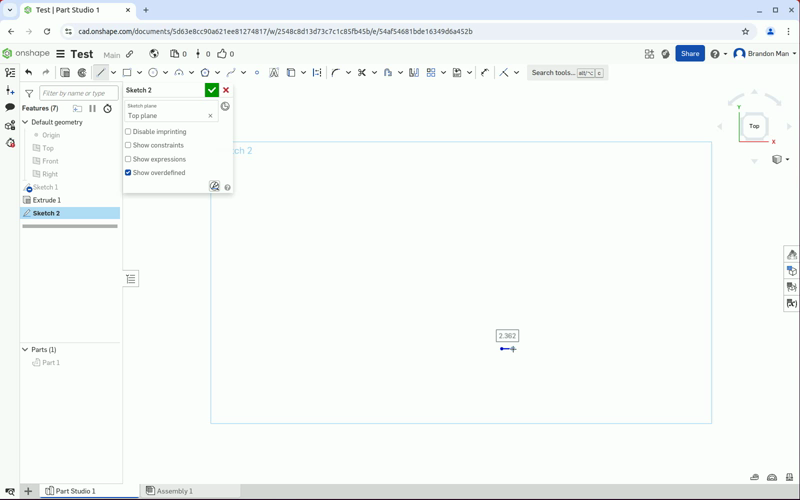
mouse_move(513, 240)
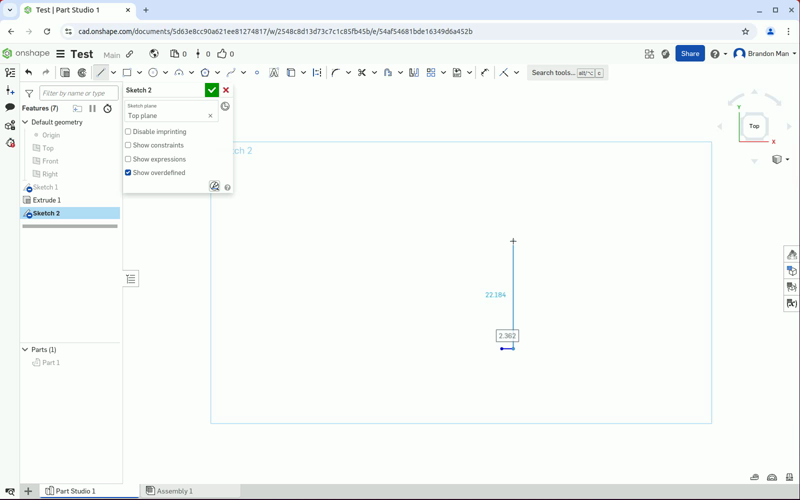
click(513, 240)
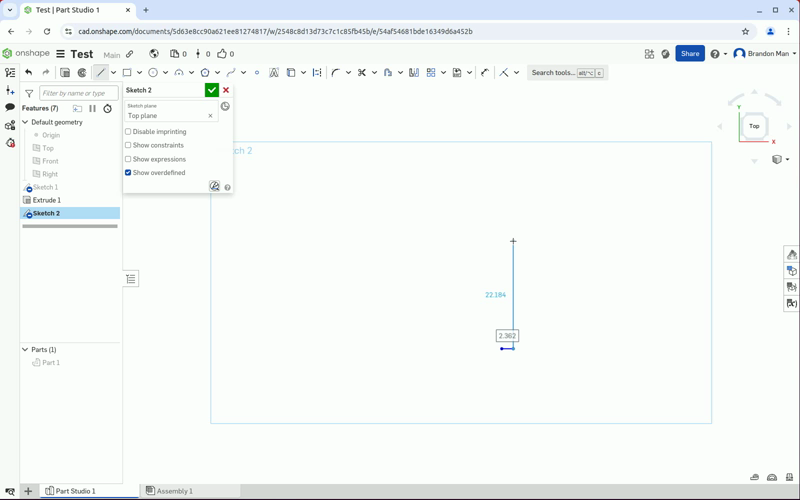
key_up(shift)
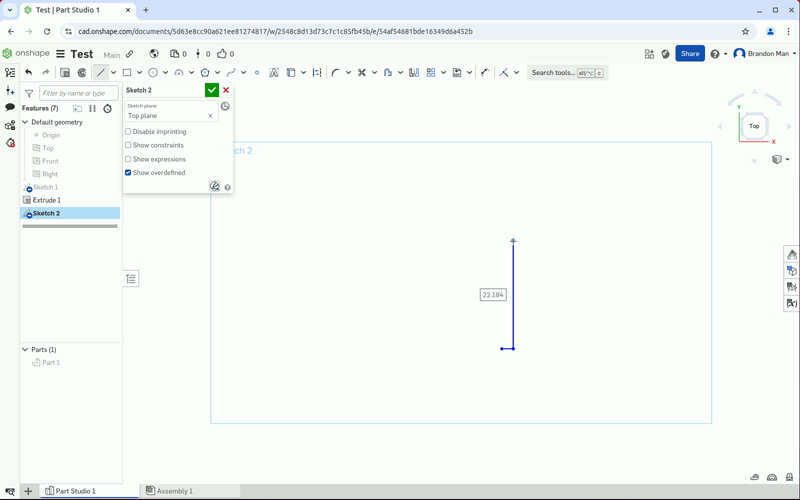
key_down(shift)
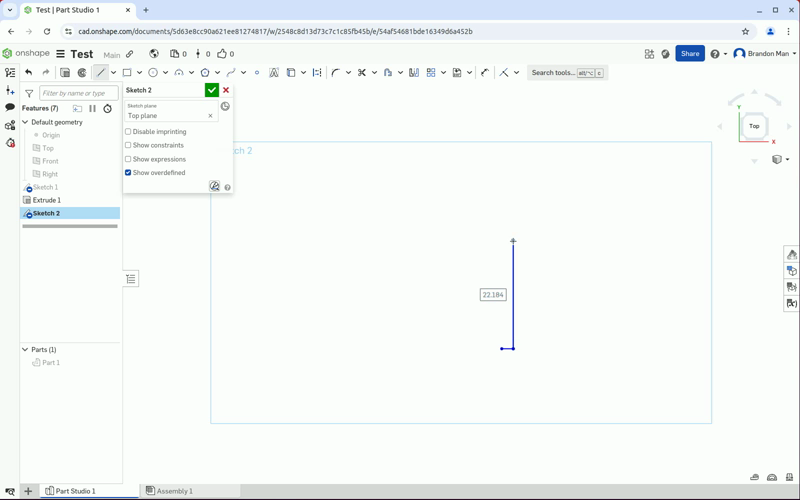
mouse_move(543, 240)
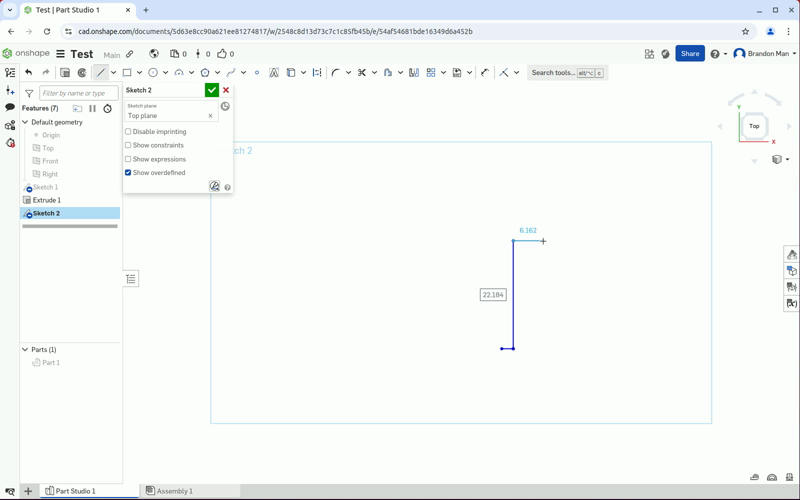
mouse_move(501, 240)
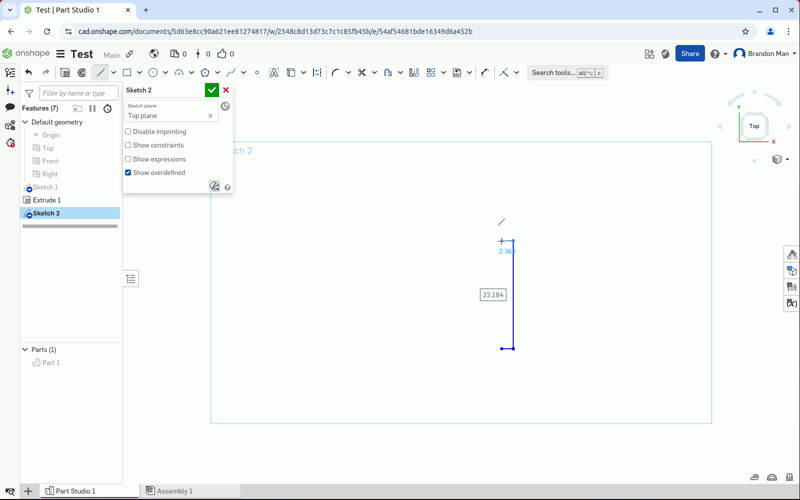
click(501, 240)
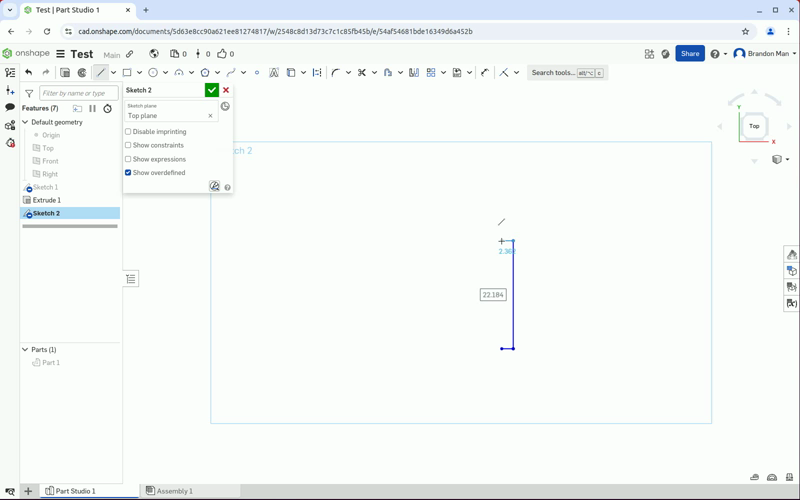
key_up(shift)
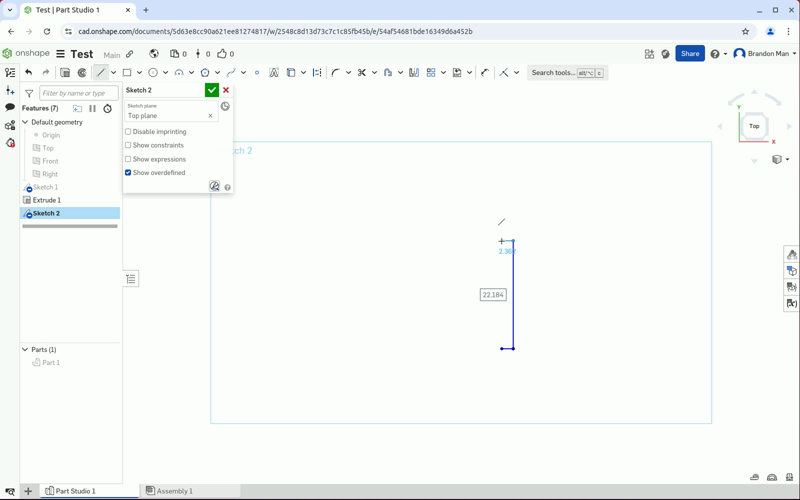
key_down(shift)
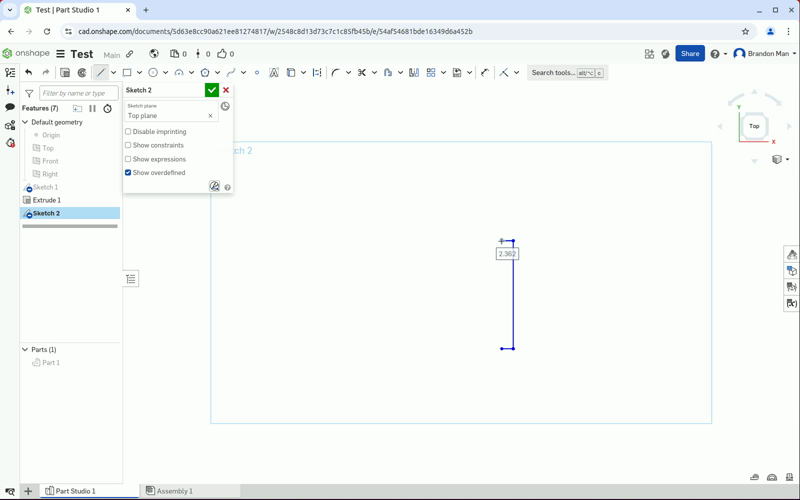
mouse_move(501, 348)
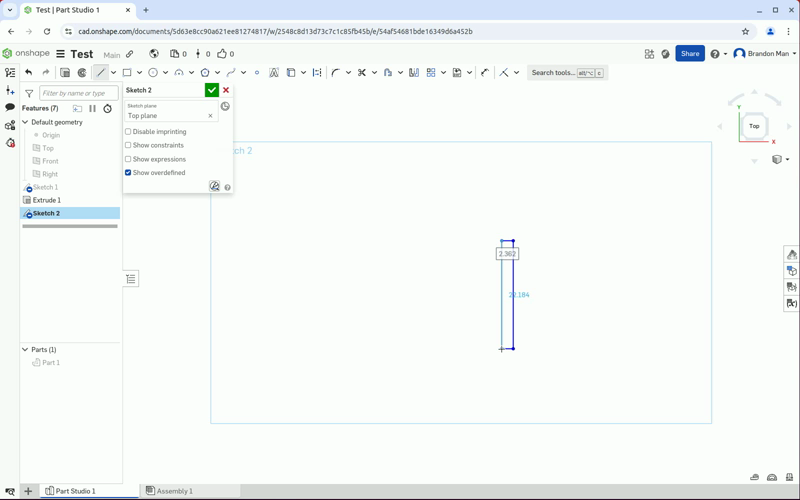
key_up(shift)
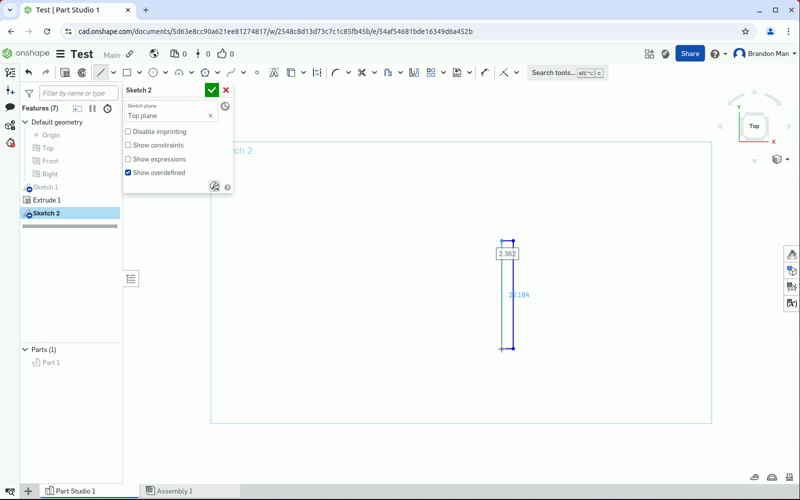
click(501, 348)
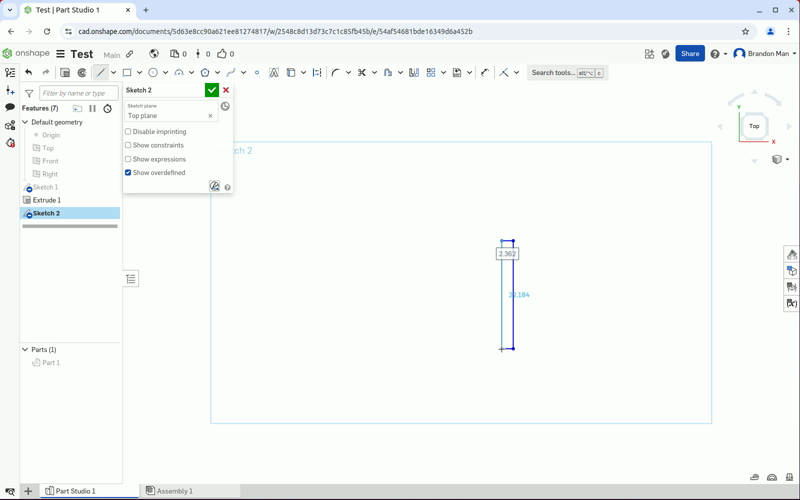
key(esc)
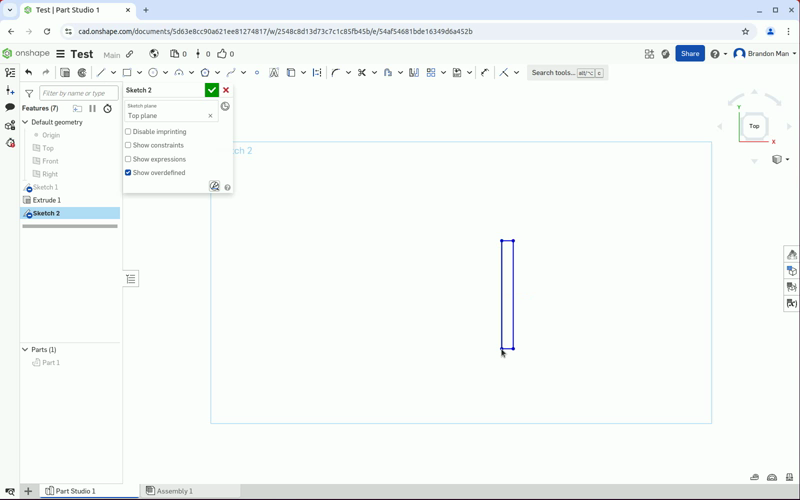
mouse_move(507, 258)
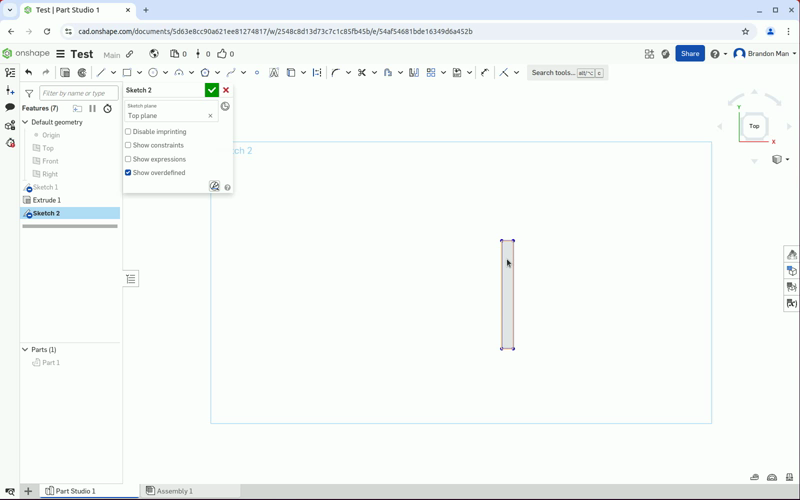
scroll(6)
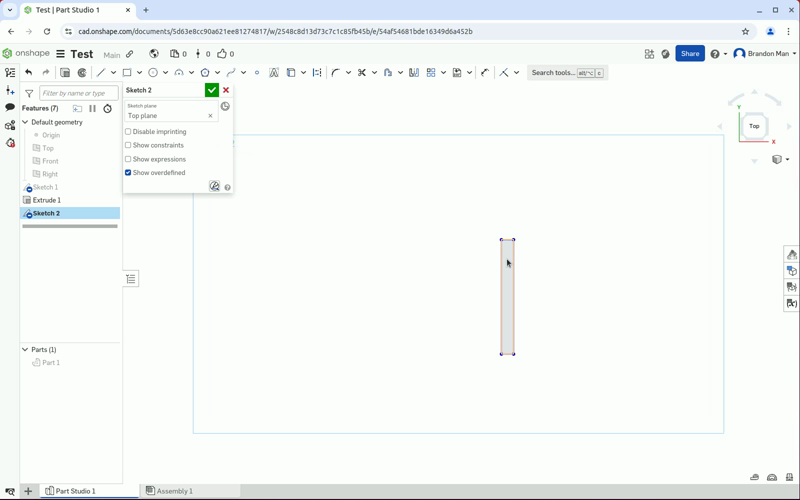
scroll(6)
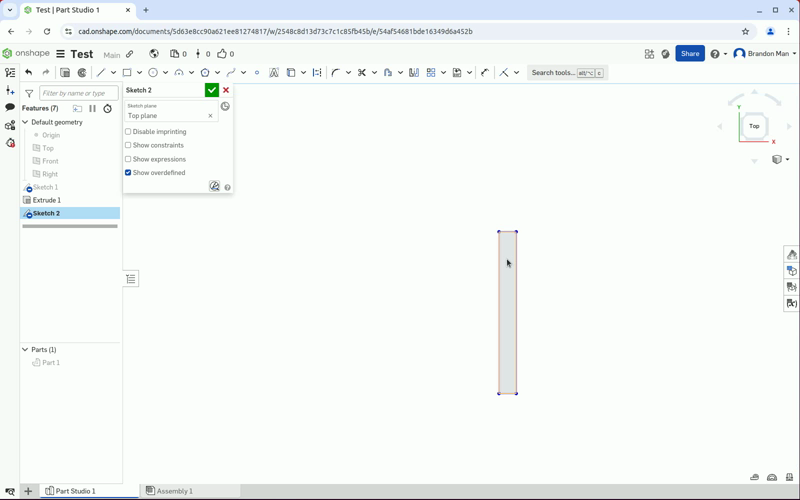
scroll(6)
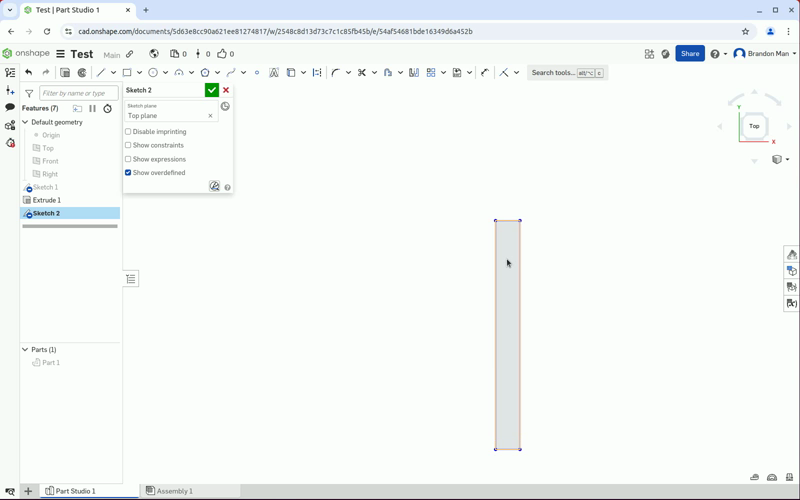
scroll(6)
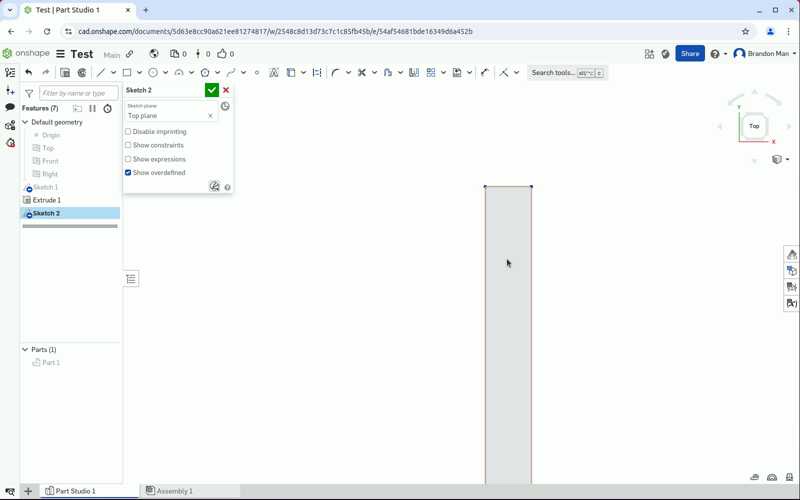
scroll(6)
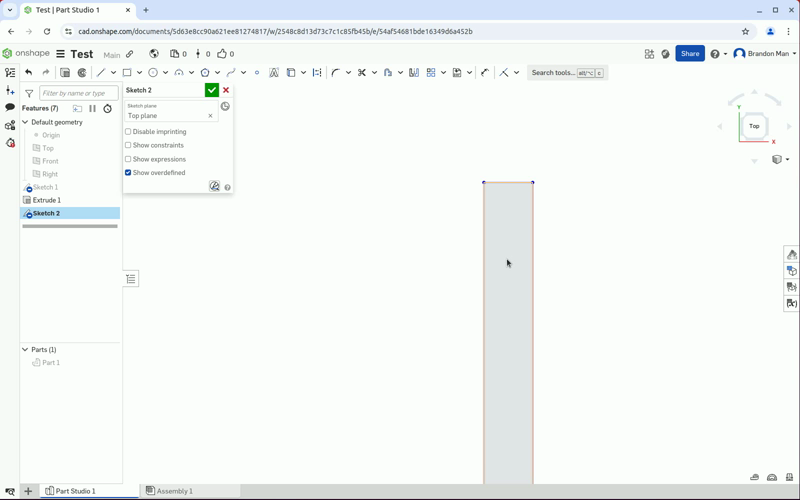
scroll(6)
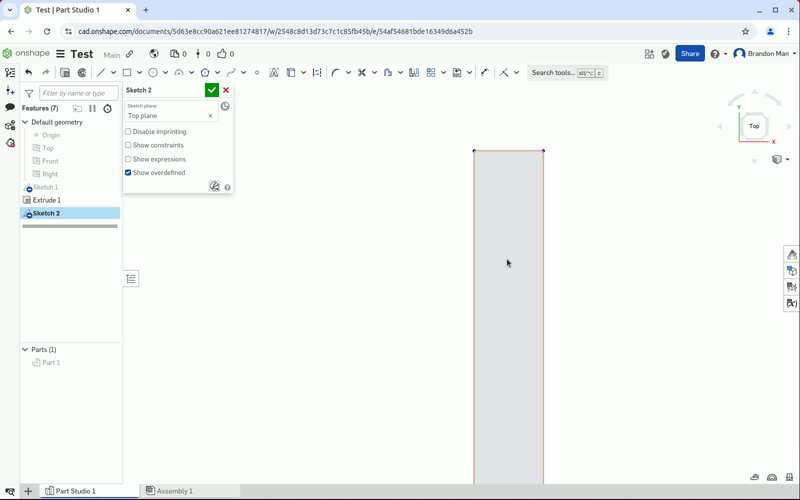
scroll(6)
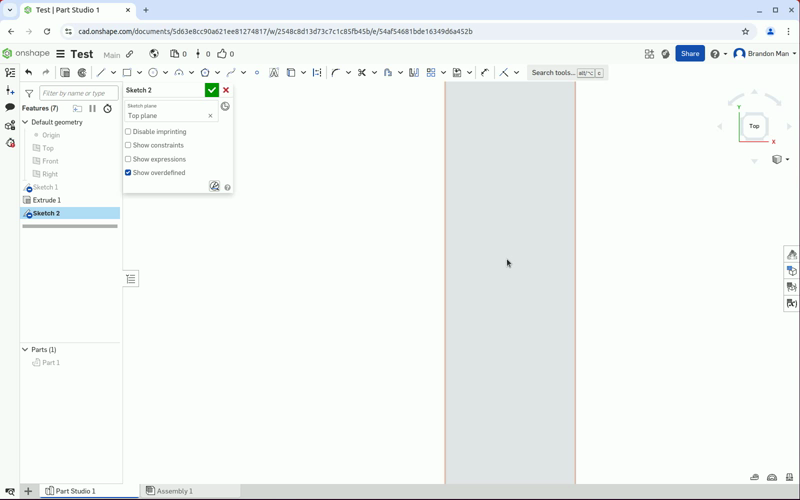
click(507, 258)
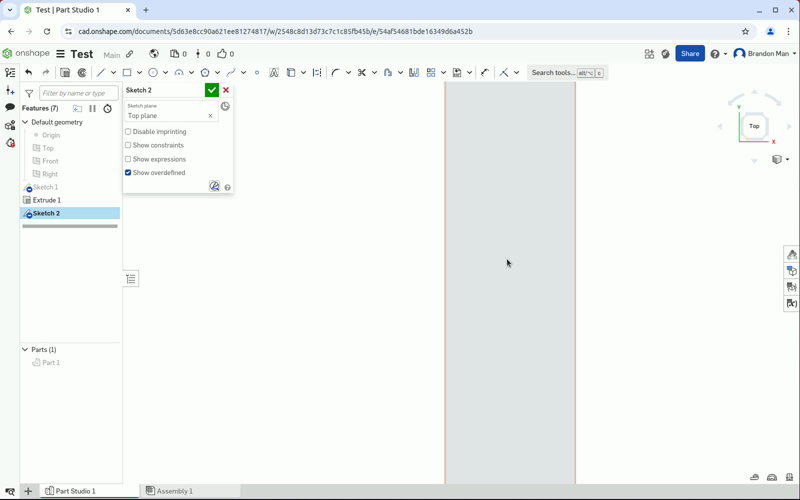
scroll(-6)
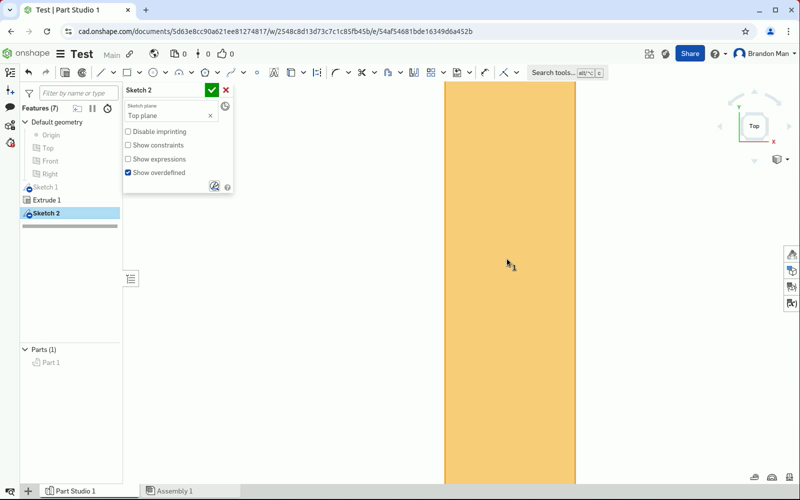
scroll(-6)
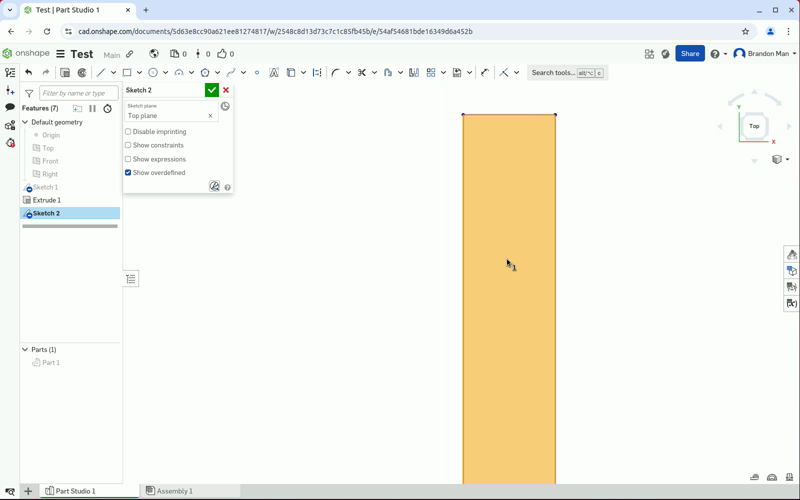
scroll(-6)
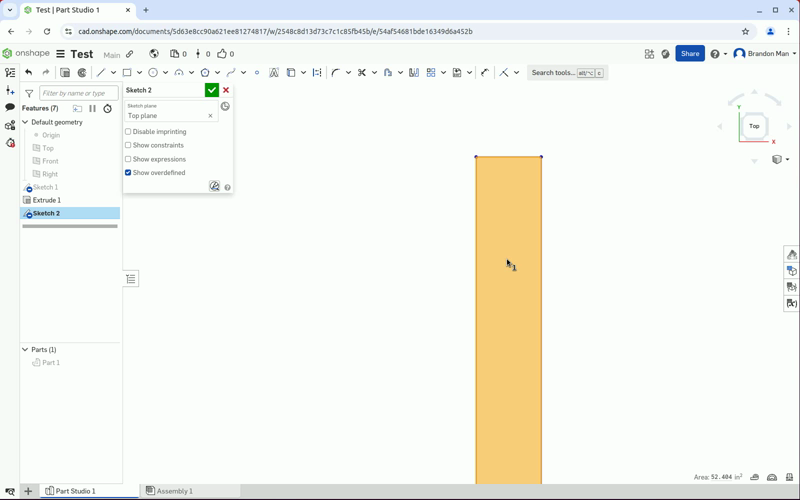
scroll(-6)
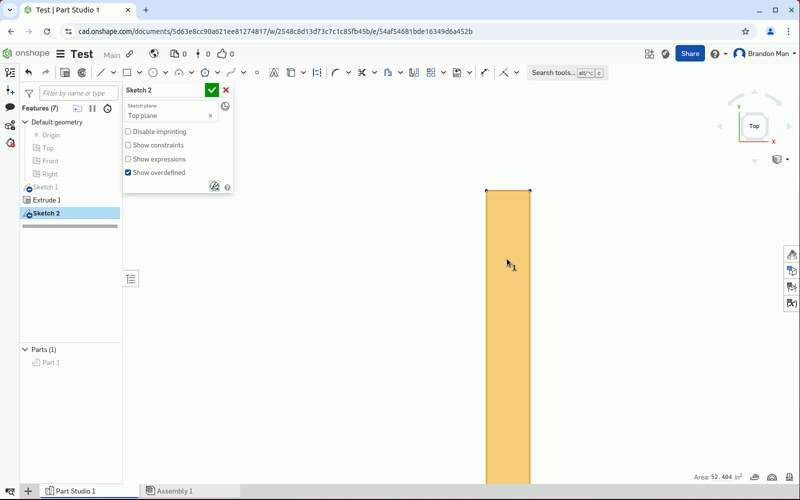
scroll(-6)
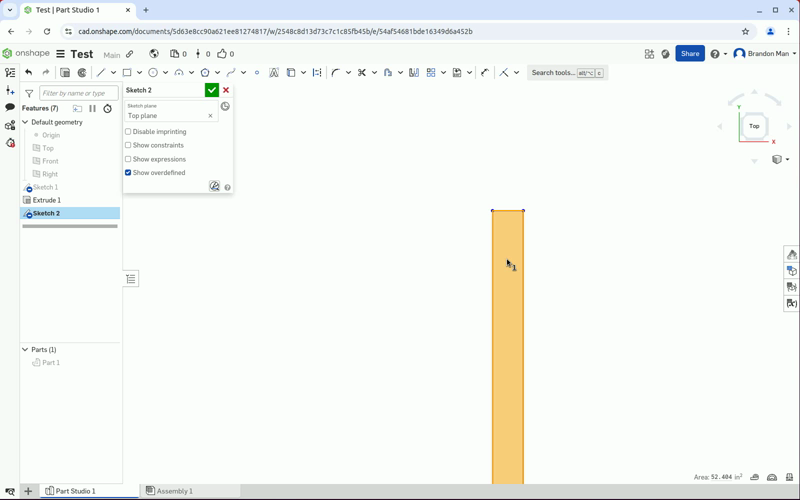
scroll(-6)
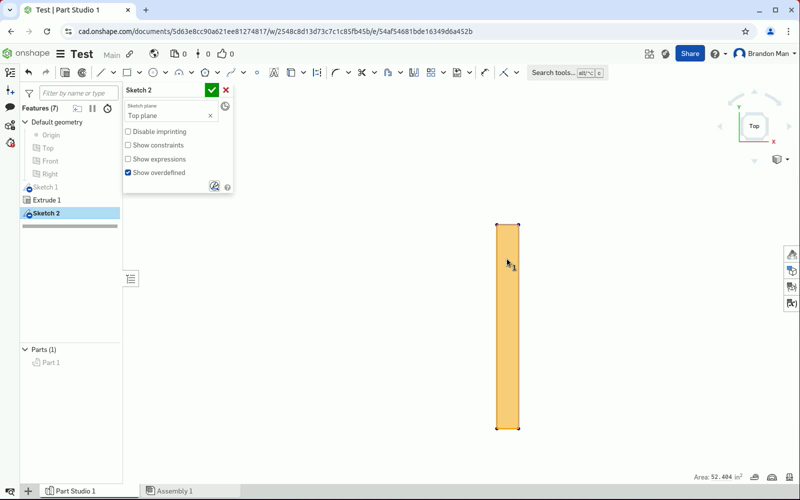
scroll(-6)
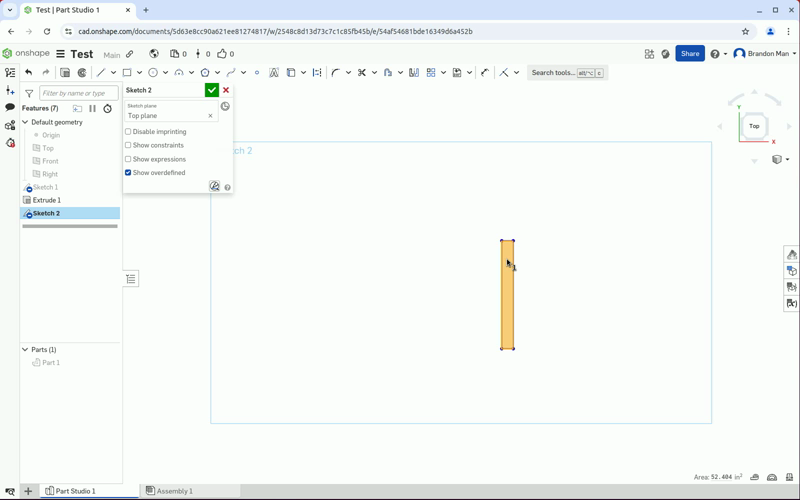
mouse_move(73, 352)
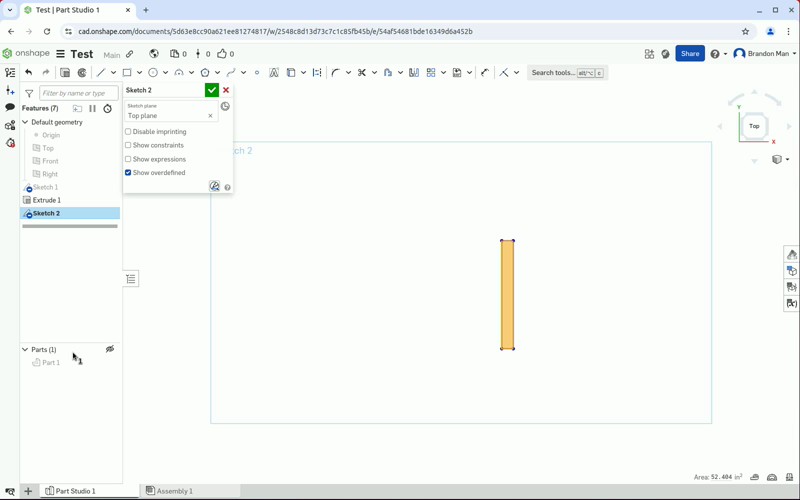
key(shift+y)
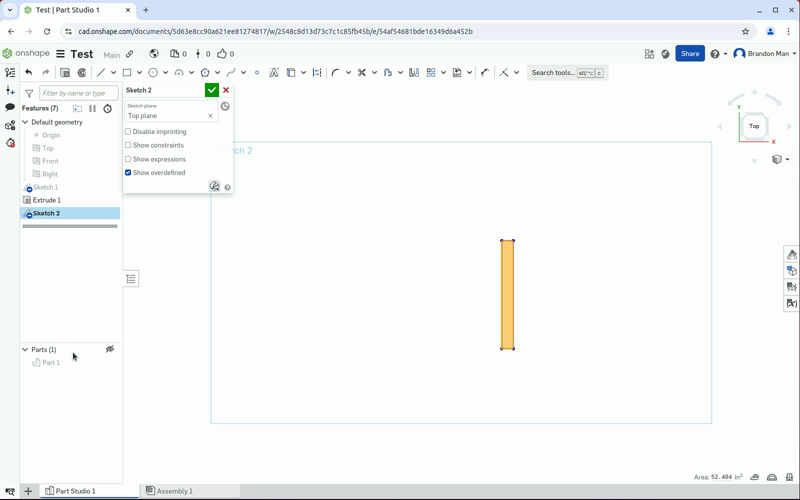
key(shift+e)
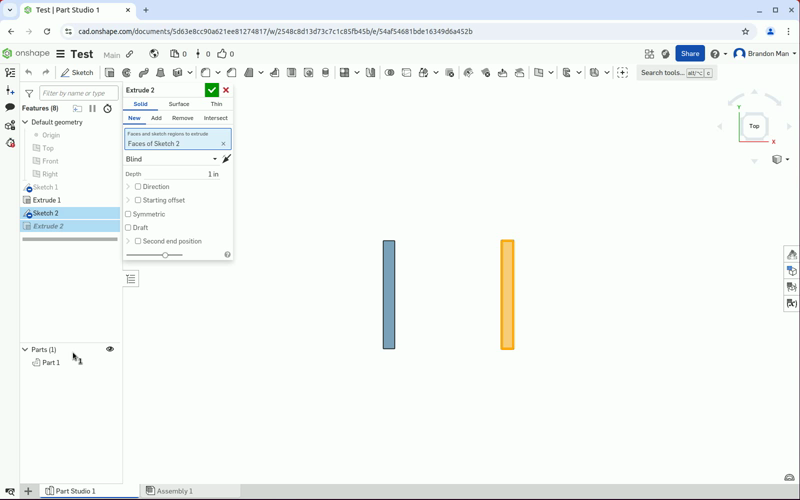
mouse_move(143, 106)
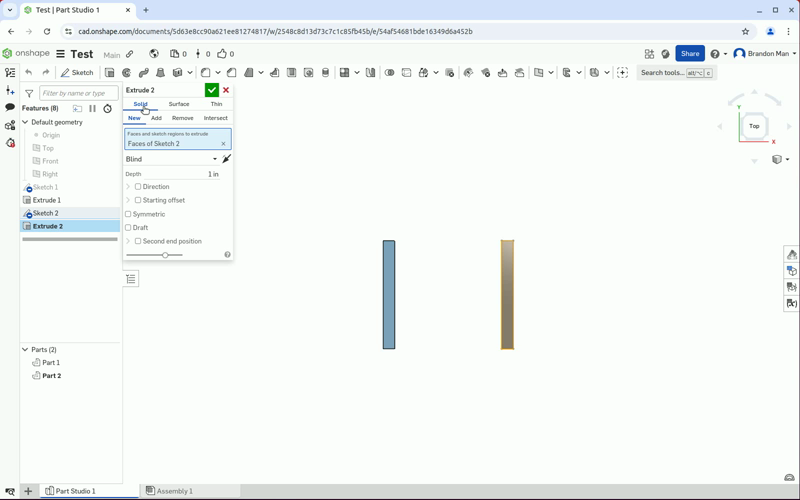
click(143, 106)
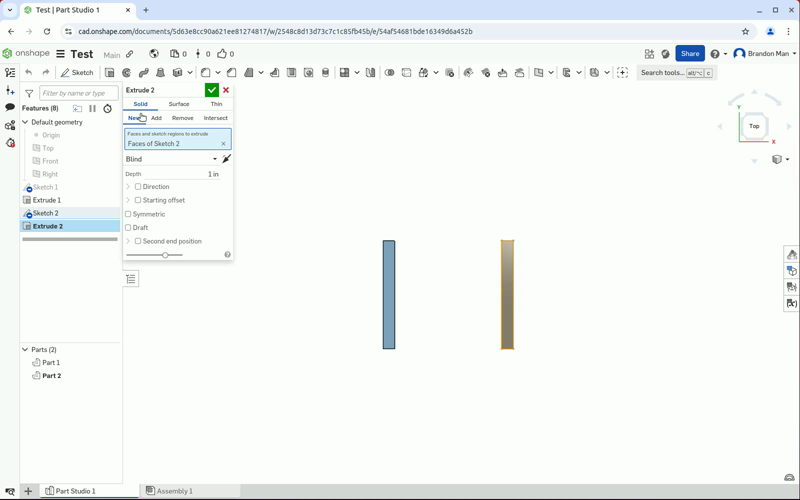
mouse_move(137, 120)
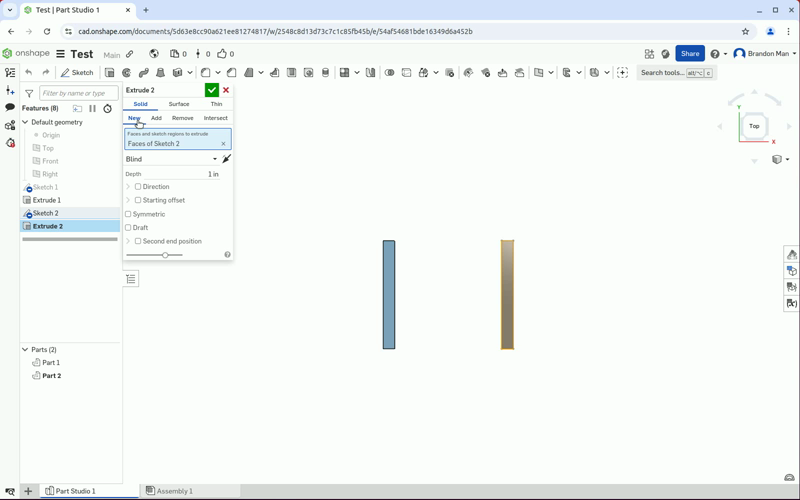
click(137, 120)
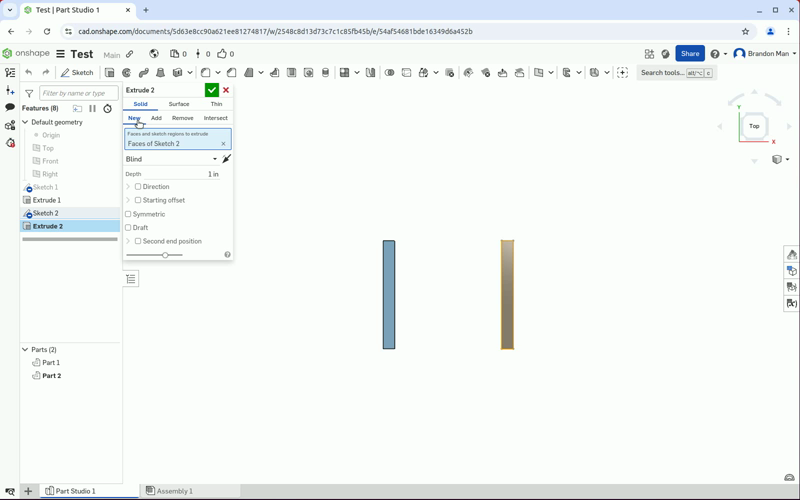
key(tab, 4)
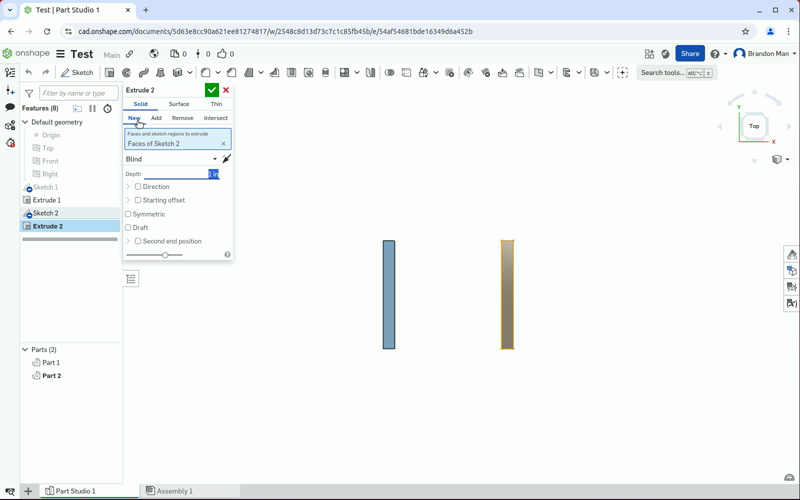
text(2.166)
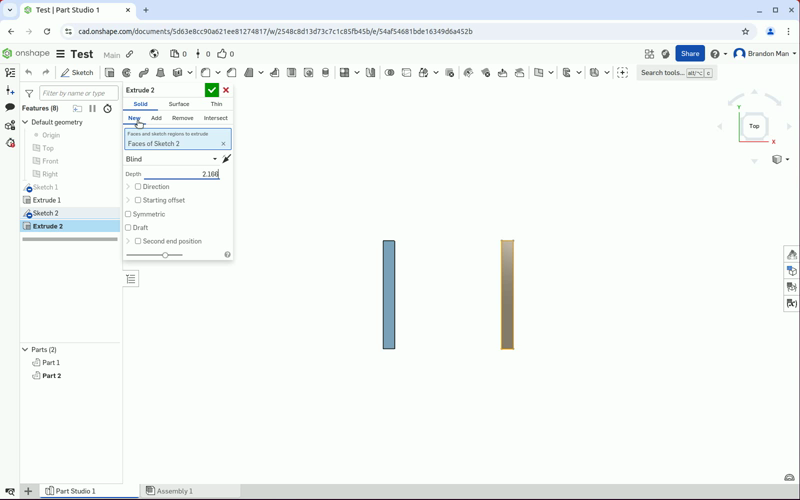
key(enter)
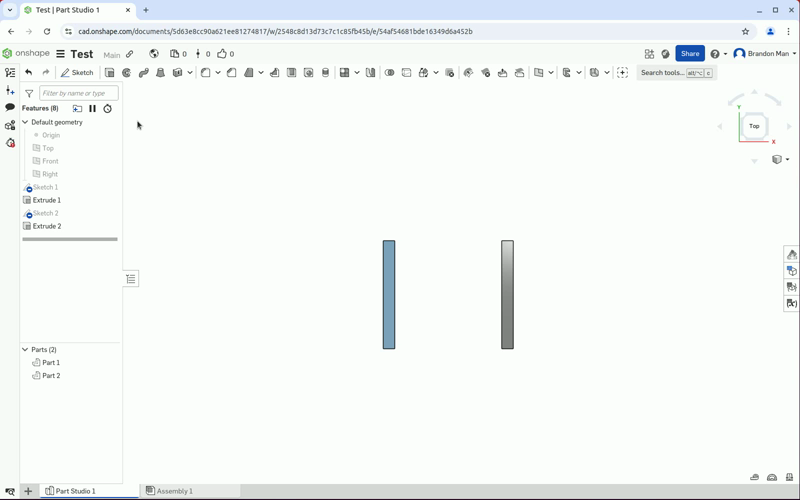
key(shift+h)
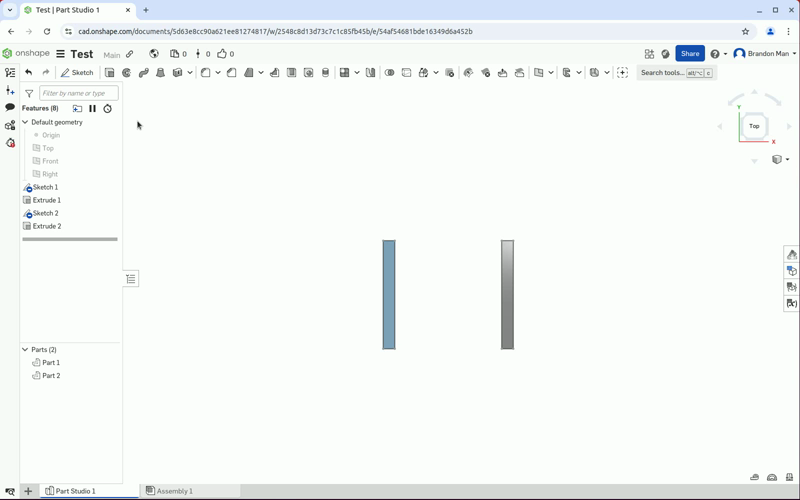
key(shift+h)
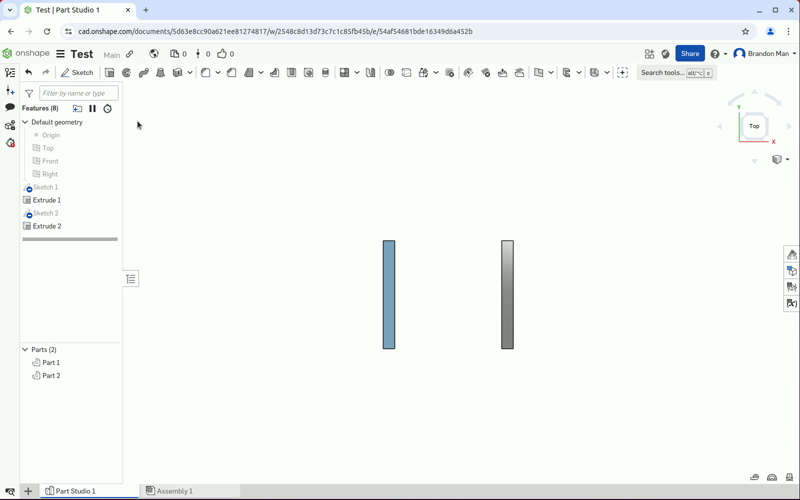
mouse_move(73, 189)
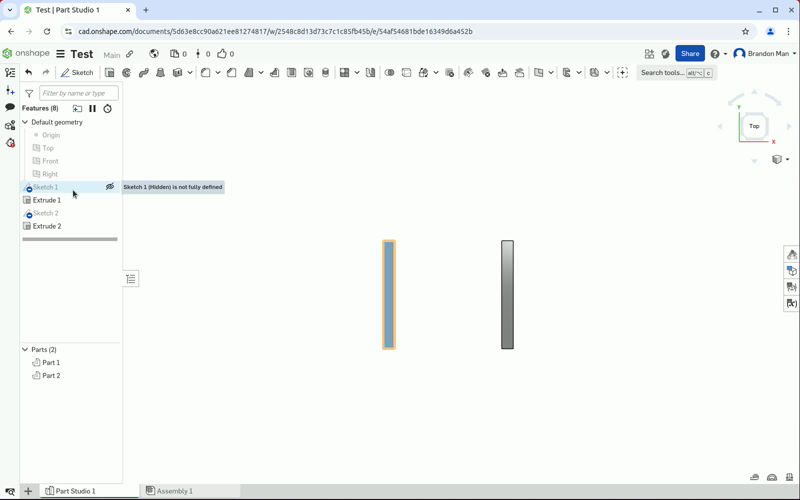
click(73, 189)
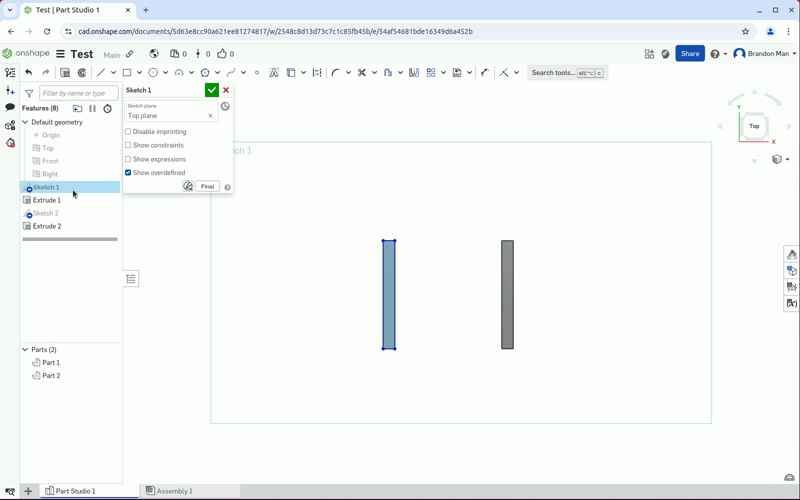
mouse_move(229, 92)
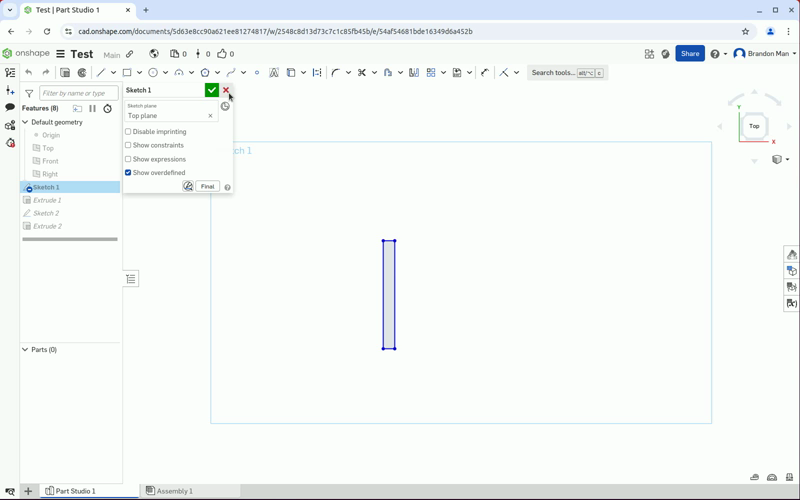
click(229, 92)
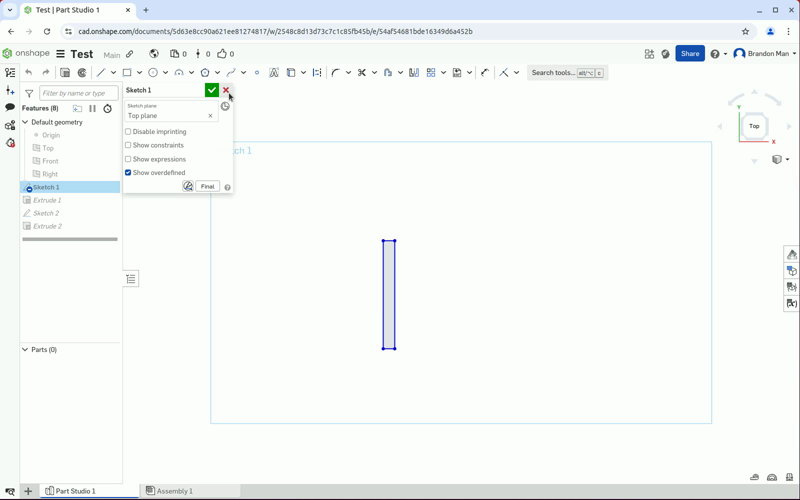
key(shift+s)
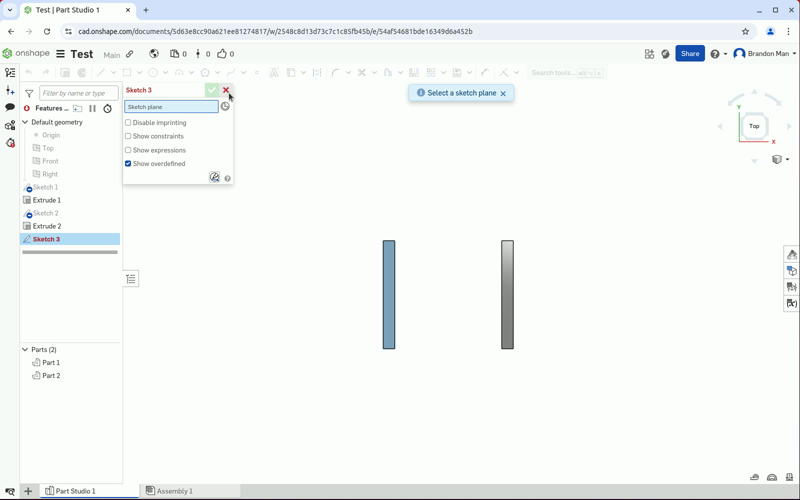
mouse_move(73, 150)
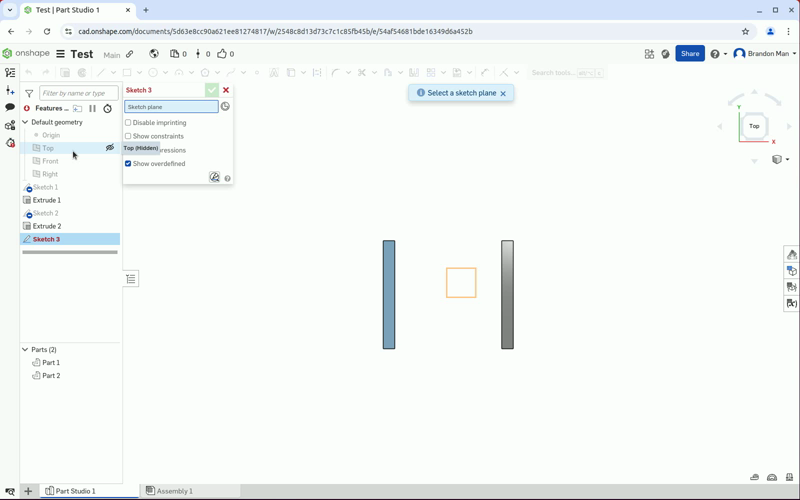
click(73, 150)
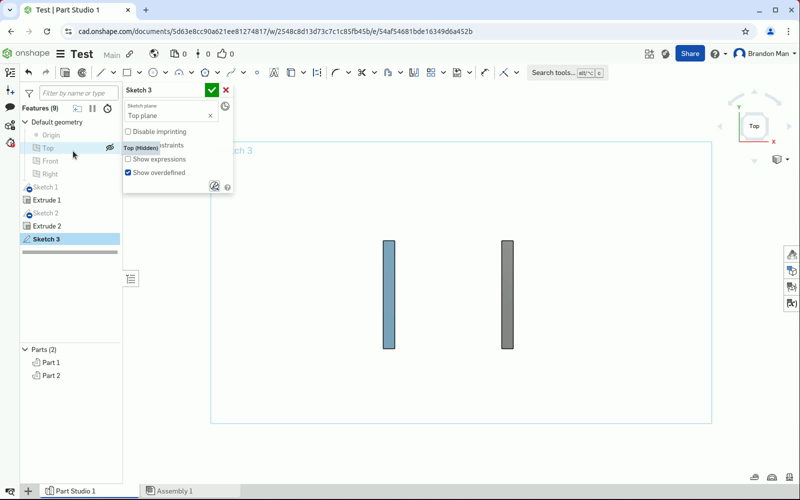
mouse_move(73, 352)
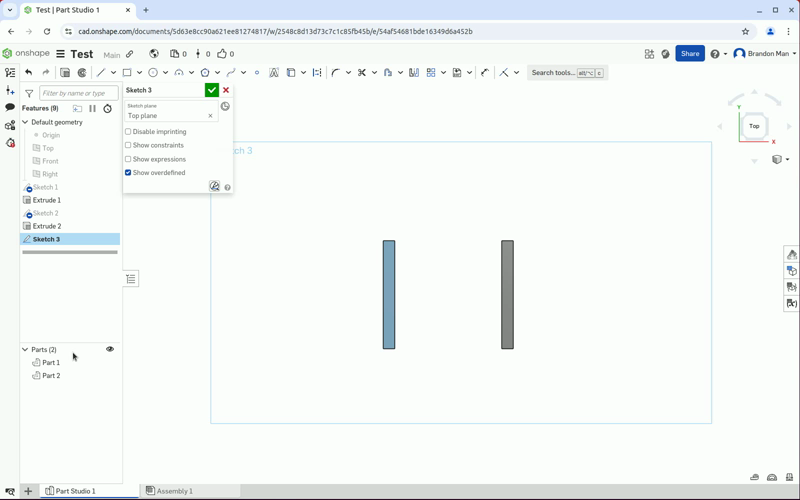
key(y)
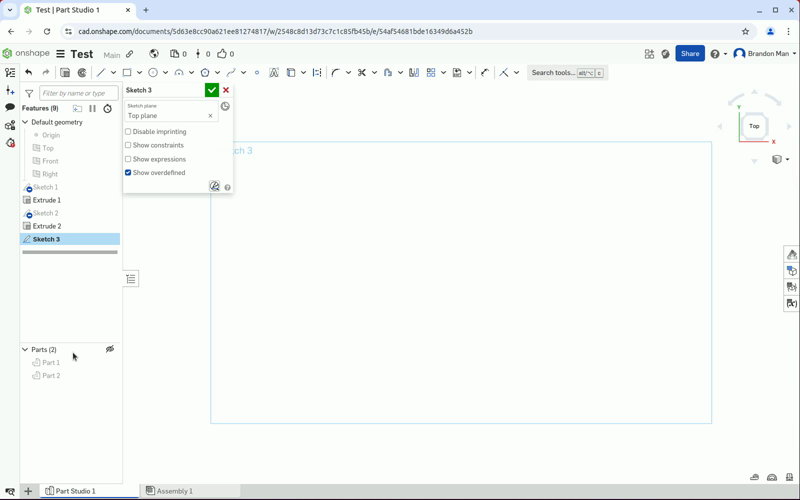
key(l)
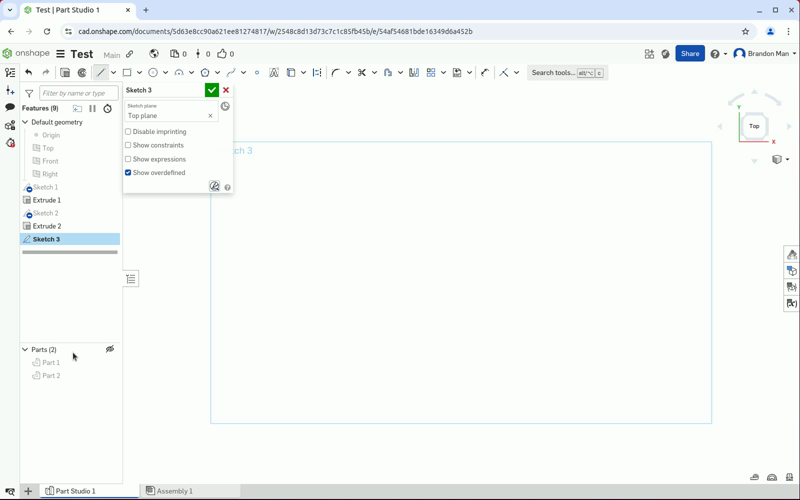
key_down(shift)
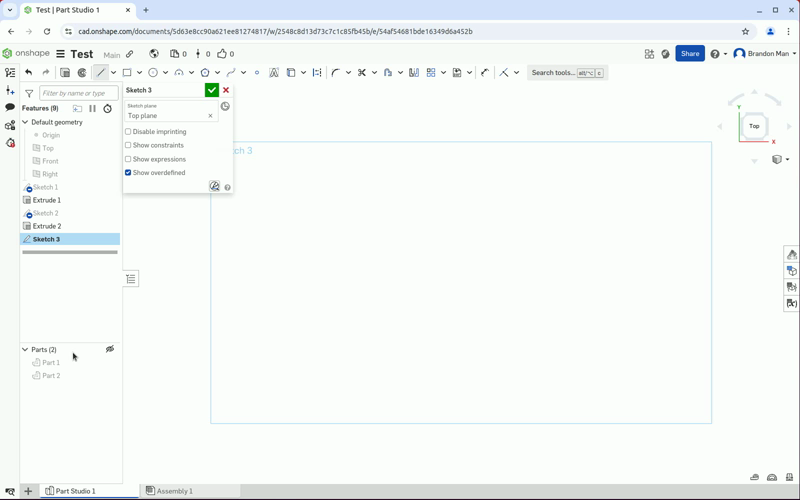
mouse_move(393, 395)
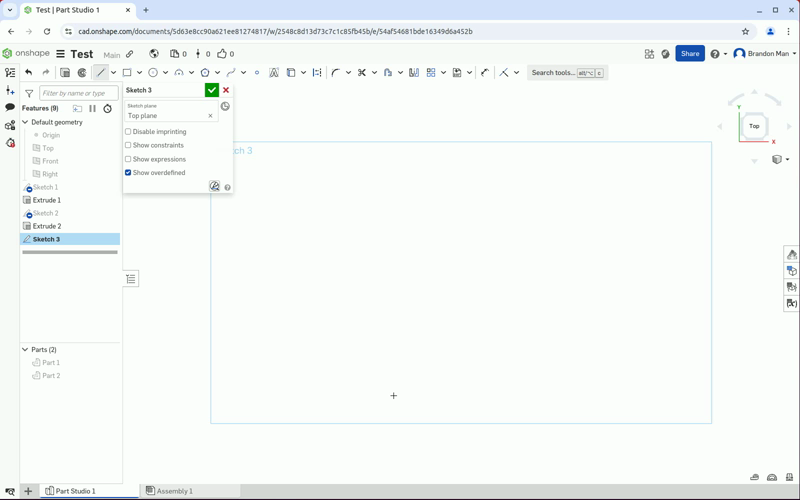
click(393, 395)
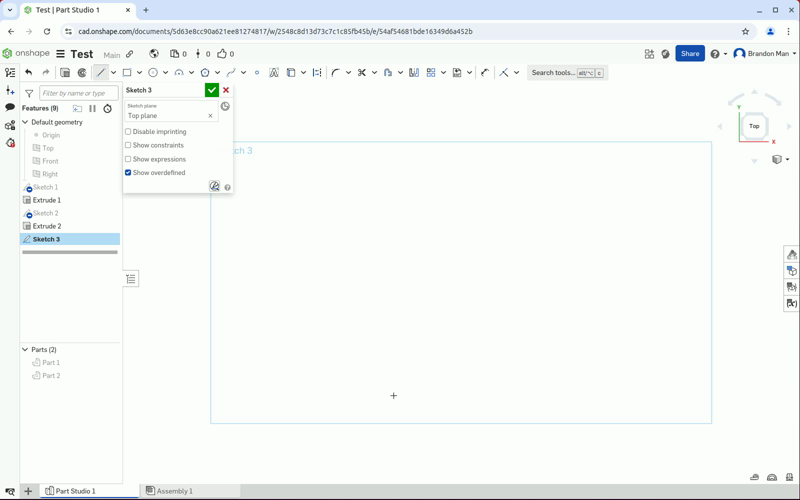
key_up(shift)
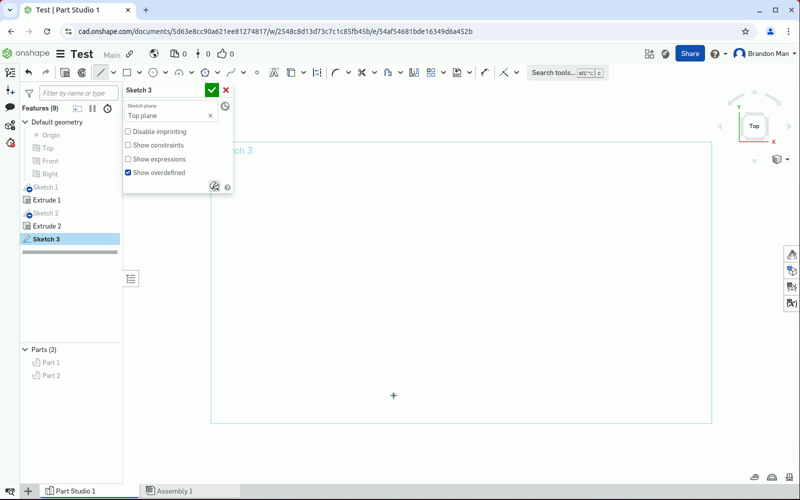
key_down(shift)
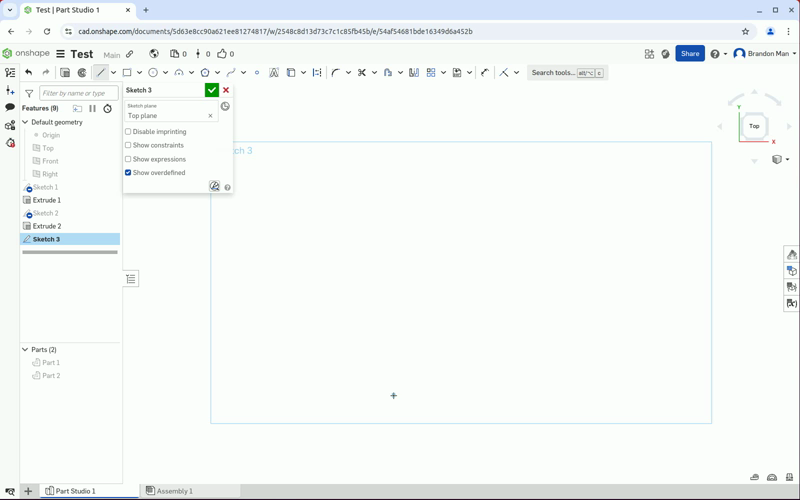
mouse_move(502, 395)
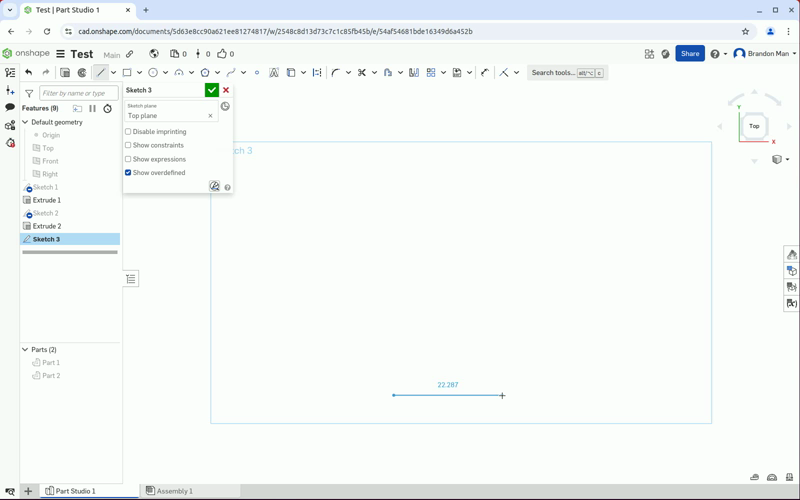
click(502, 395)
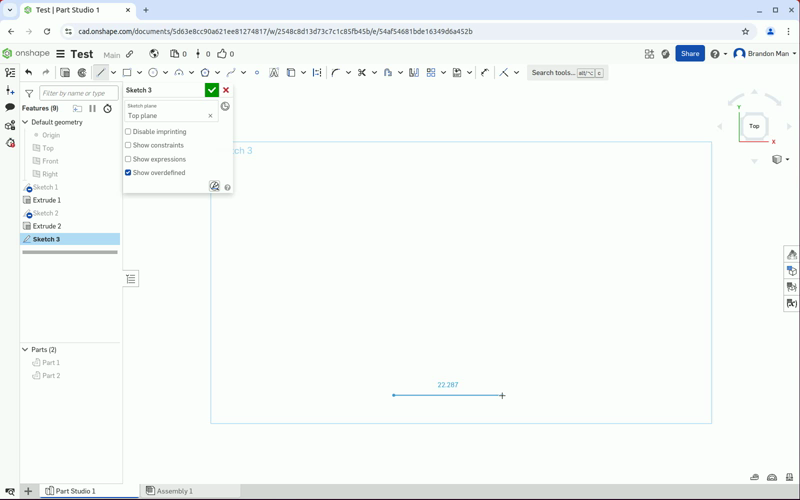
key_up(shift)
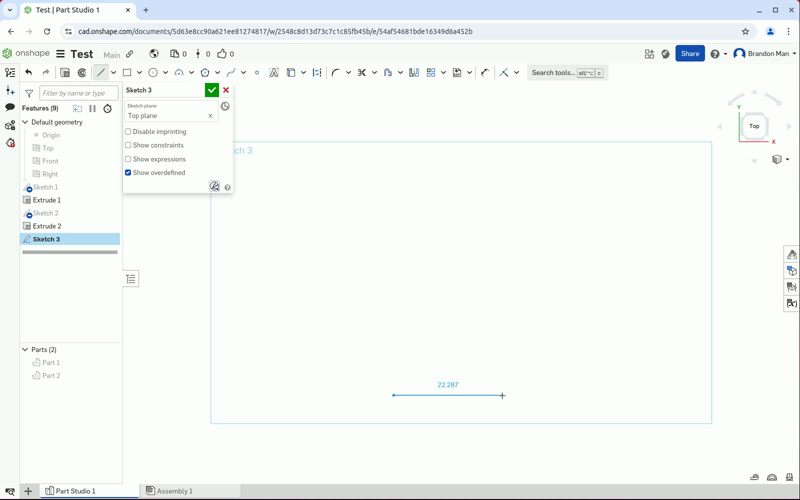
key_down(shift)
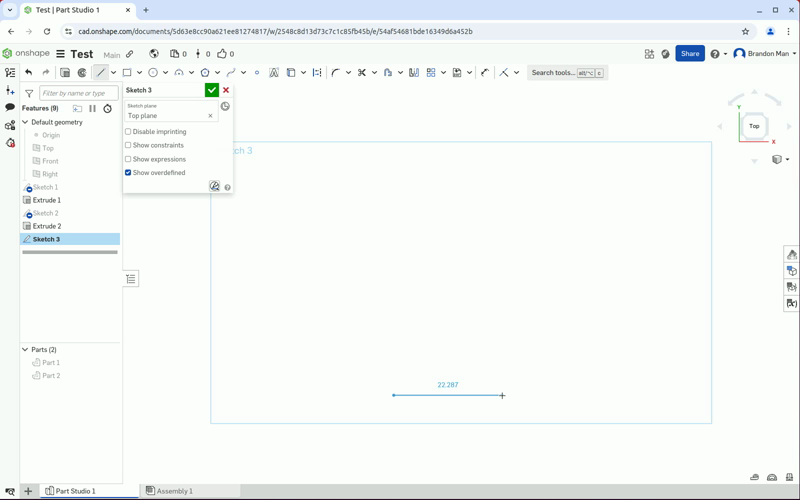
mouse_move(532, 395)
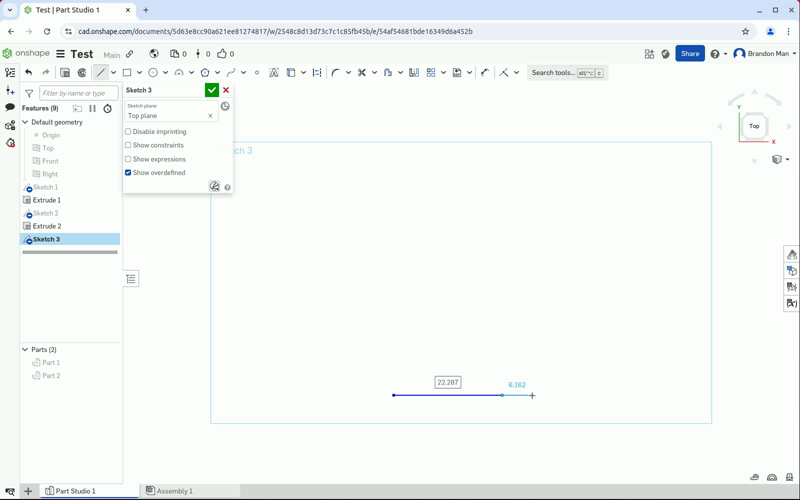
mouse_move(502, 348)
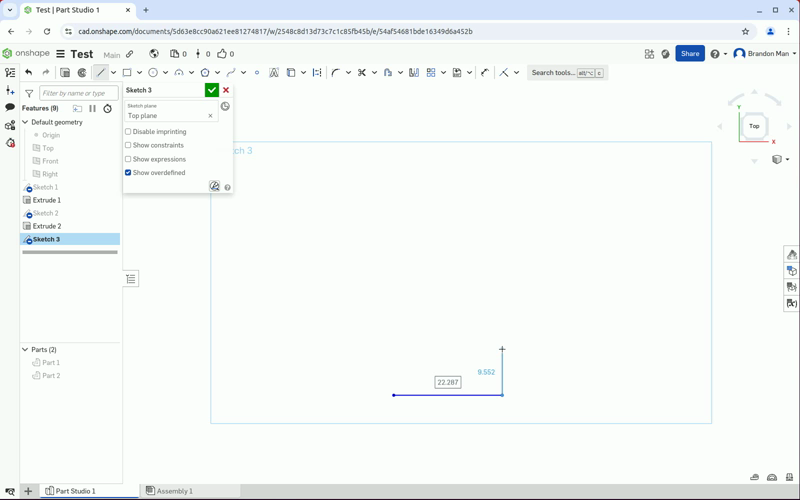
click(502, 348)
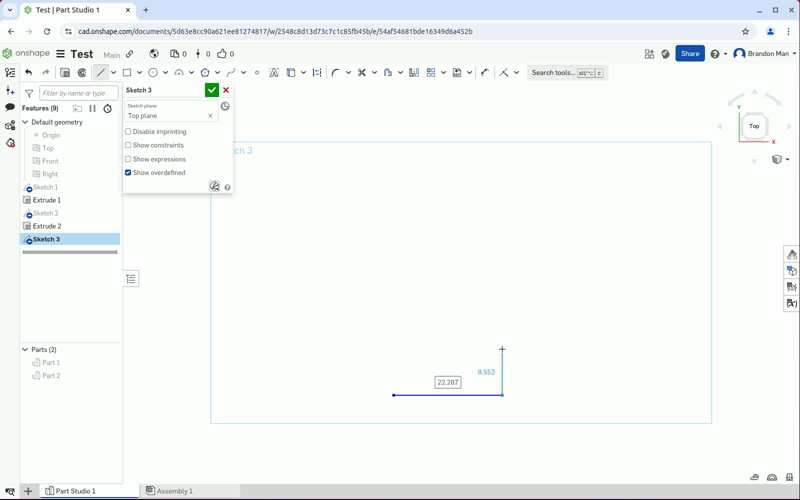
key_up(shift)
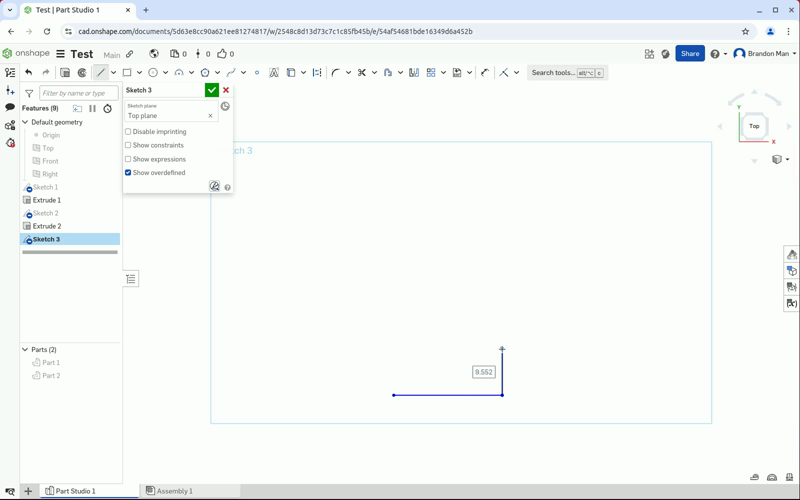
key_down(shift)
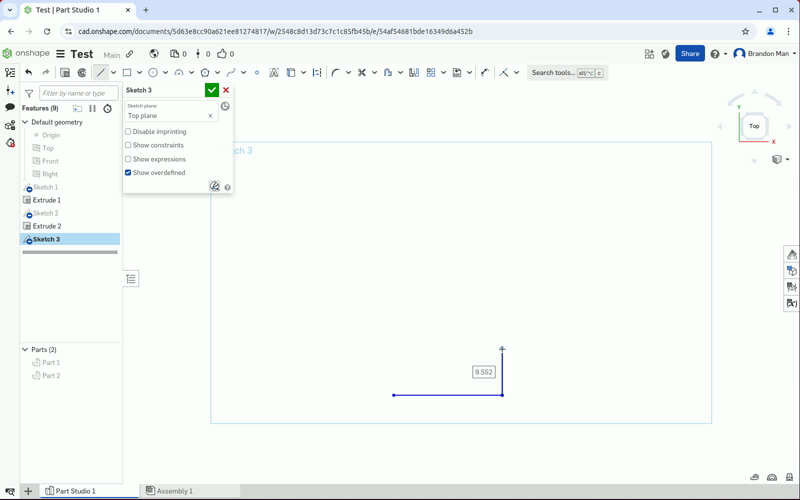
mouse_move(502, 240)
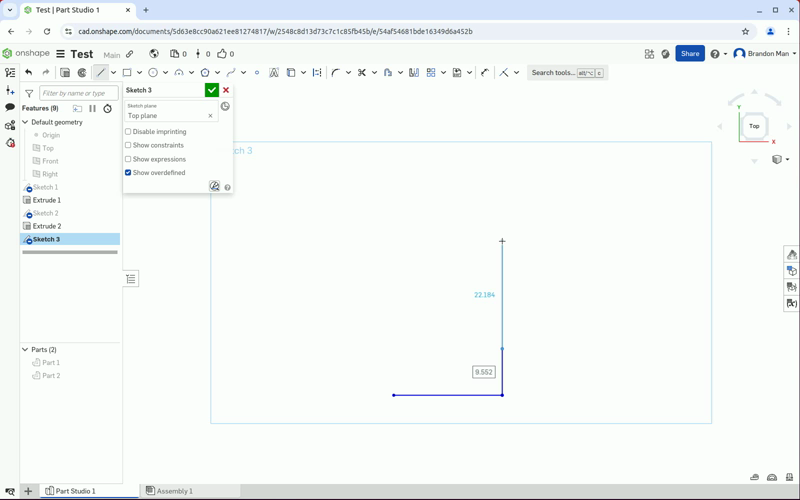
click(502, 240)
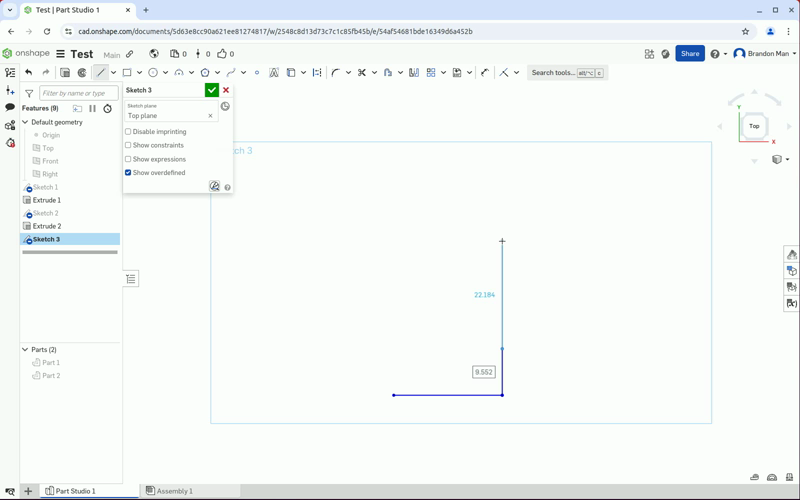
key_up(shift)
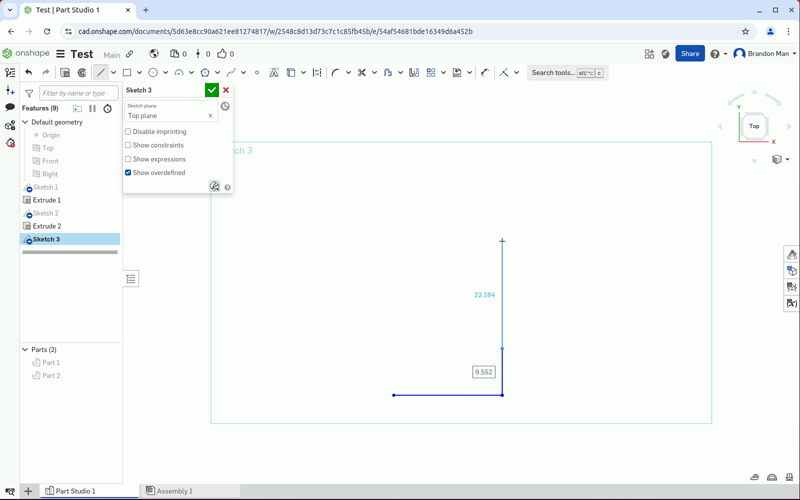
key_down(shift)
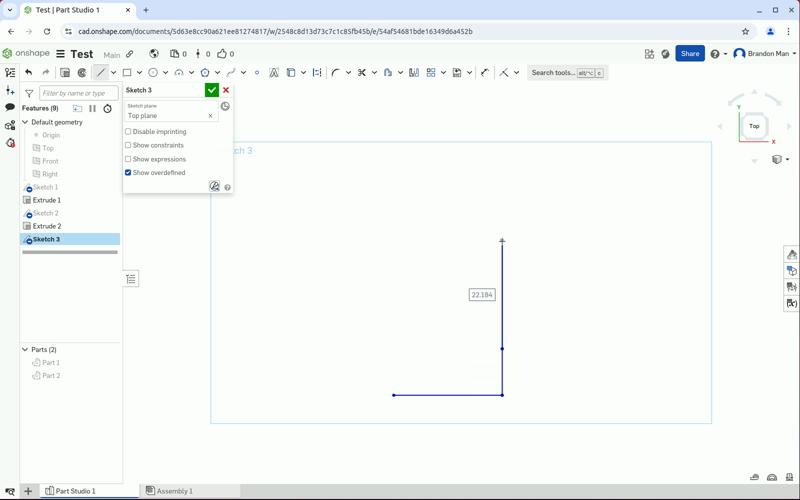
mouse_move(532, 240)
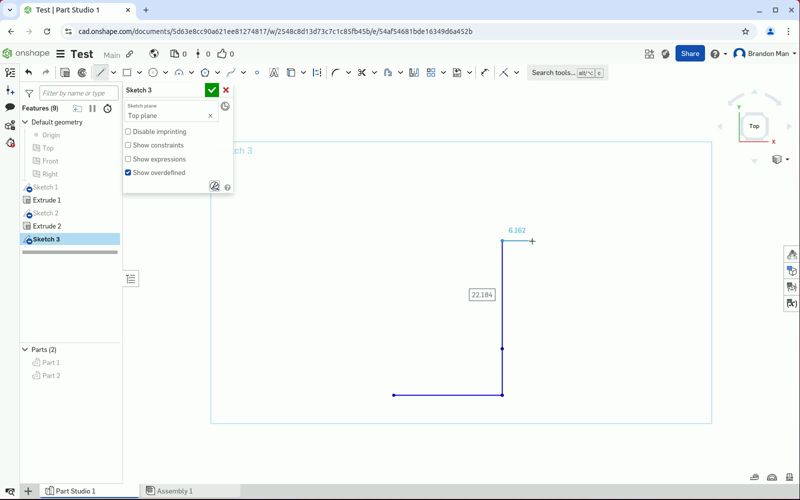
mouse_move(502, 201)
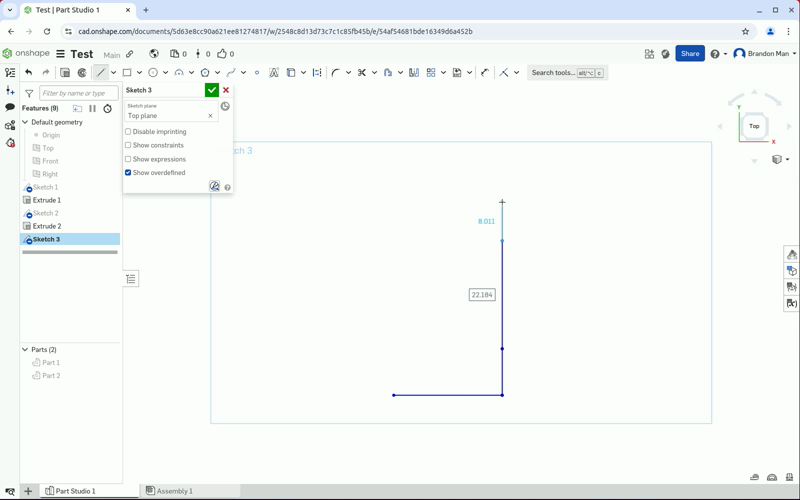
click(502, 201)
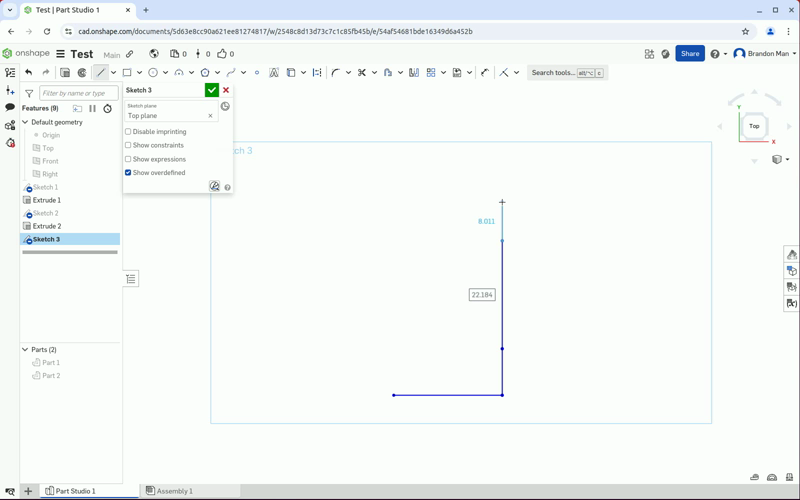
key_up(shift)
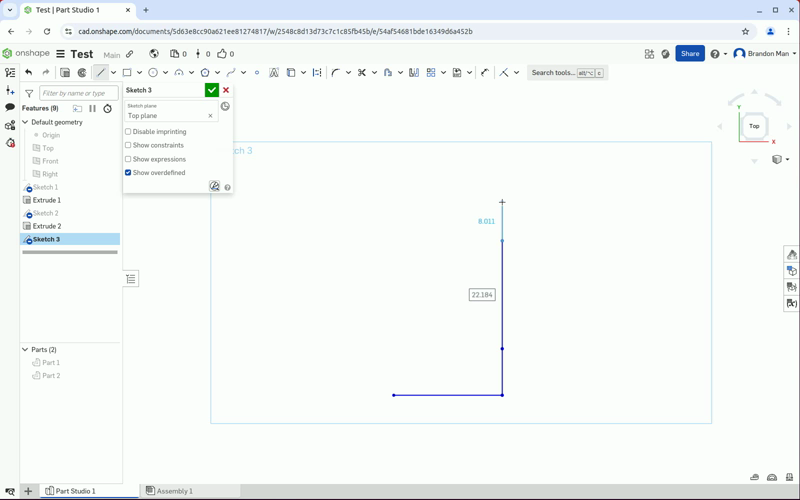
key_down(shift)
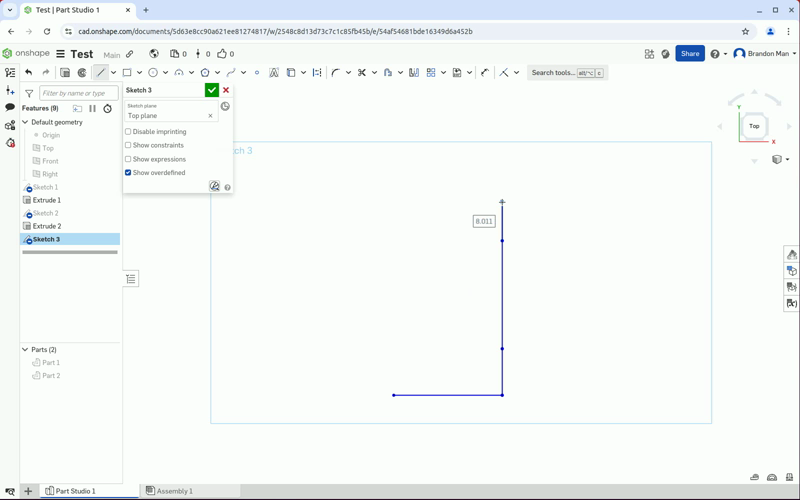
mouse_move(393, 201)
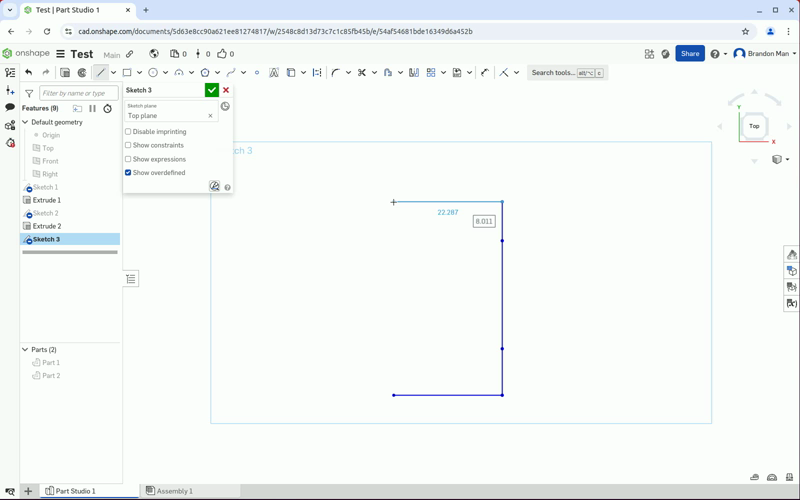
click(393, 201)
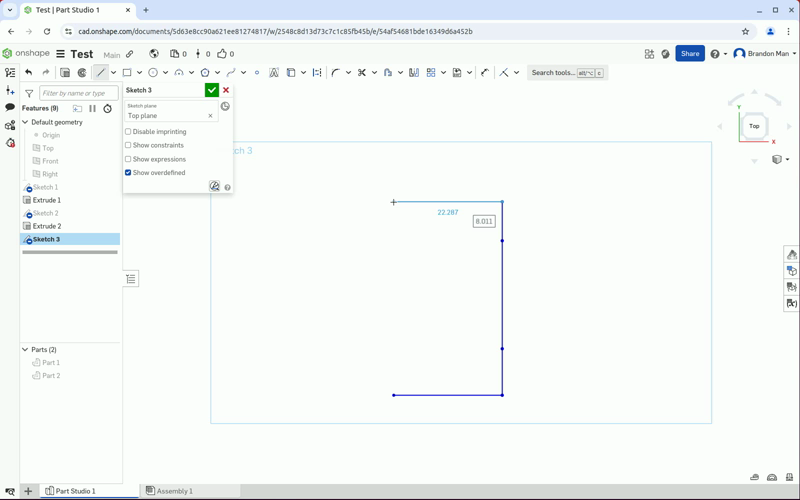
key_up(shift)
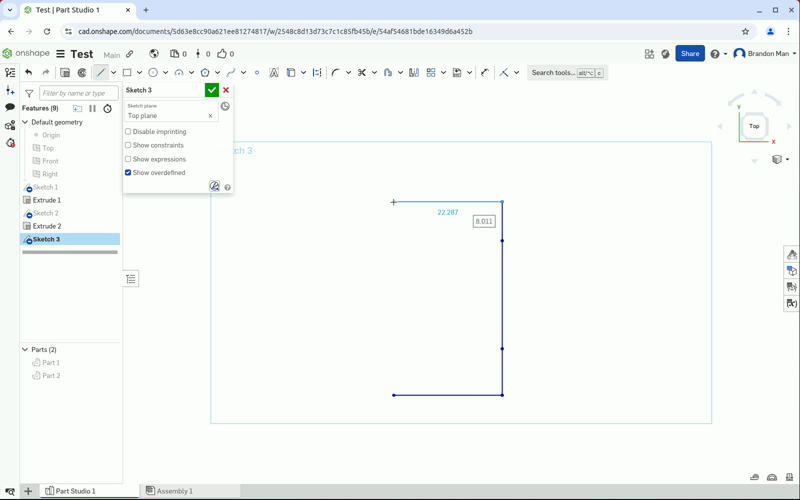
key_down(shift)
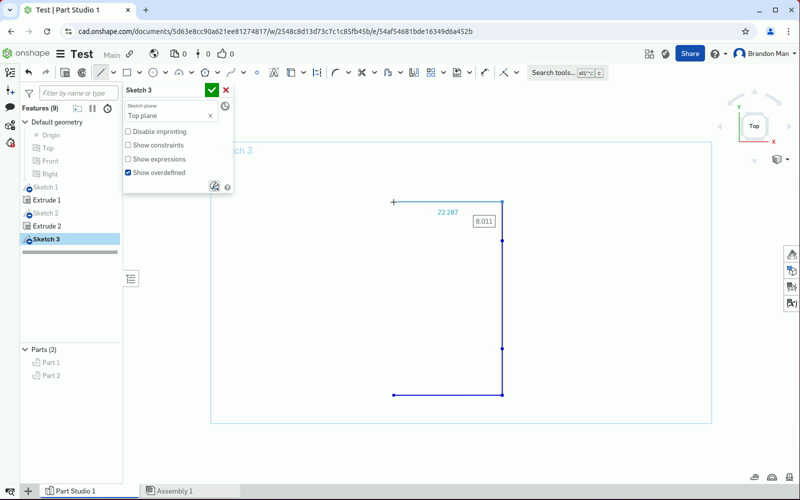
mouse_move(423, 201)
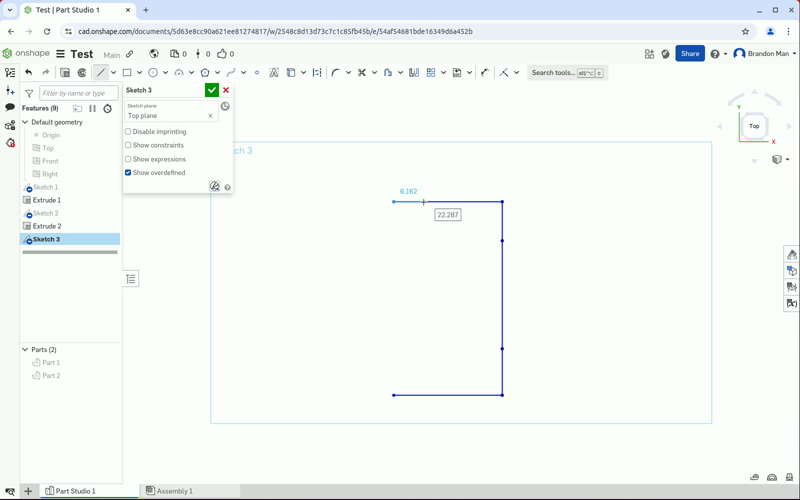
mouse_move(393, 240)
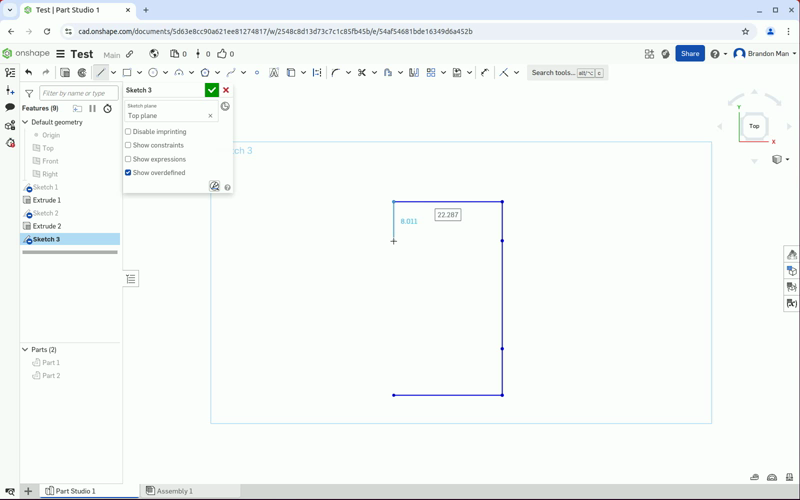
click(393, 240)
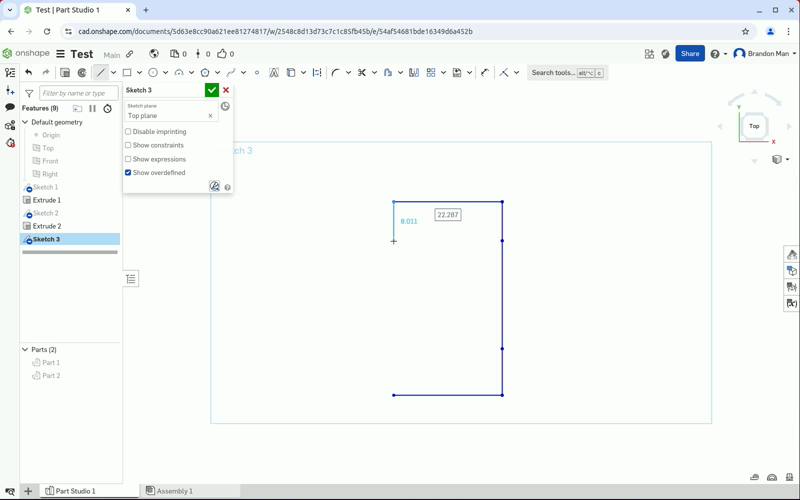
key_up(shift)
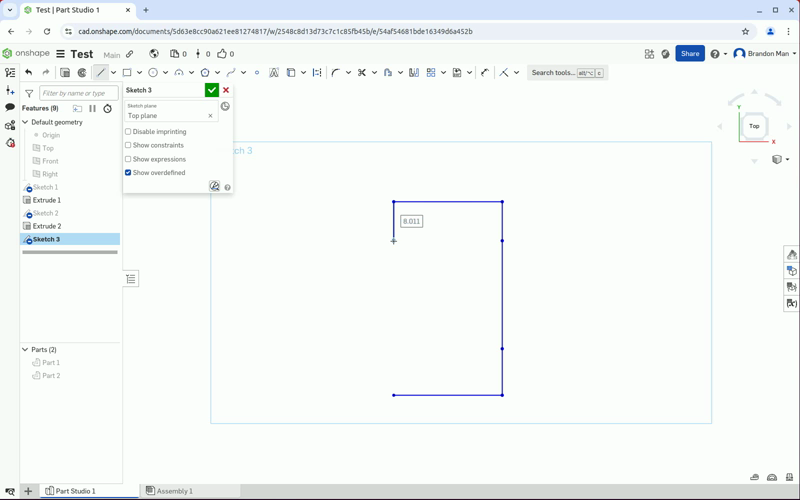
key_down(shift)
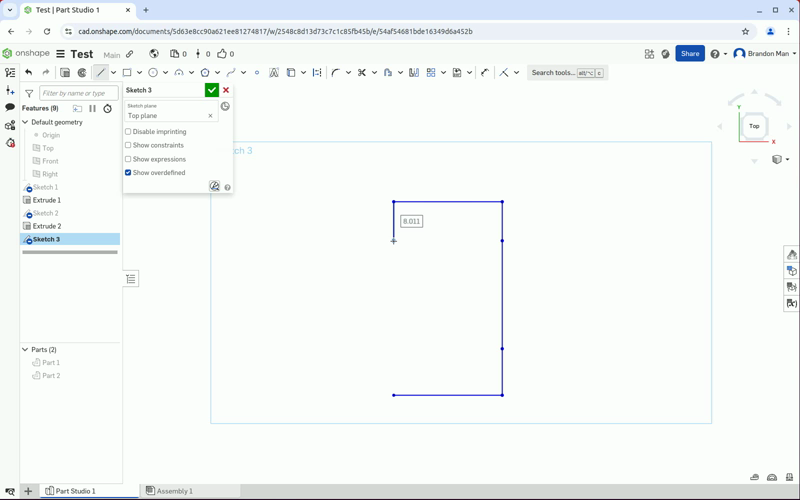
mouse_move(393, 348)
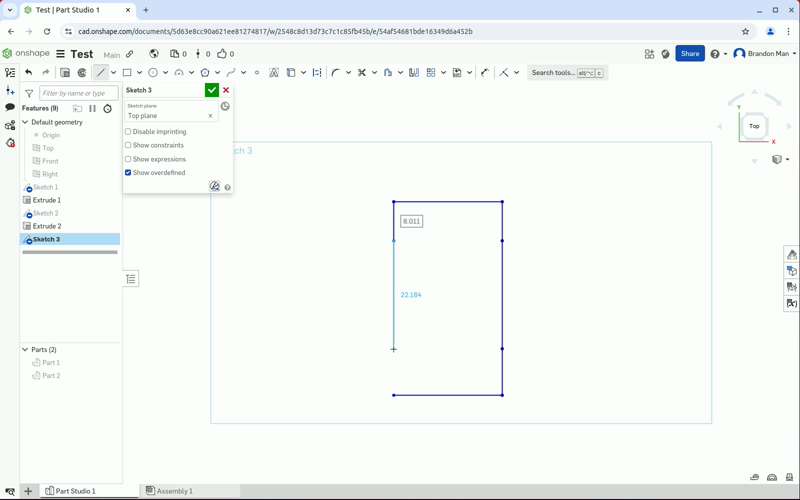
click(393, 348)
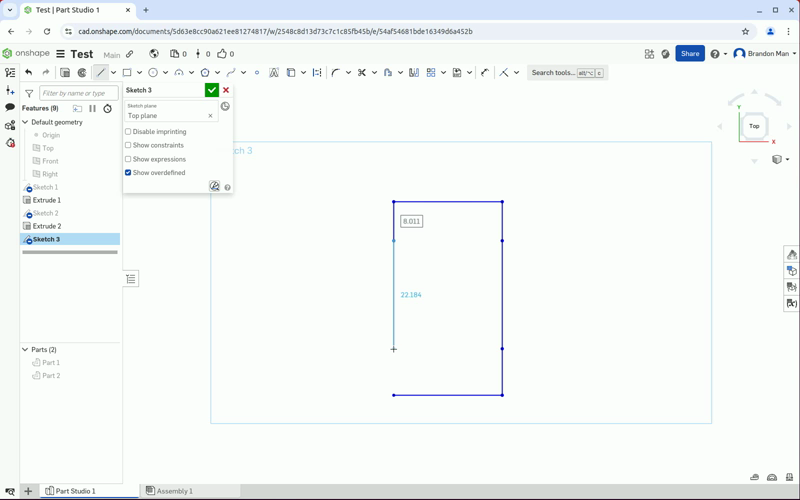
key_up(shift)
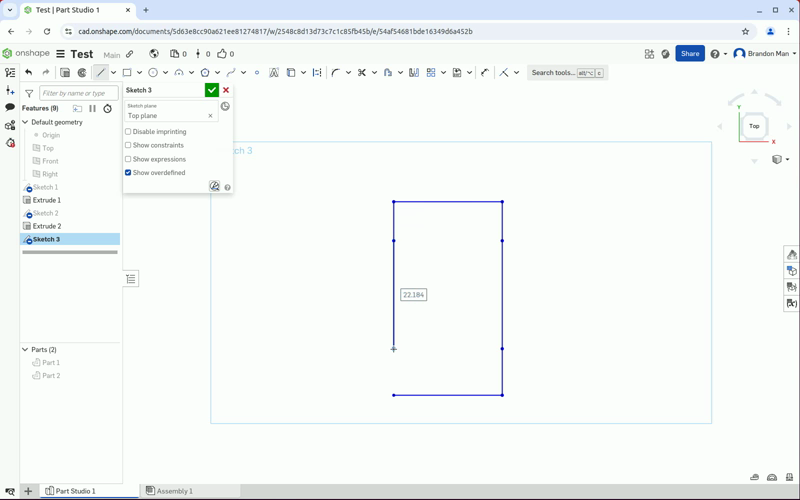
mouse_move(423, 348)
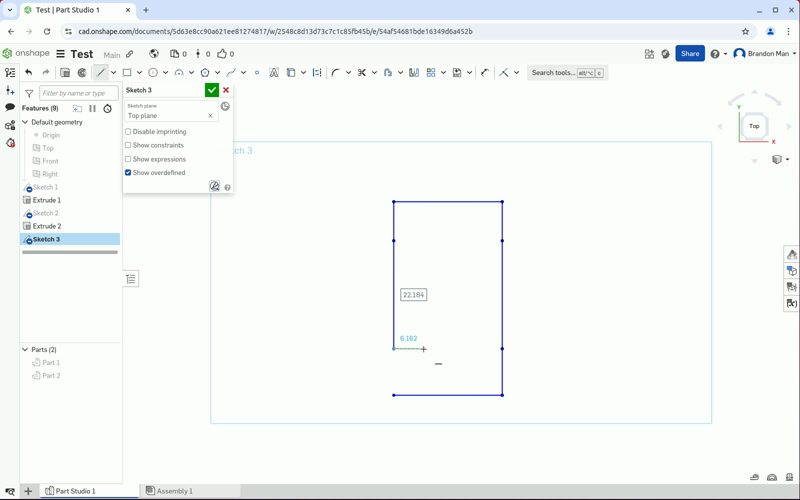
key_down(shift)
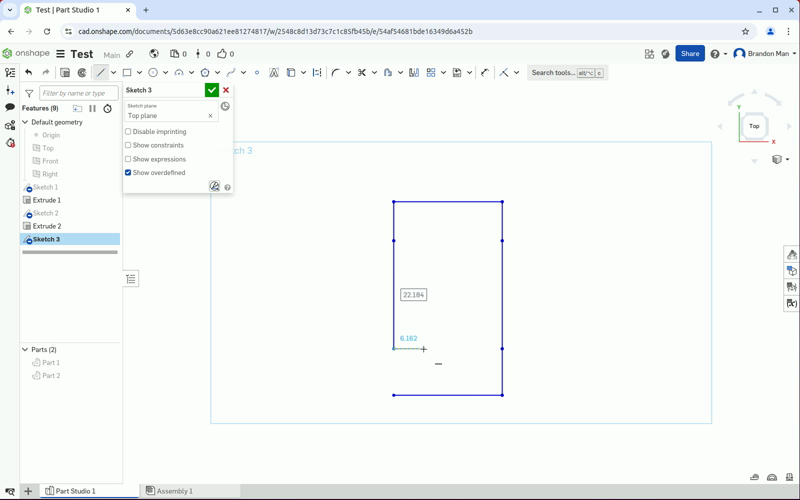
mouse_move(393, 395)
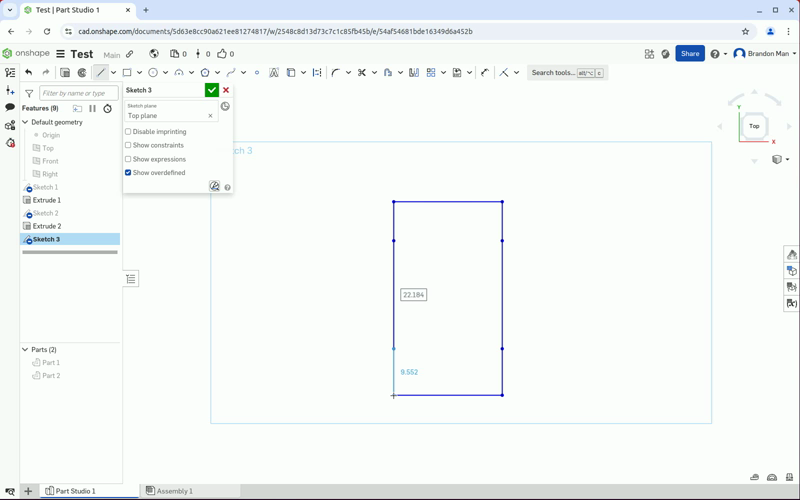
key_up(shift)
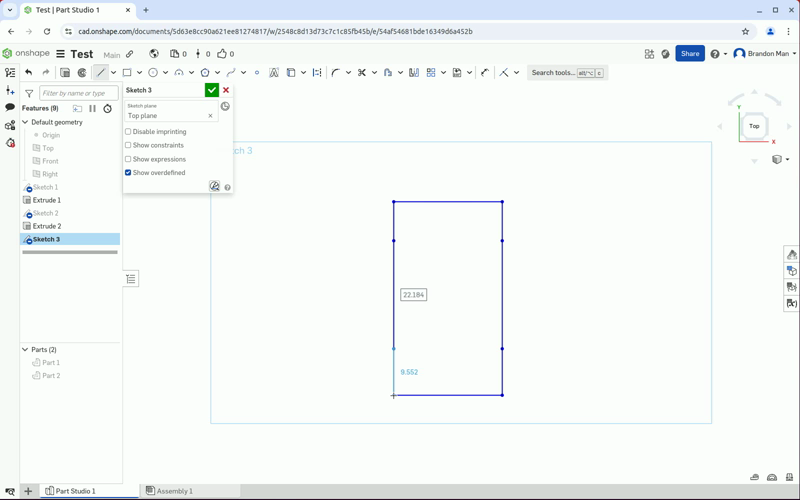
click(393, 395)
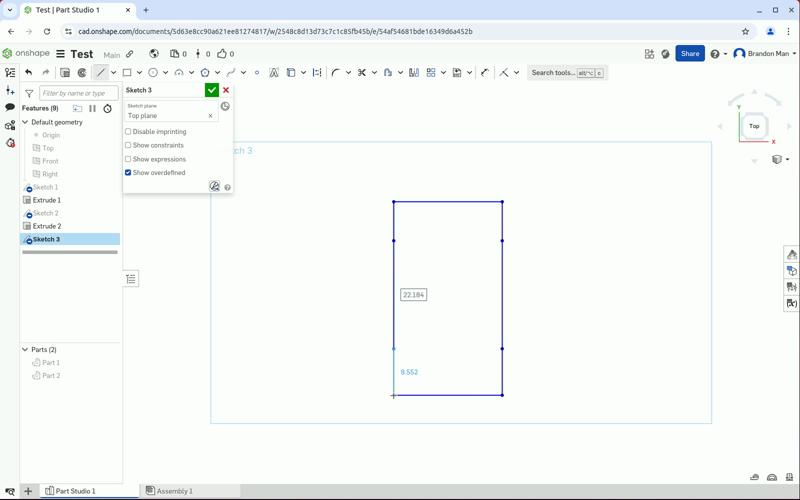
key(esc)
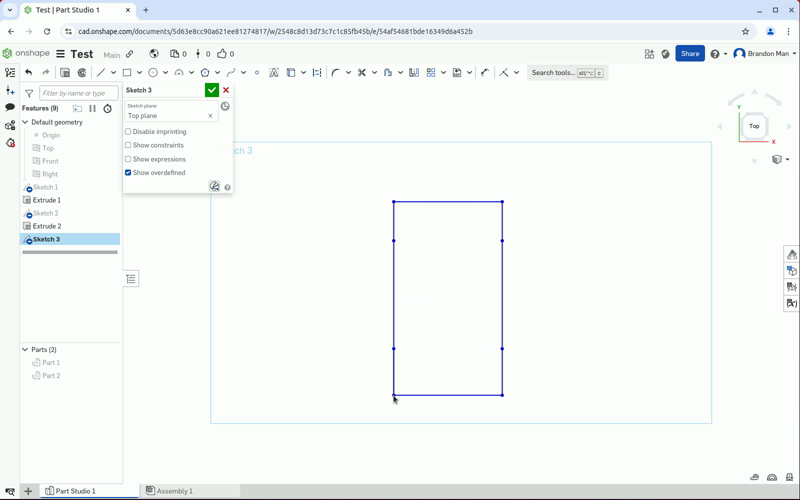
mouse_move(477, 351)
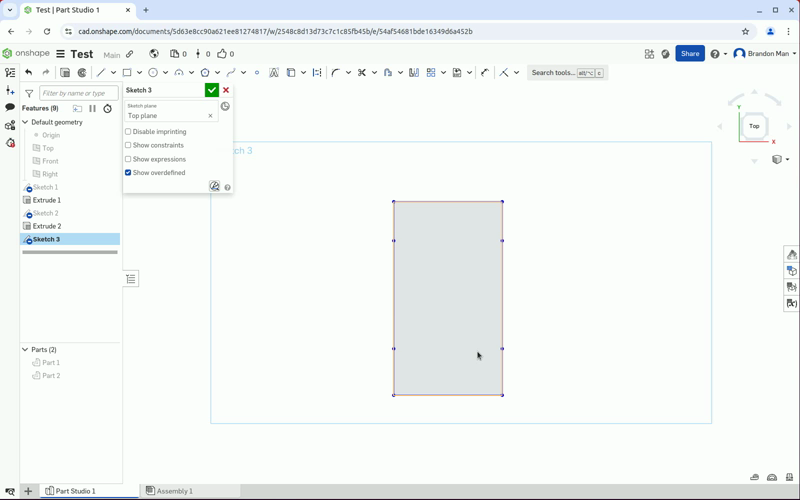
click(477, 351)
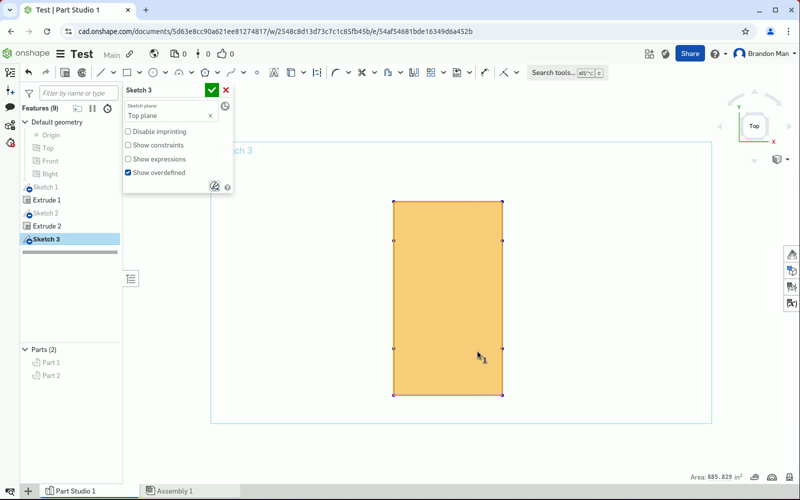
mouse_move(73, 352)
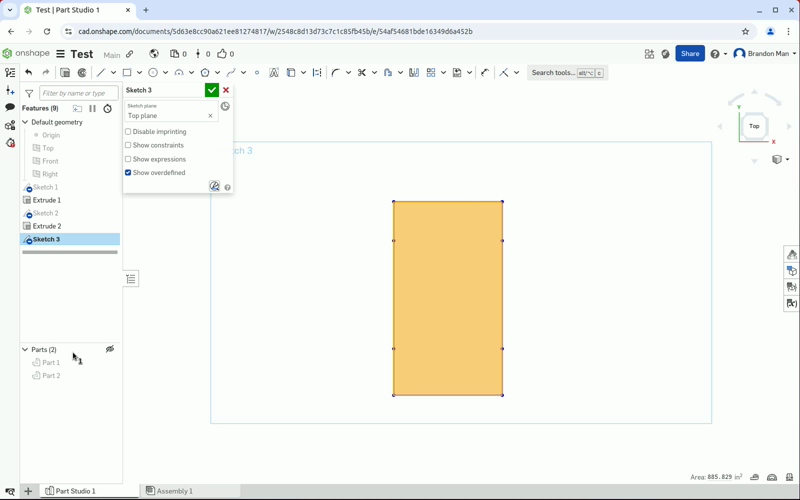
key(shift+y)
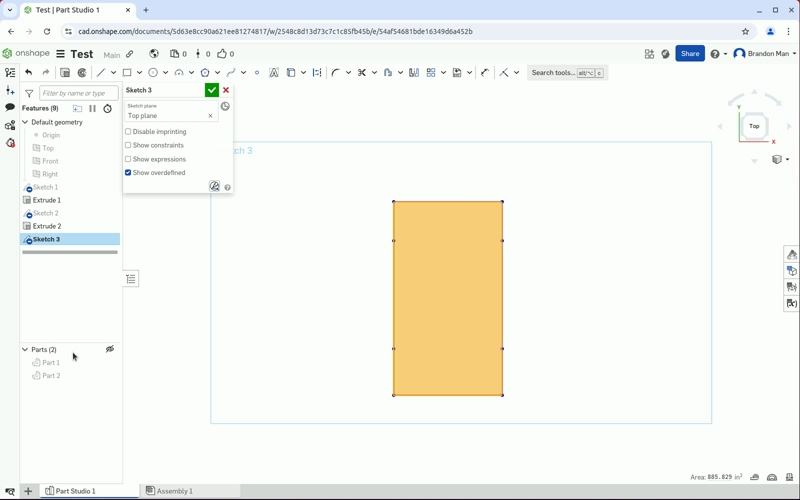
key(shift+e)
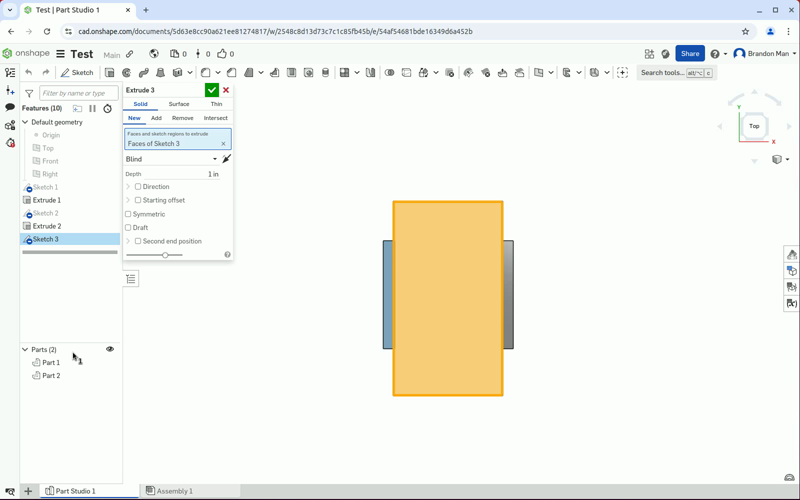
mouse_move(143, 106)
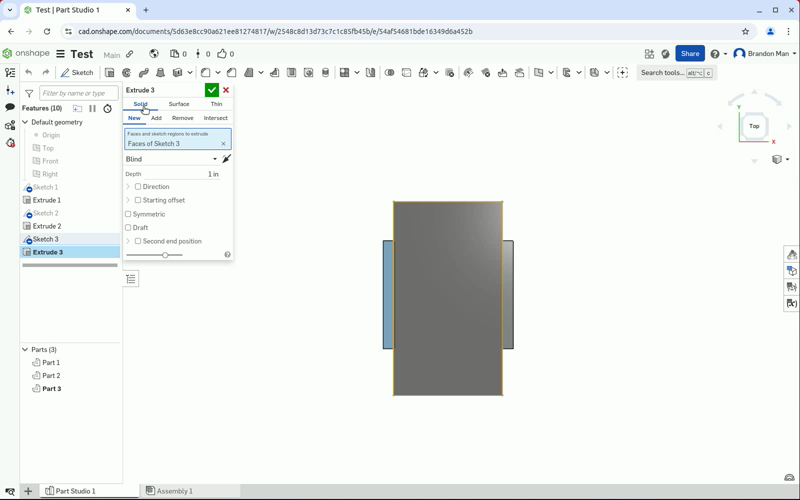
click(143, 106)
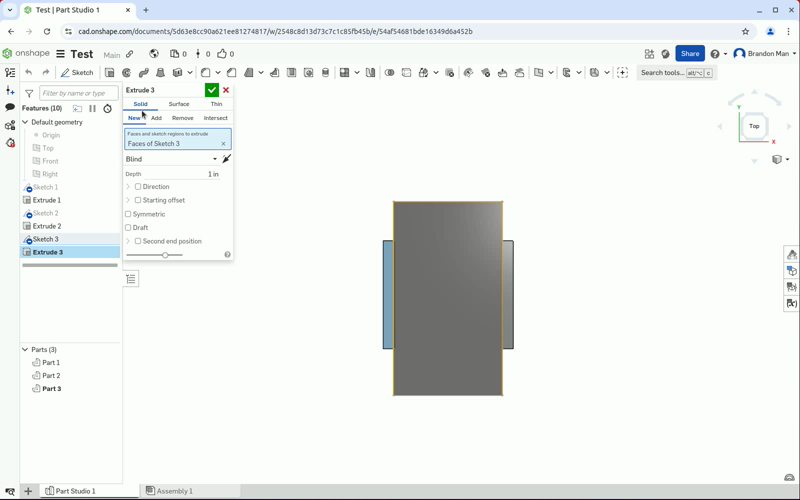
mouse_move(137, 120)
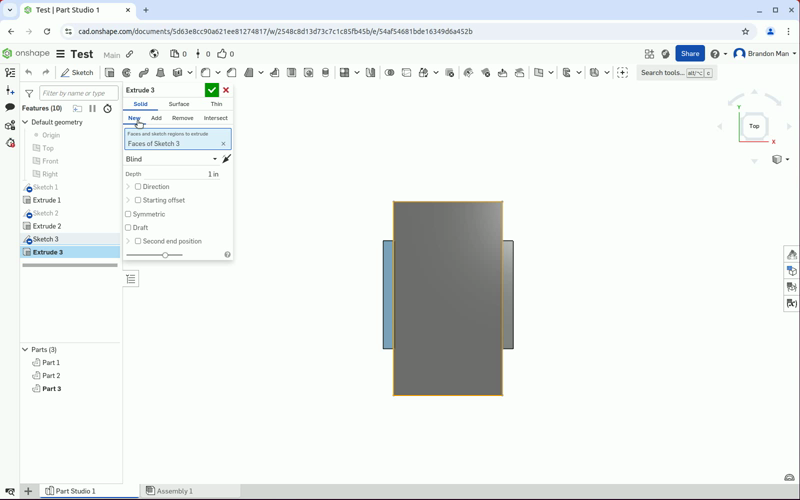
click(137, 120)
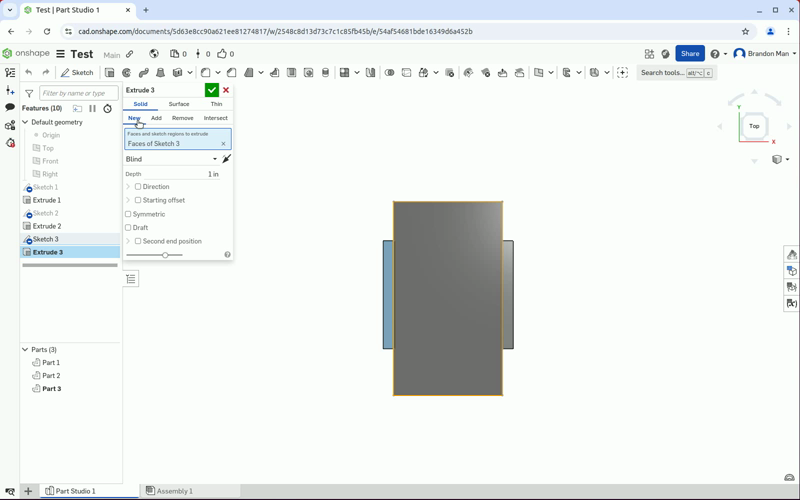
key(tab, 4)
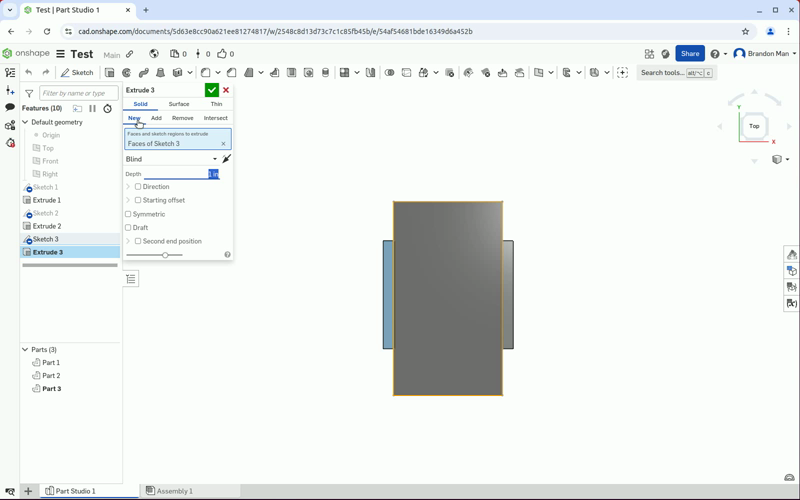
text(2.166)
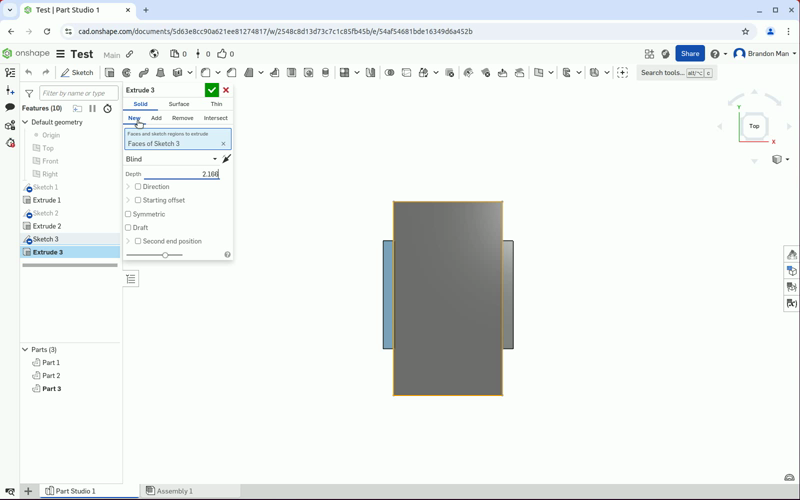
key(enter)
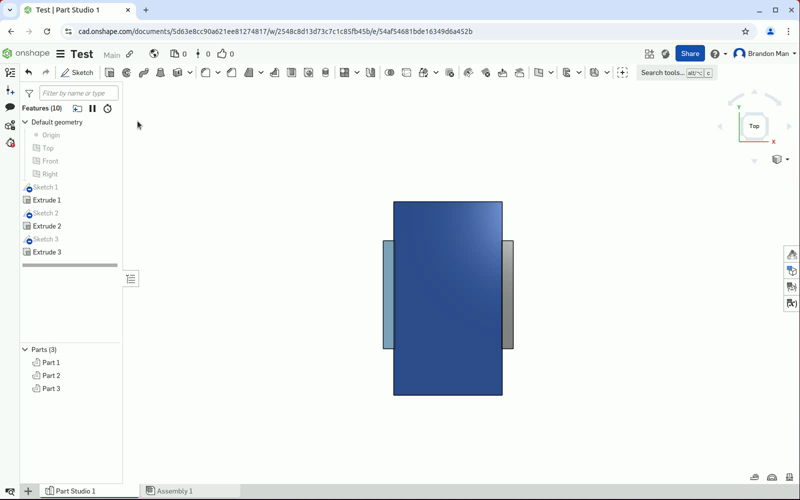
key(shift+h)
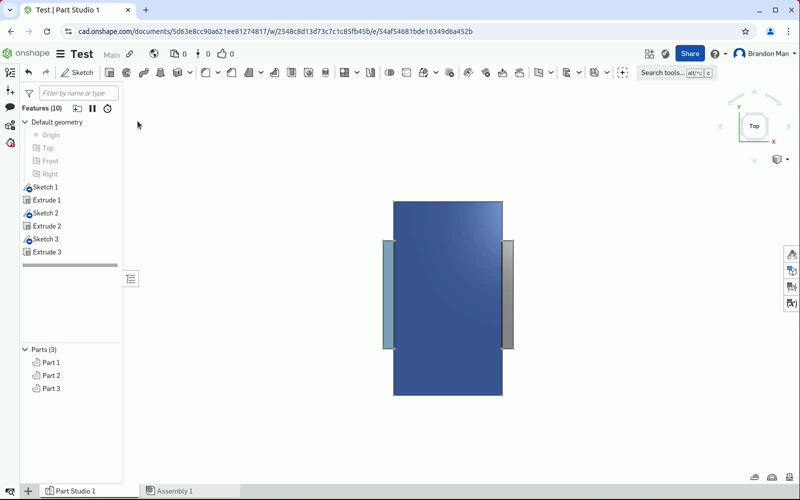
key(shift+h)
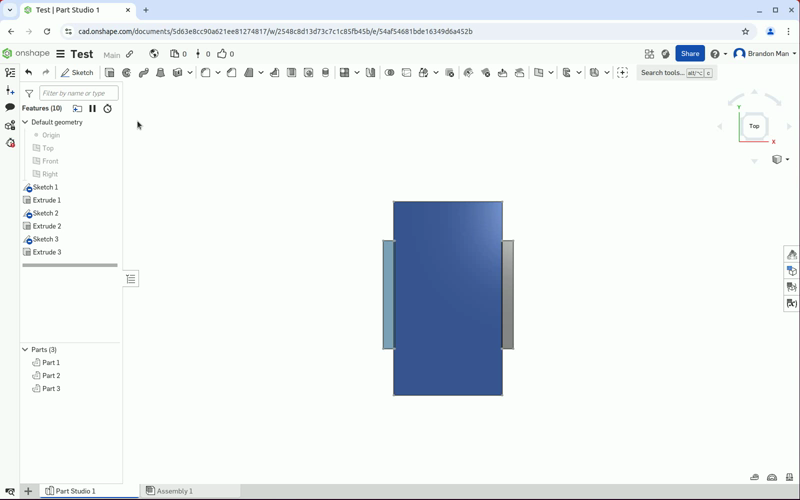
key(shift+7)
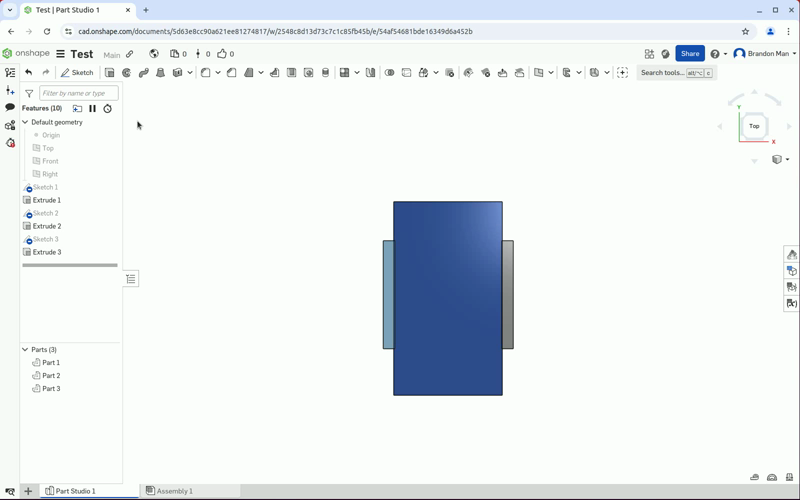
key(up, 3)
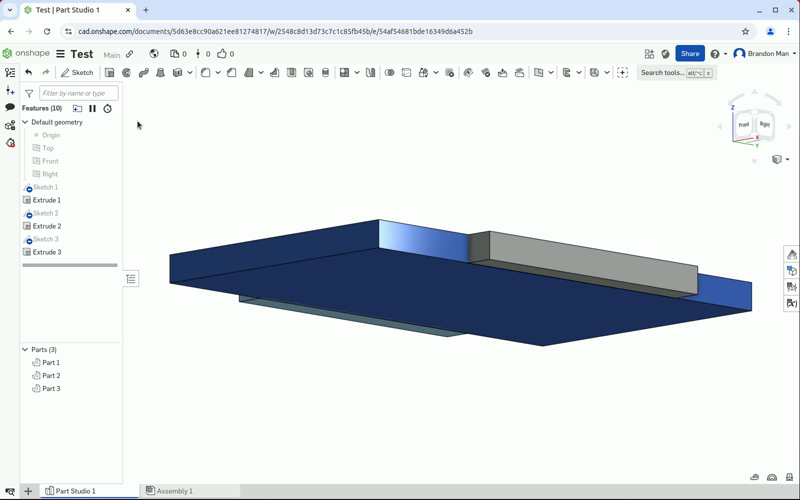
key(left, 3)
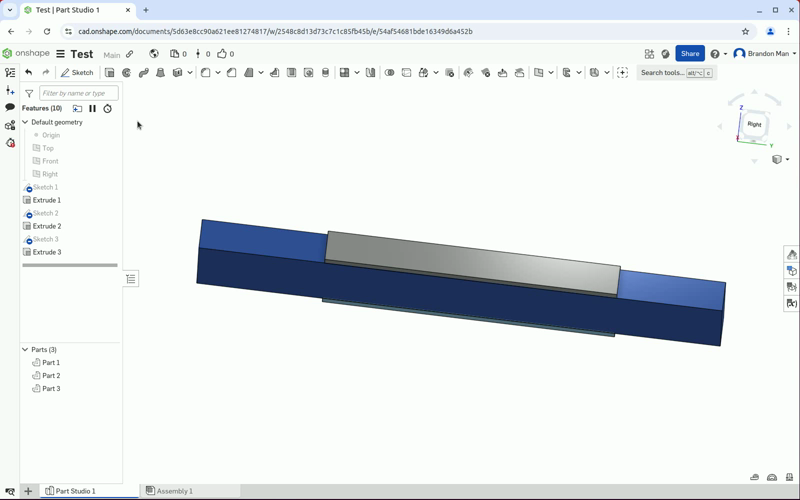
key(right, 3)
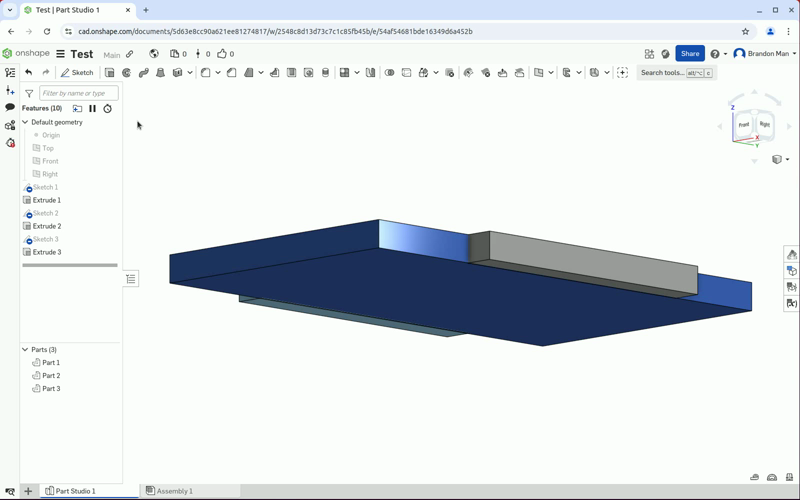
key(down, 3)
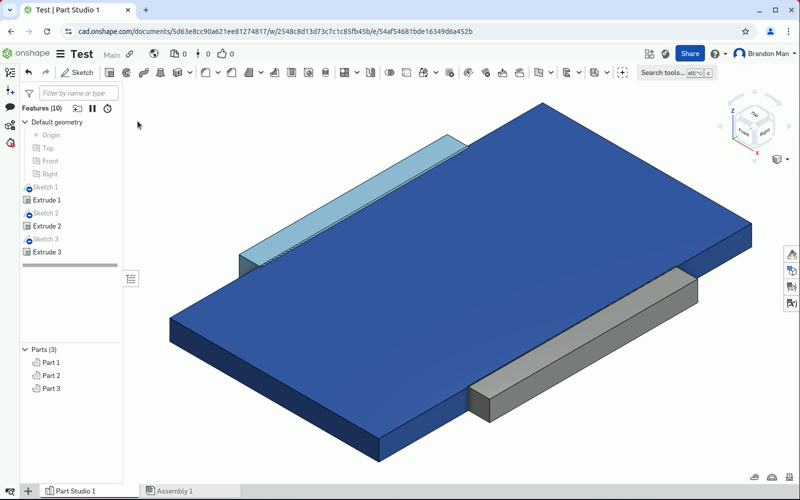
mouse_move(73, 189)
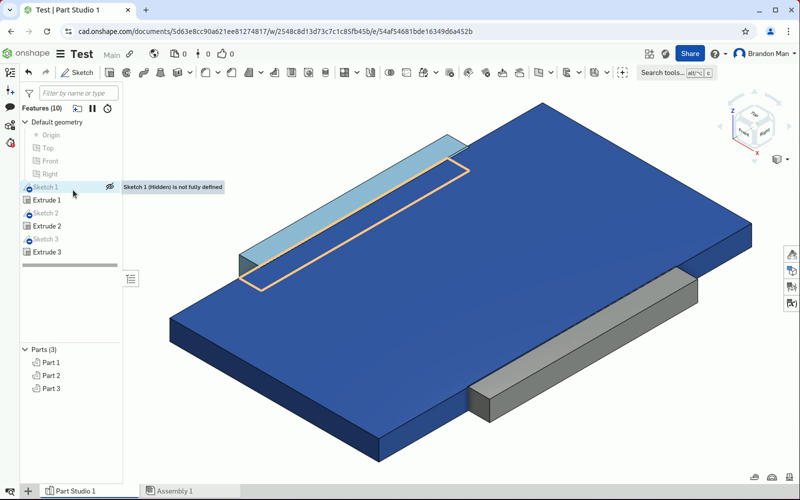
click(73, 189)